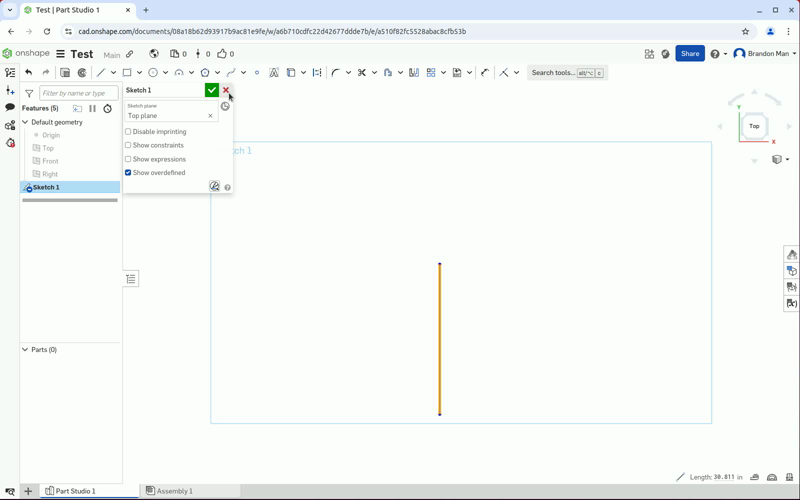
key(shift+h)
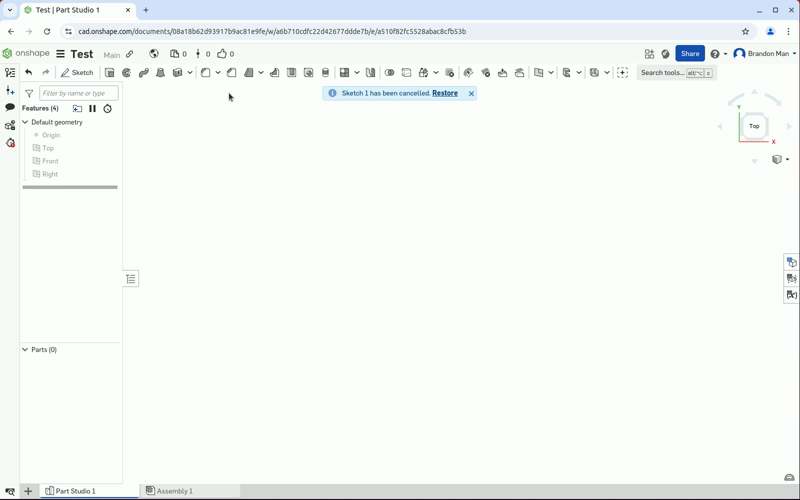
mouse_move(73, 352)
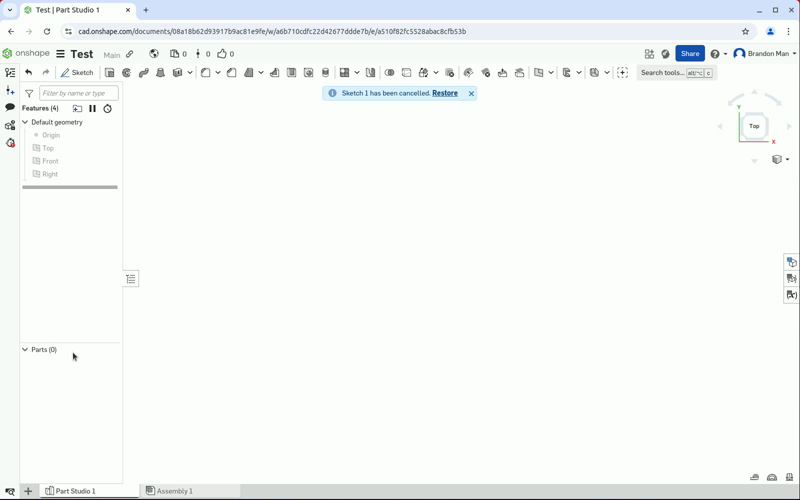
key(y)
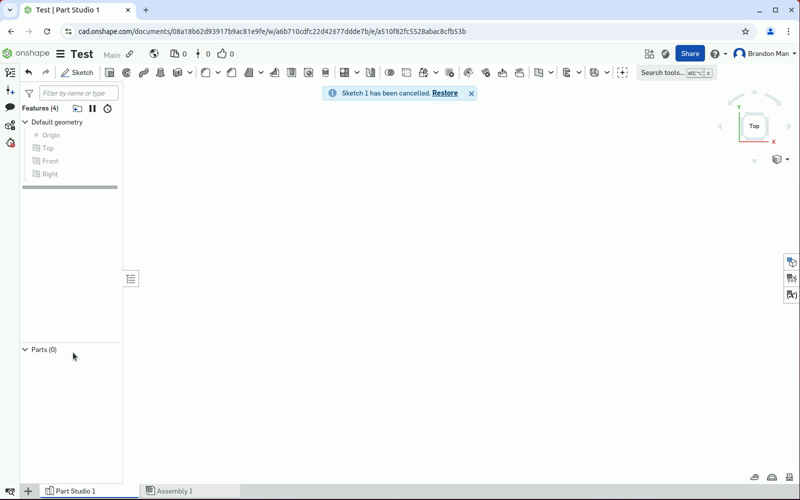
key(shift+p)
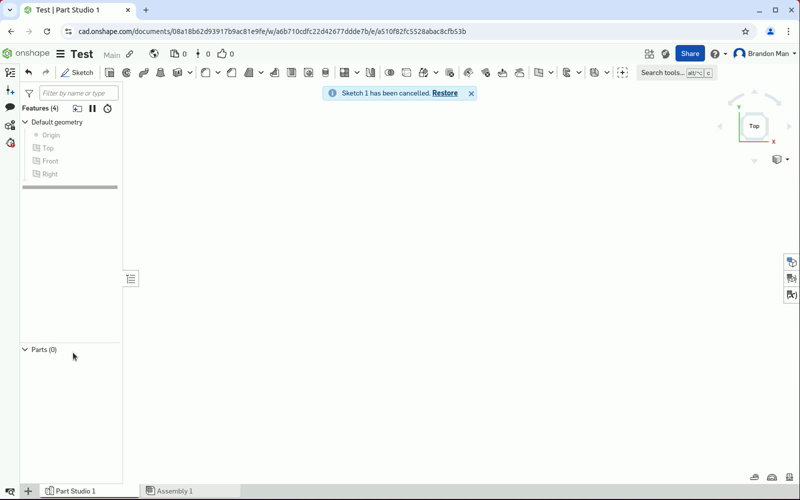
key(space)
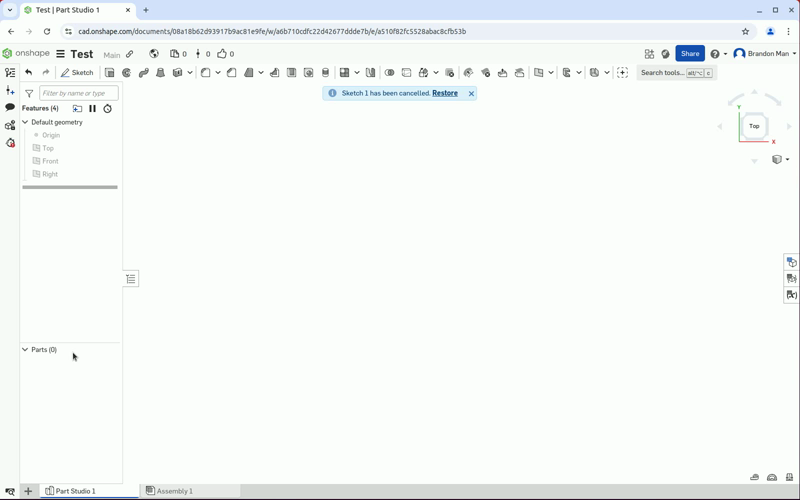
key_down(shift)
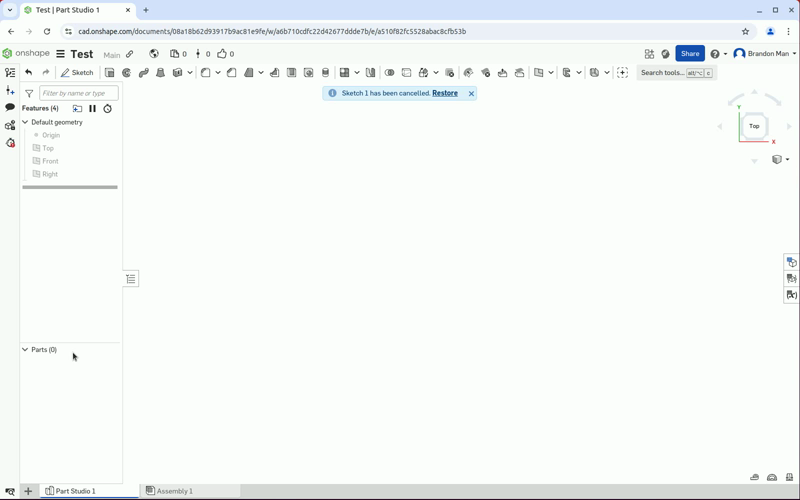
key(up)
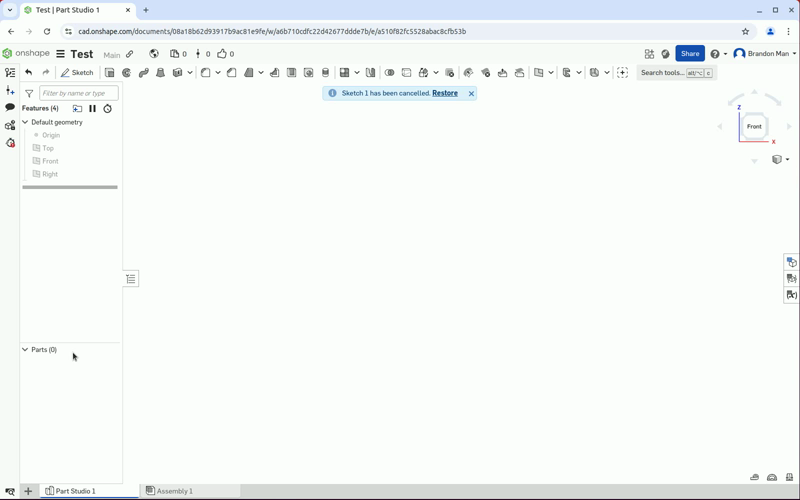
key_up(shift)
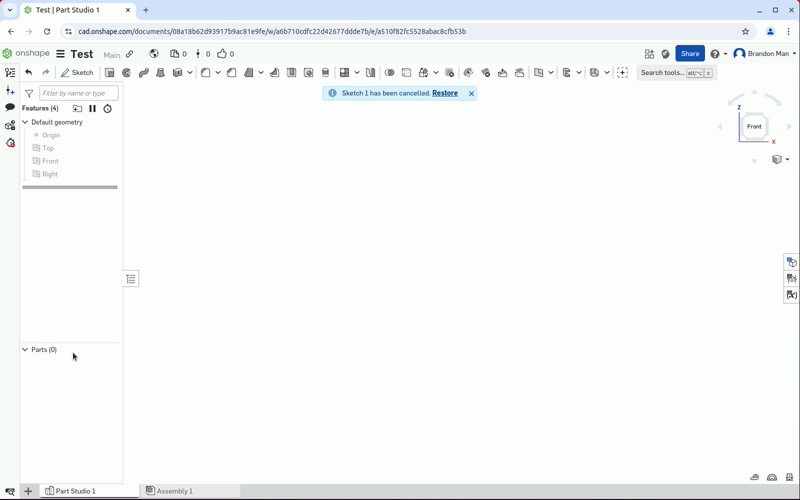
mouse_move(73, 352)
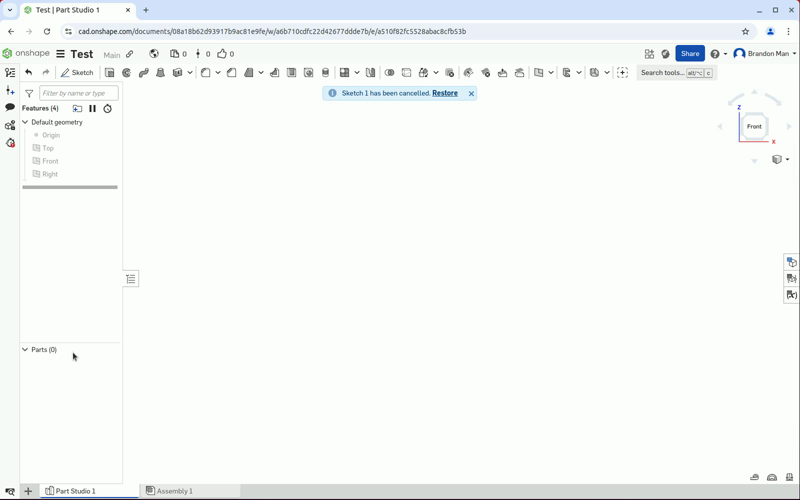
key(shift+y)
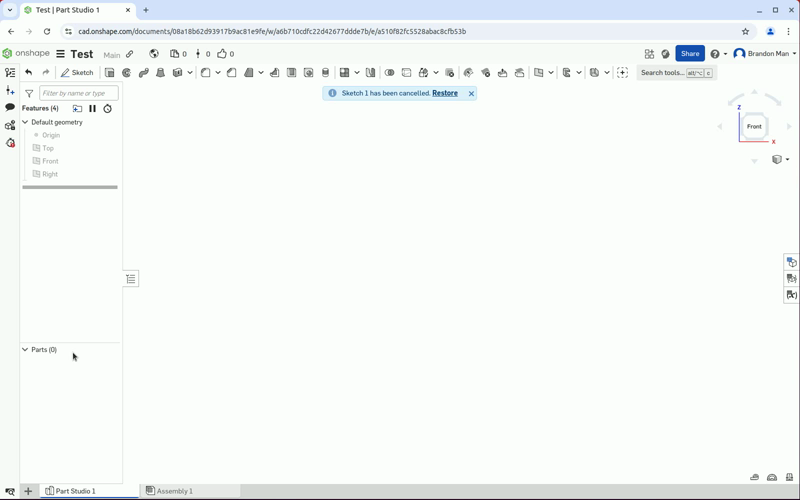
key(shift+s)
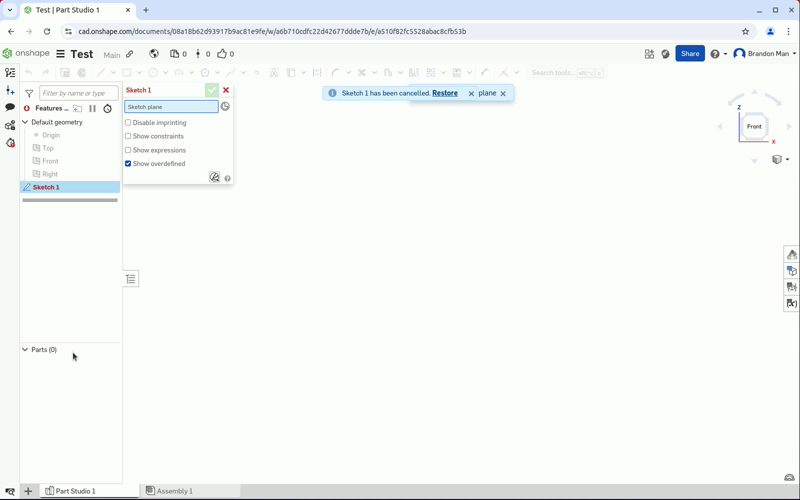
mouse_move(73, 163)
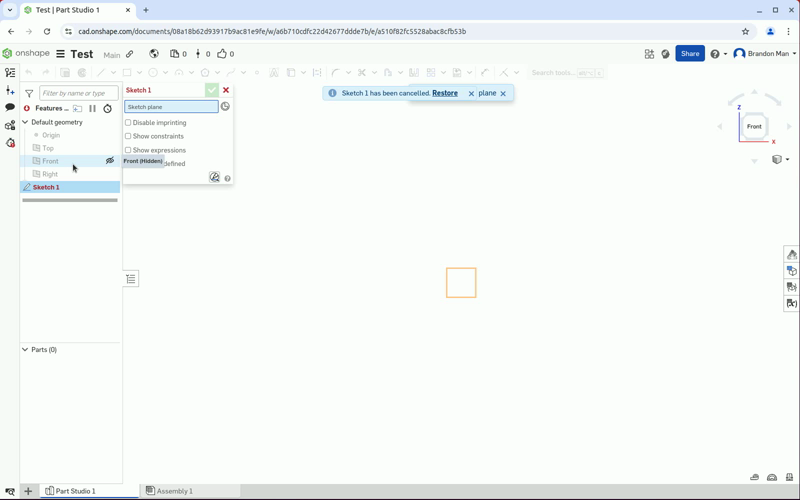
click(73, 163)
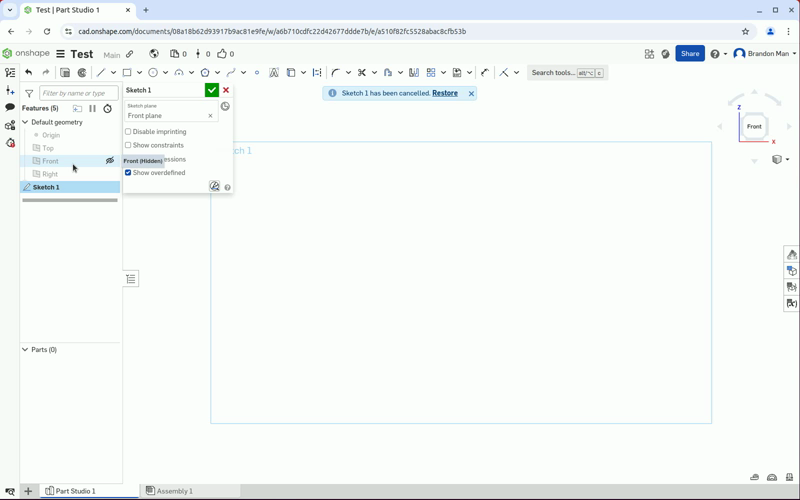
mouse_move(73, 352)
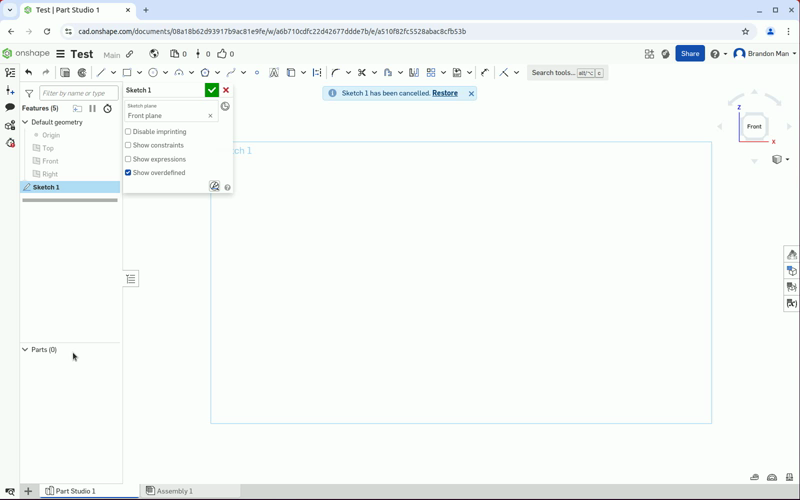
key(y)
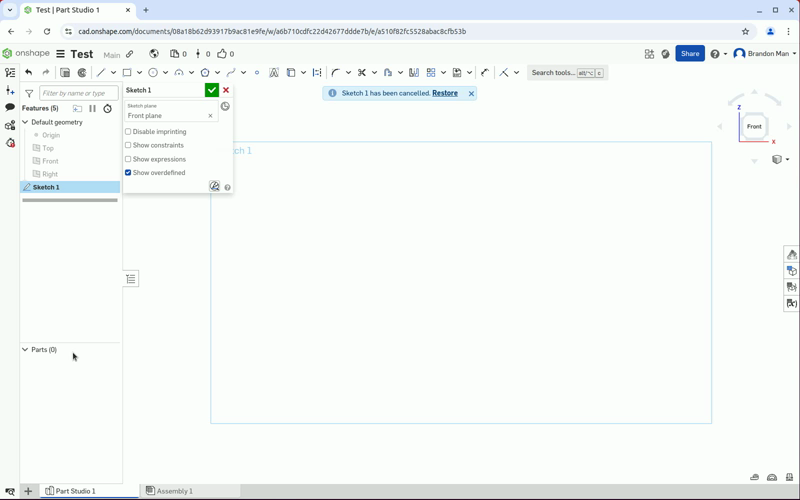
key(c)
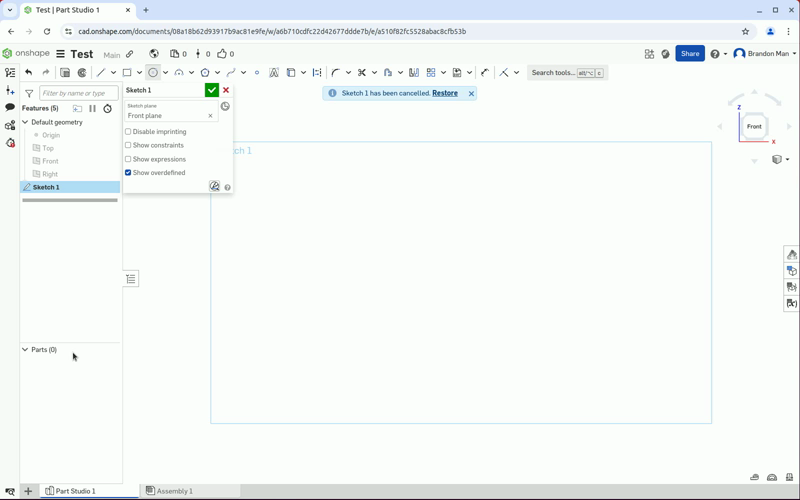
key_down(shift)
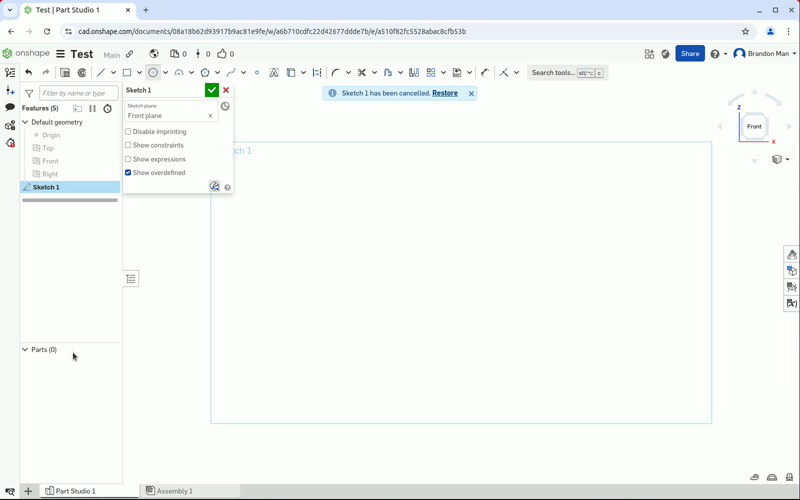
mouse_move(460, 282)
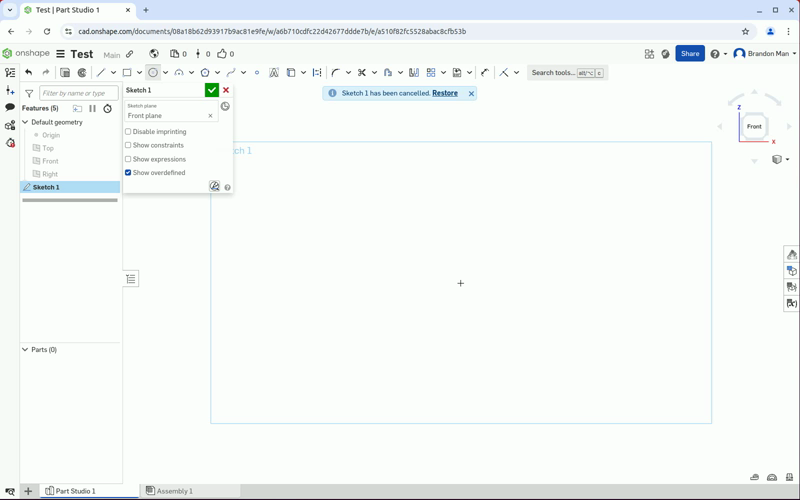
click(460, 282)
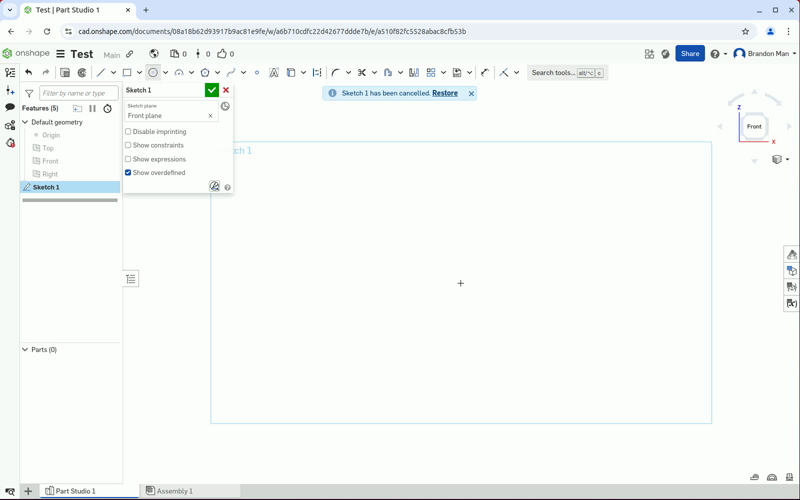
key_up(shift)
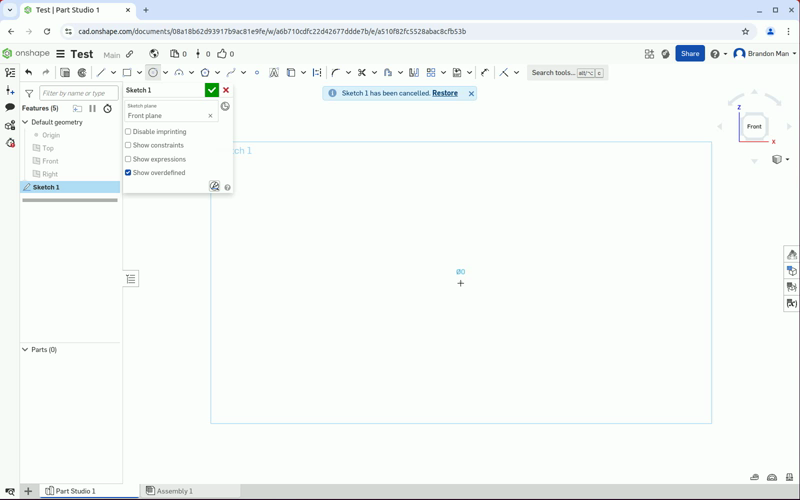
mouse_move(479, 282)
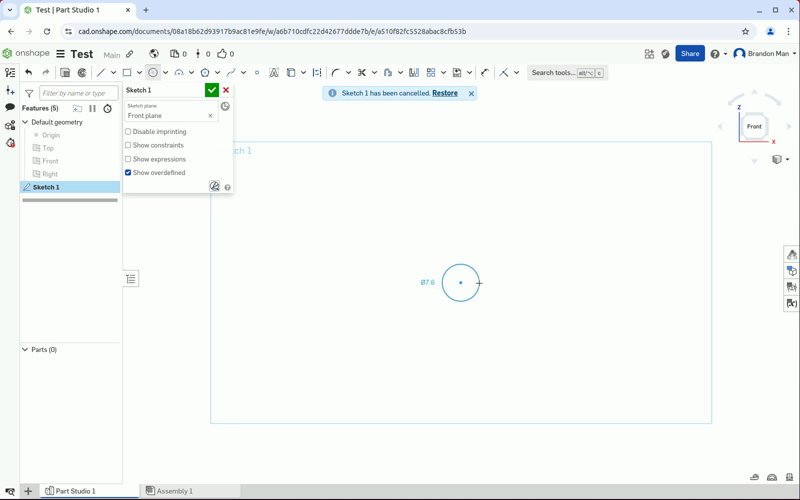
click(479, 282)
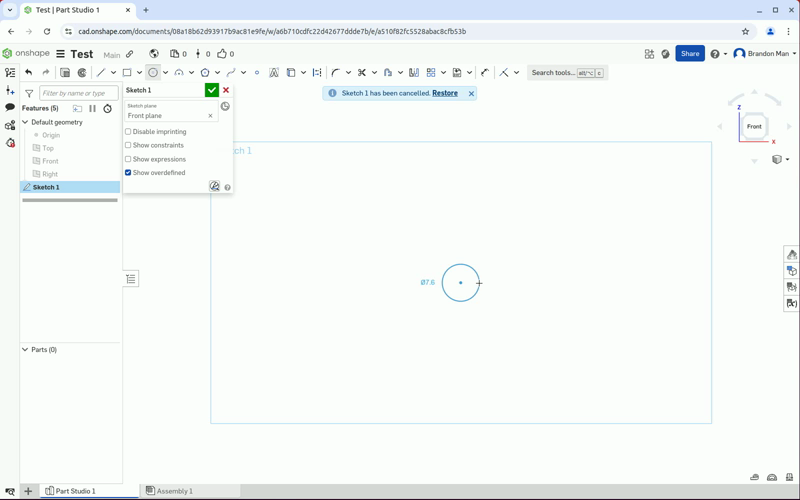
key(esc)
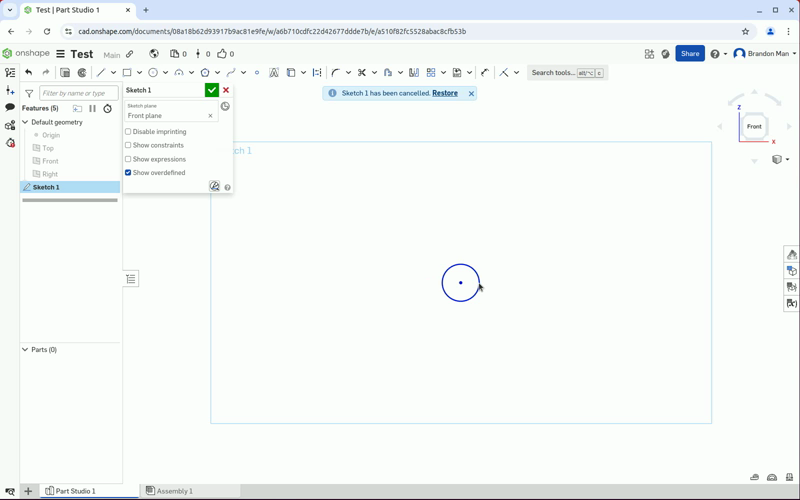
key(c)
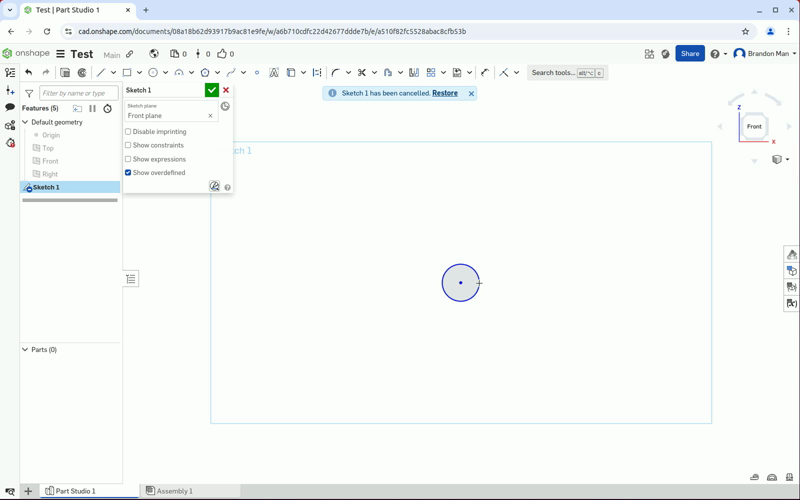
key_down(shift)
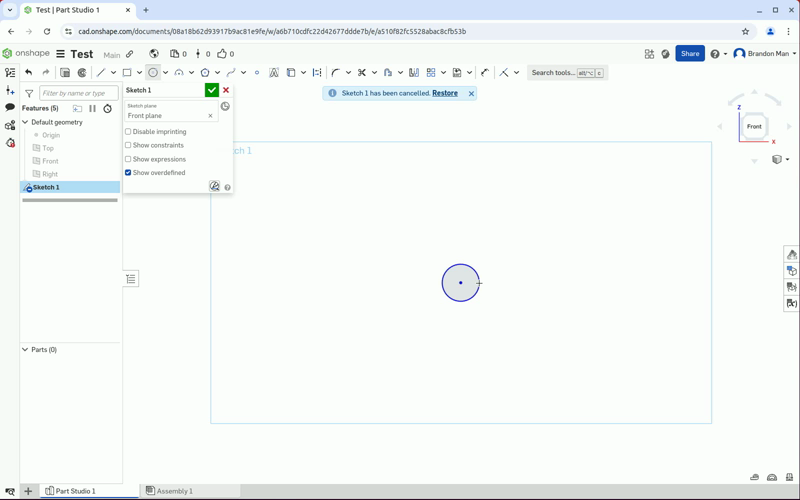
mouse_move(460, 282)
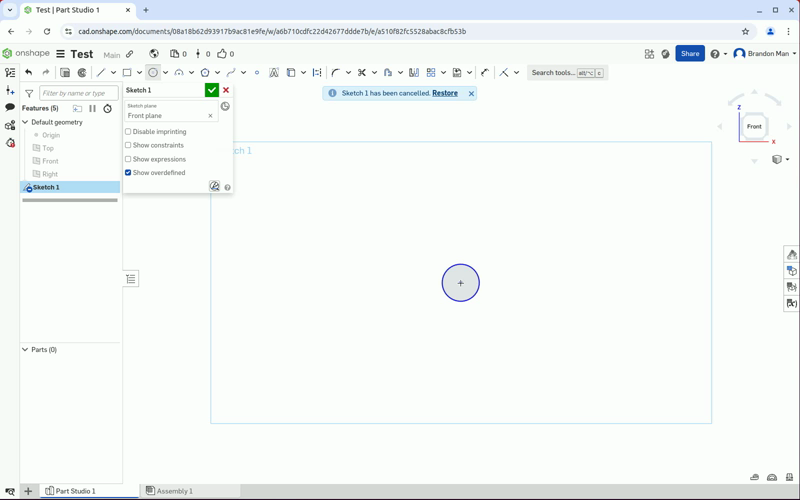
click(460, 282)
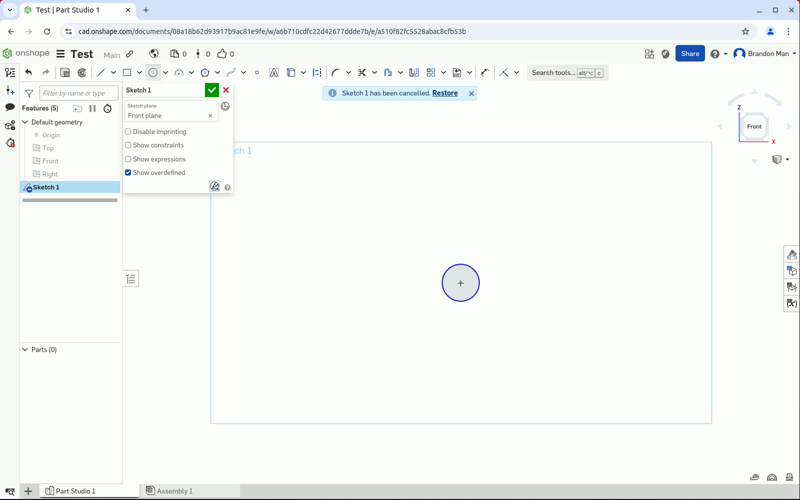
key_up(shift)
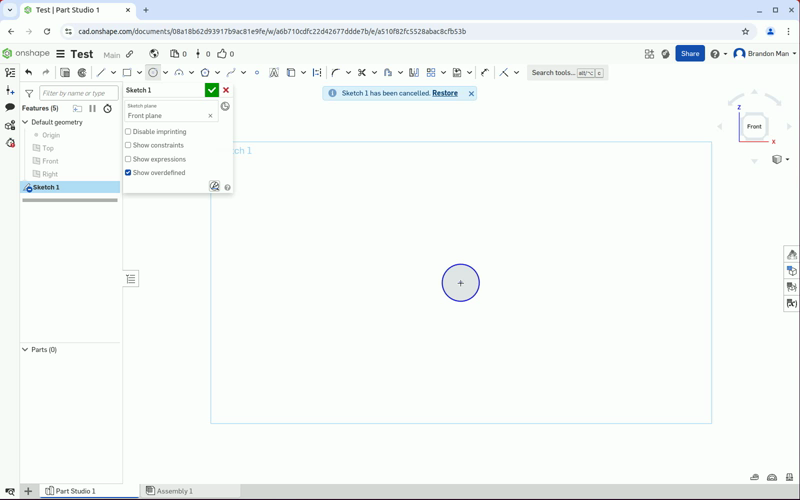
mouse_move(478, 282)
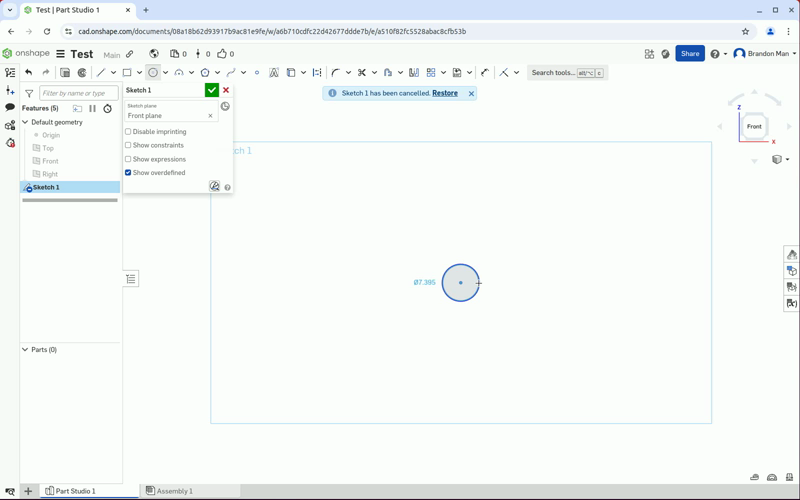
scroll(6)
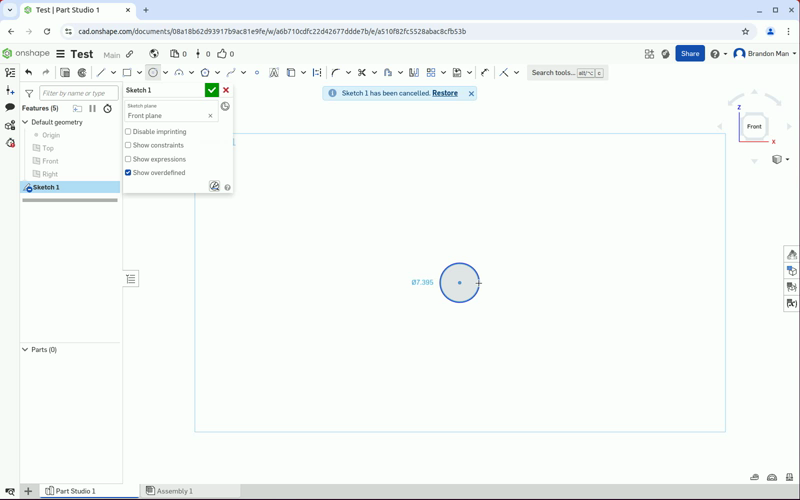
scroll(6)
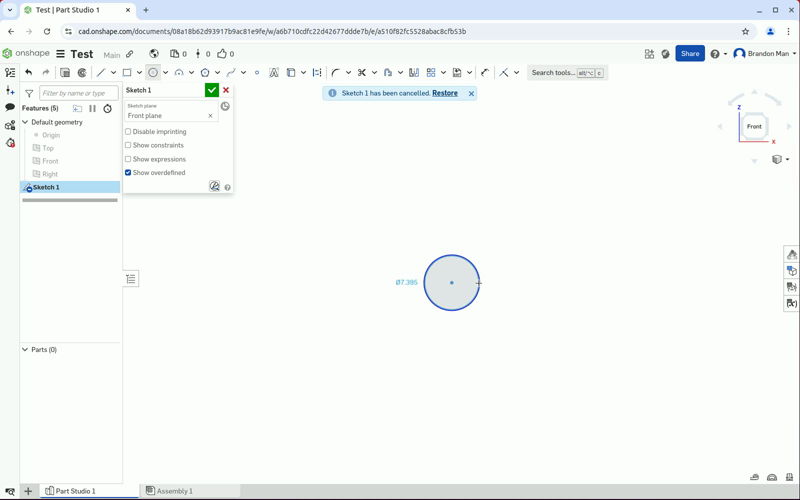
scroll(6)
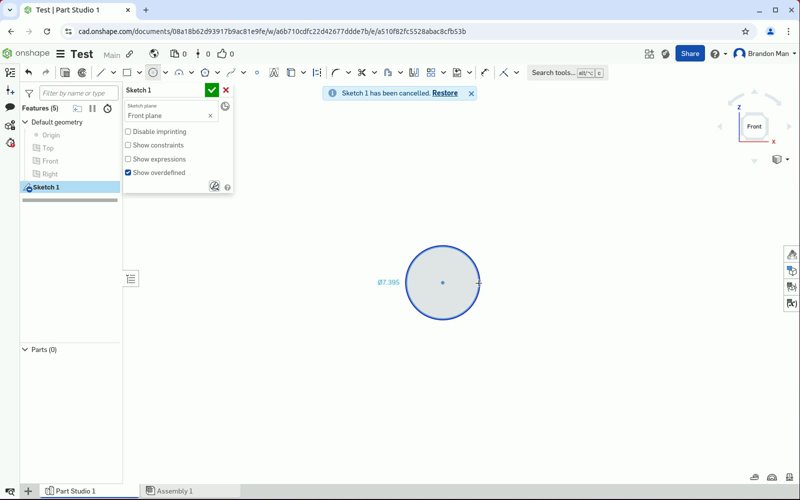
scroll(6)
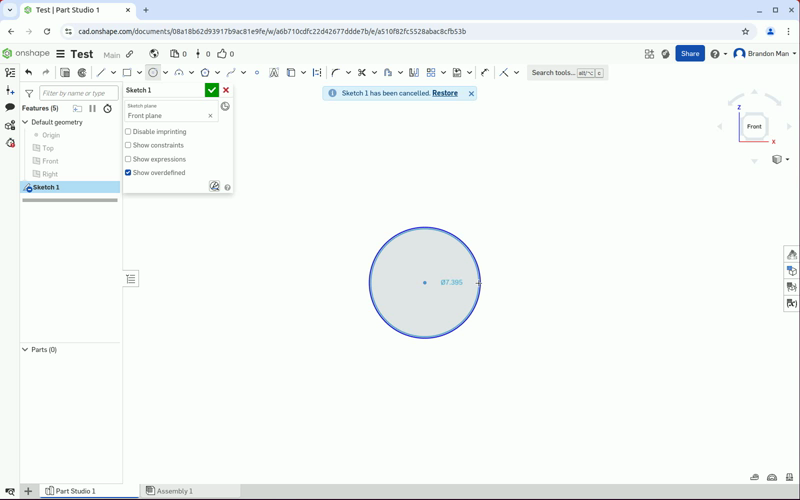
scroll(6)
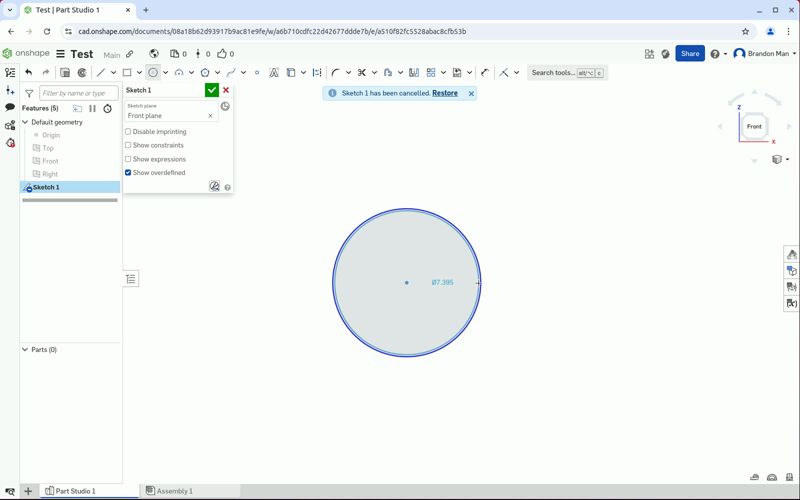
scroll(6)
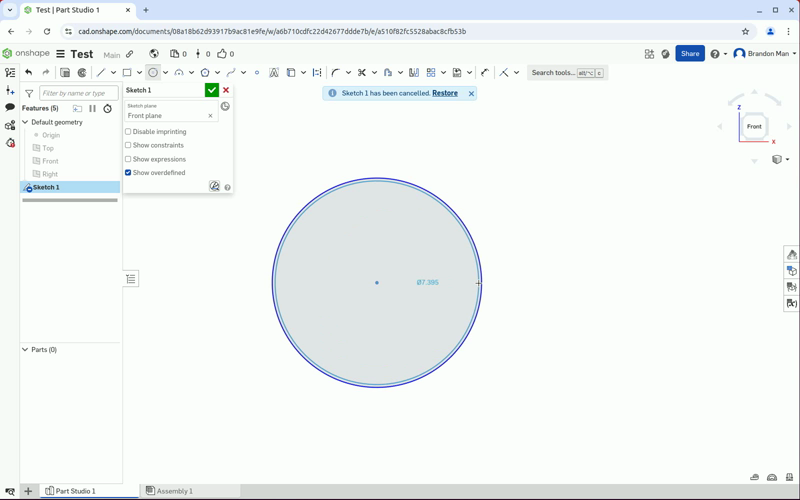
scroll(6)
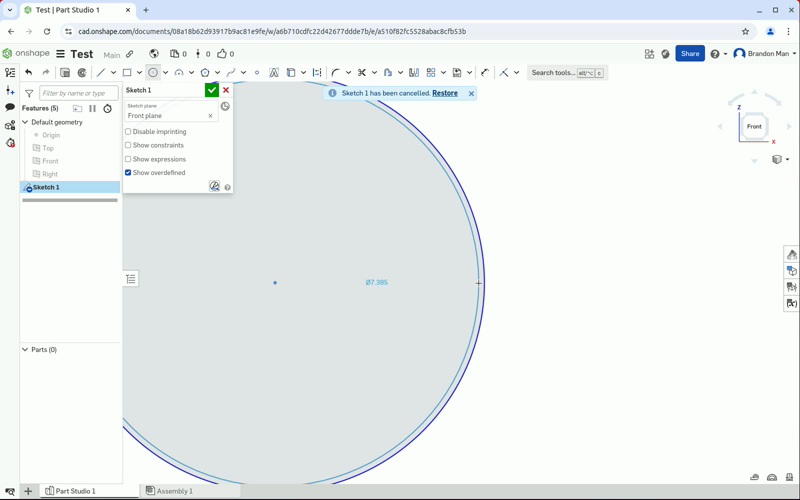
click(478, 282)
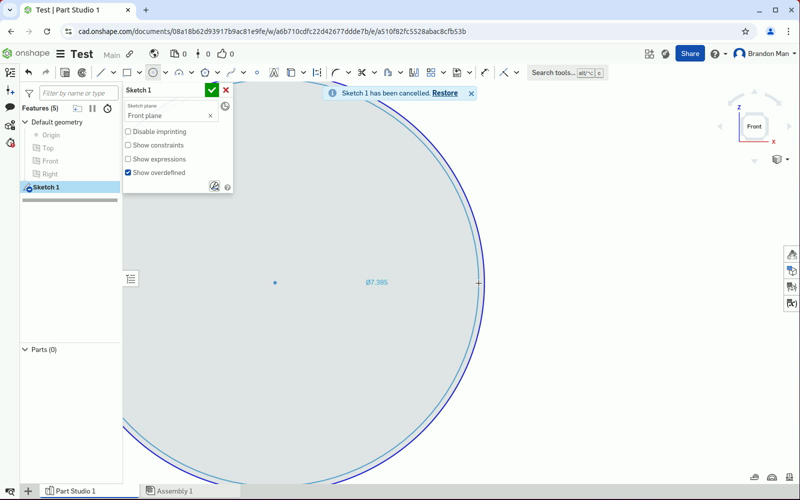
scroll(-6)
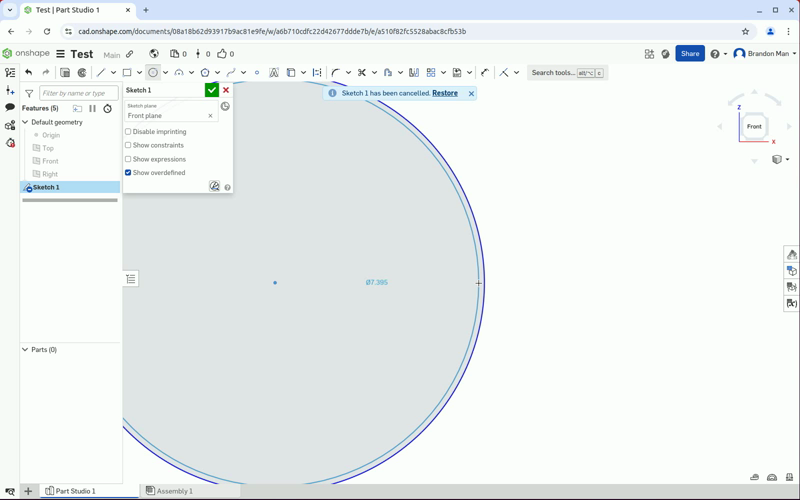
scroll(-6)
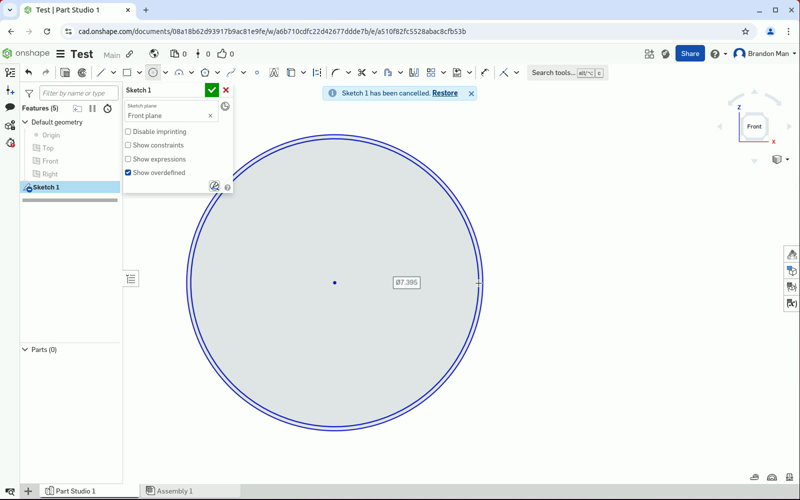
scroll(-6)
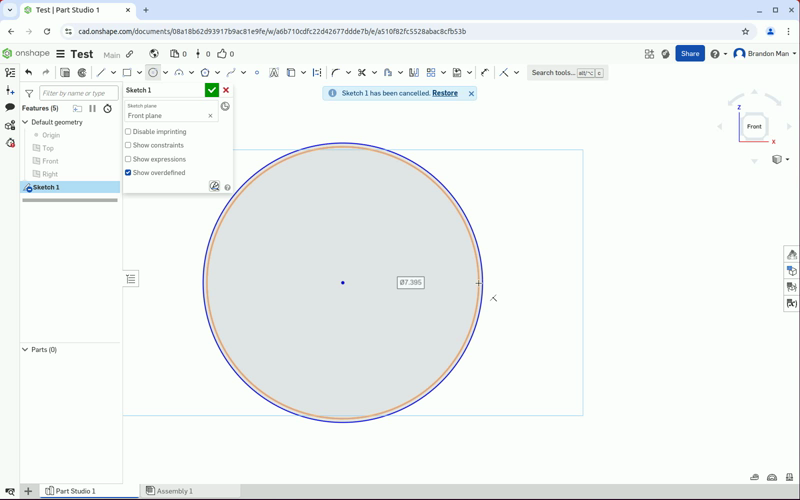
scroll(-6)
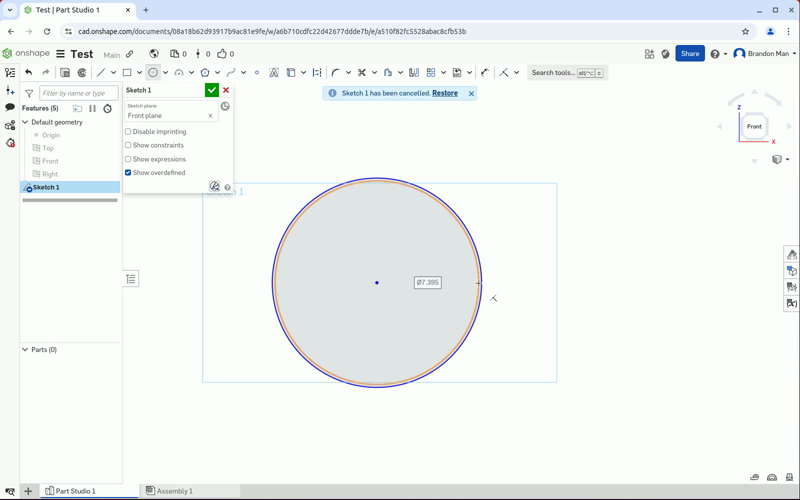
scroll(-6)
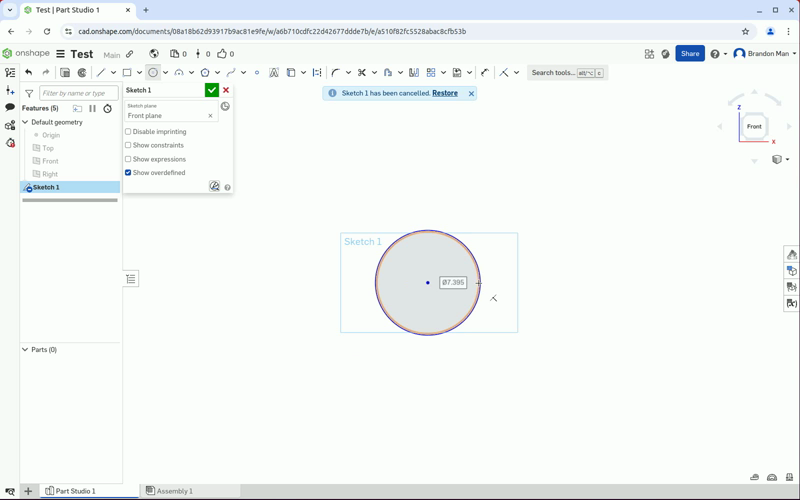
scroll(-6)
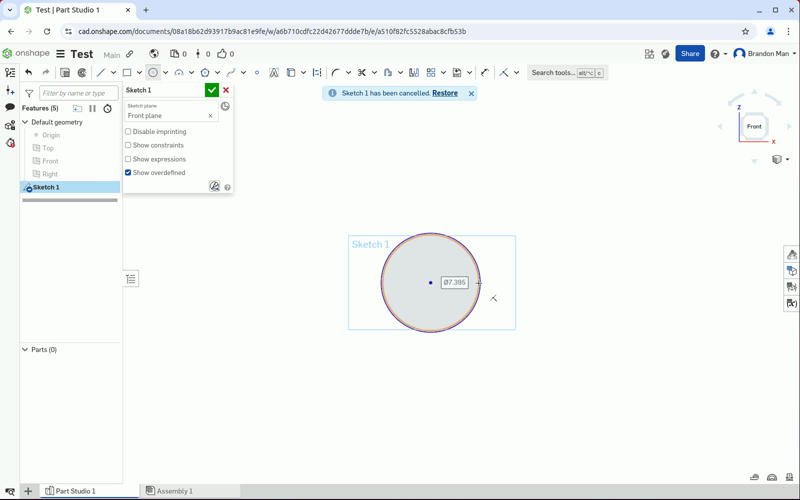
scroll(-6)
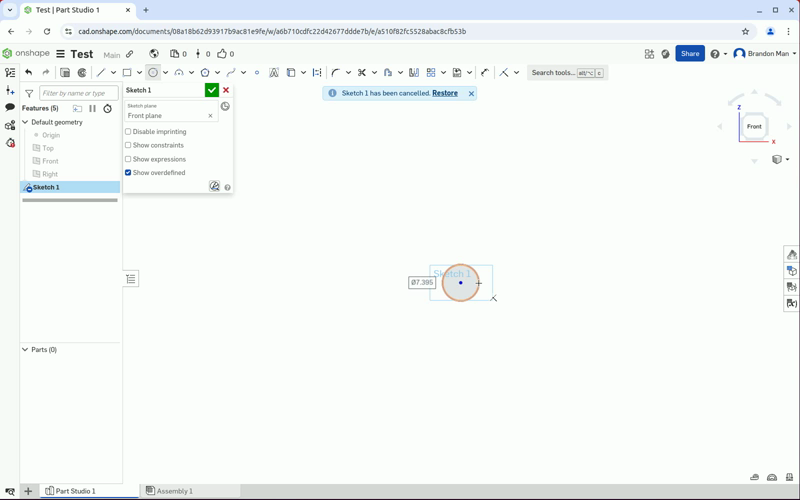
key(esc)
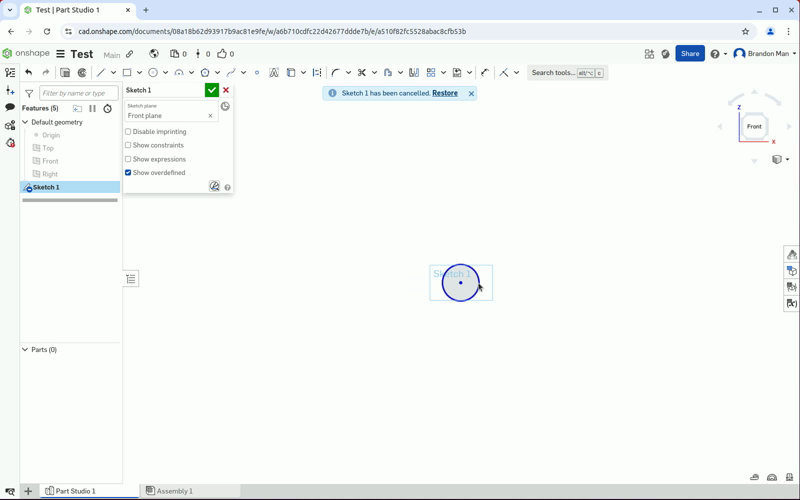
mouse_move(477, 291)
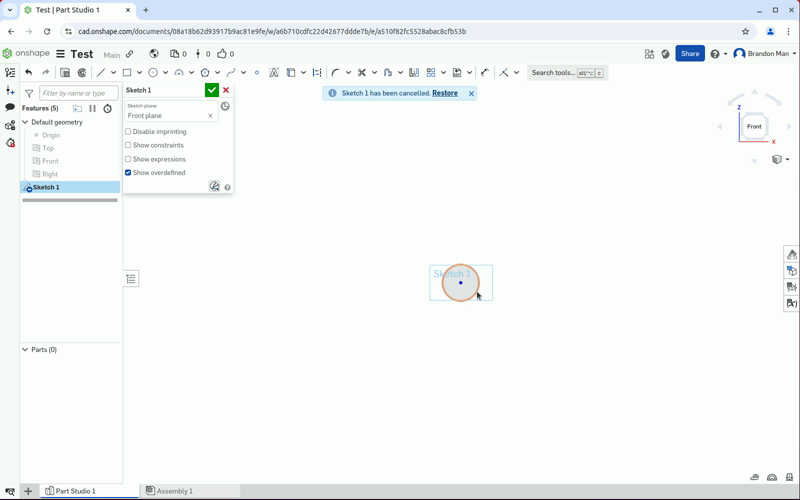
scroll(6)
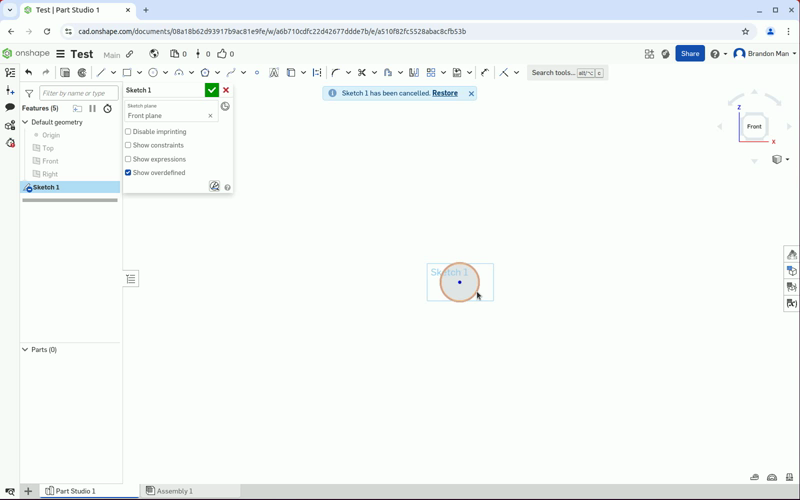
scroll(6)
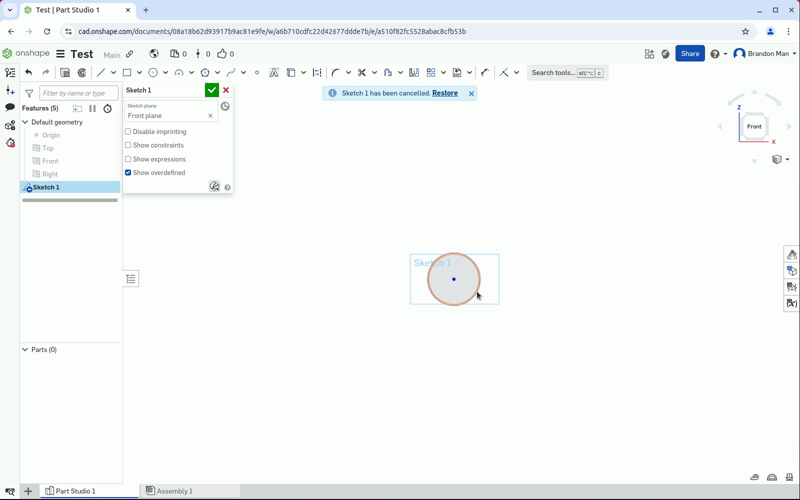
scroll(6)
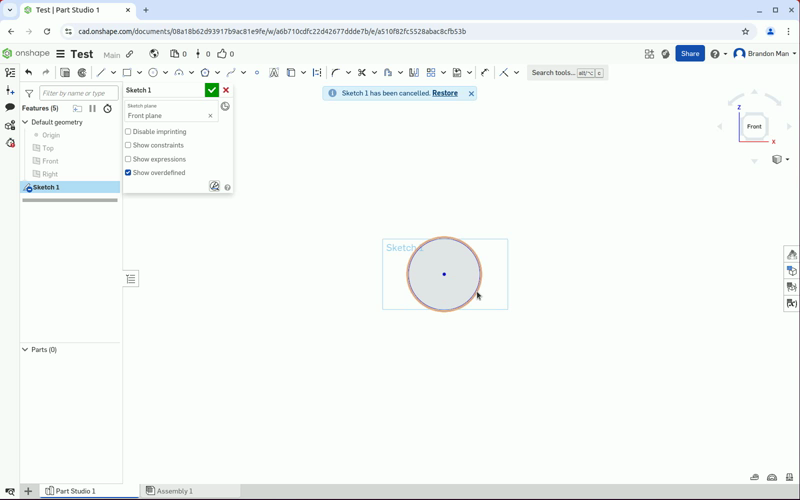
scroll(6)
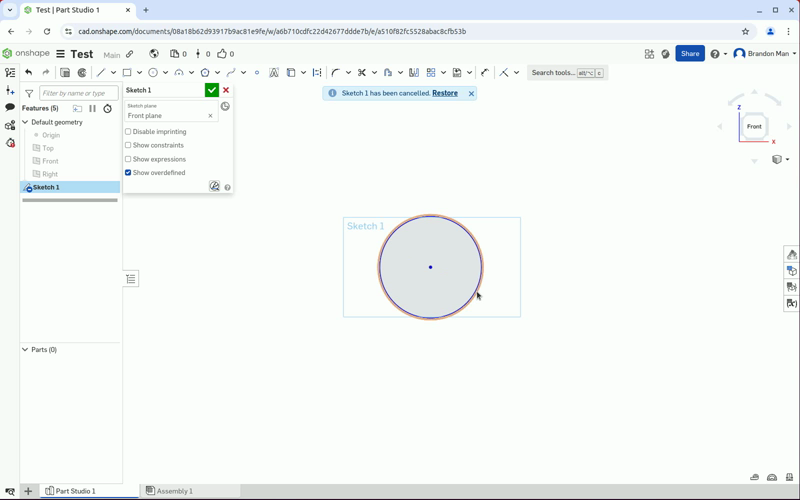
scroll(6)
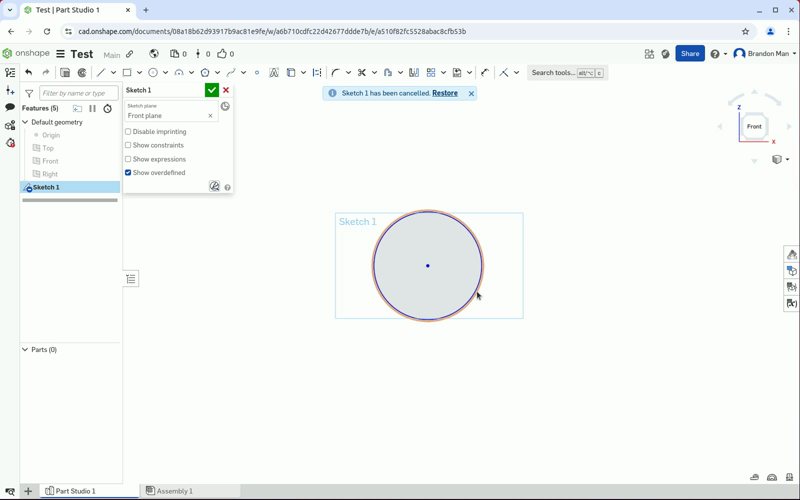
scroll(6)
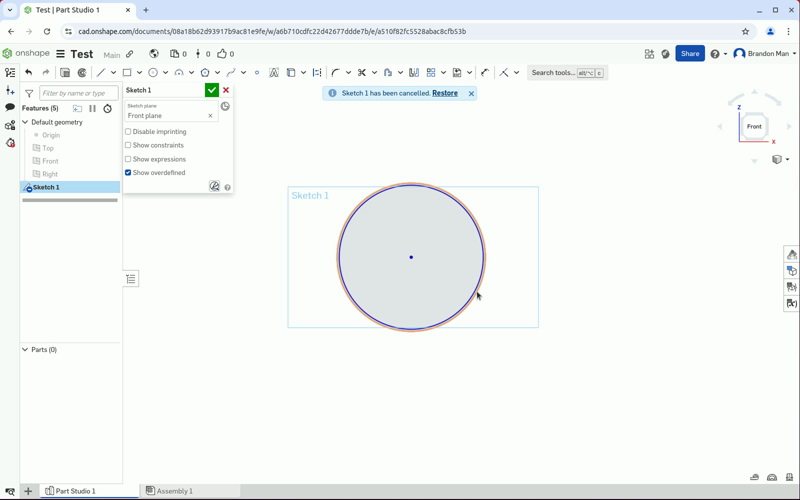
scroll(6)
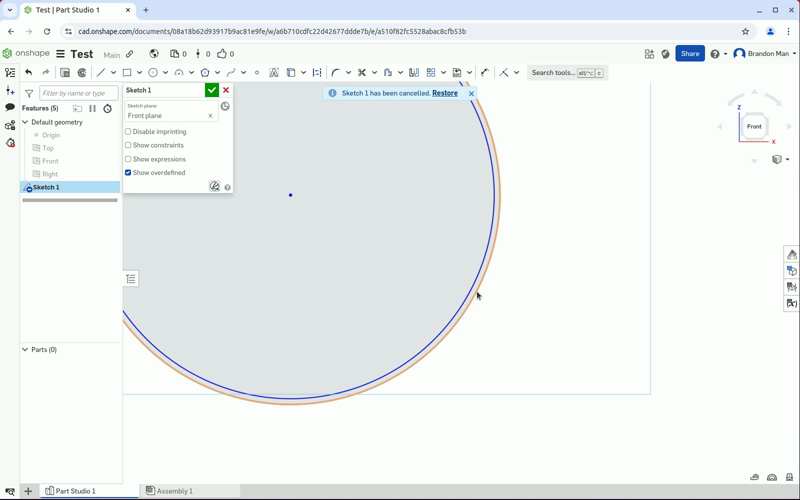
click(477, 291)
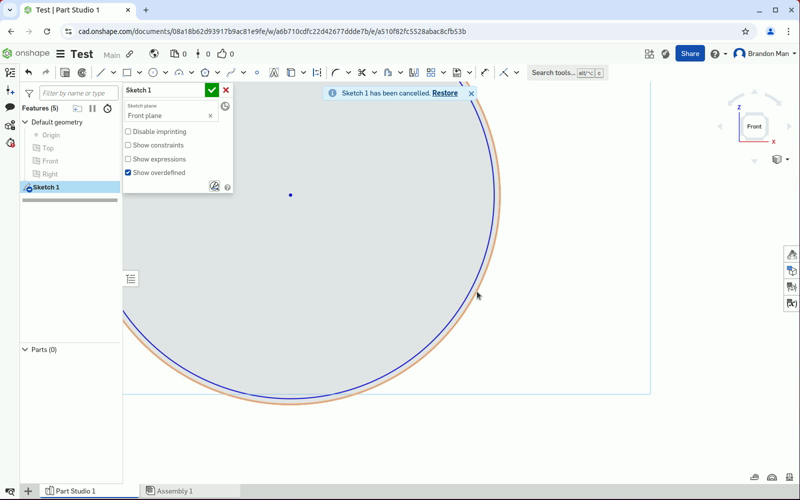
scroll(-6)
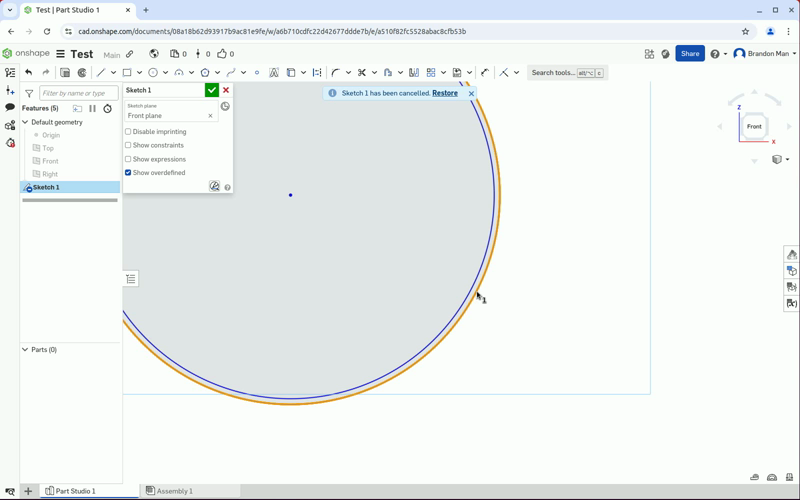
scroll(-6)
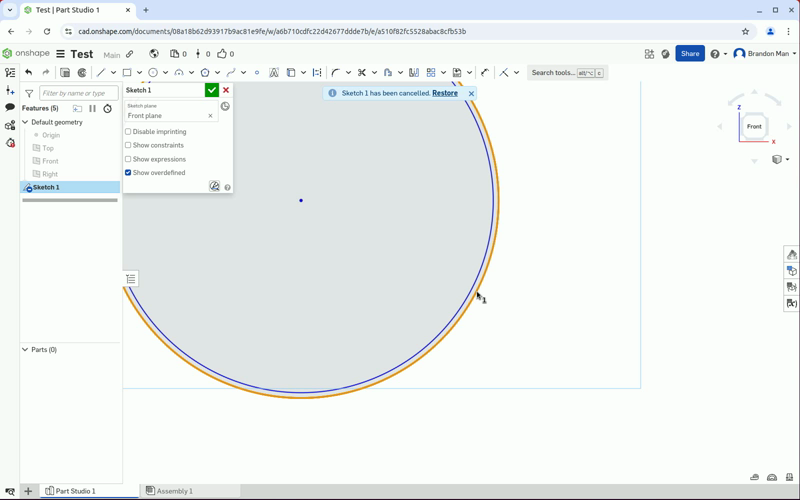
scroll(-6)
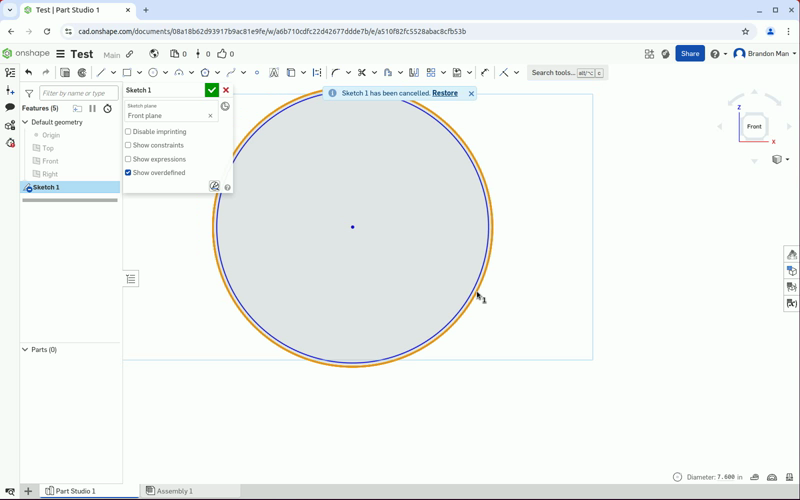
scroll(-6)
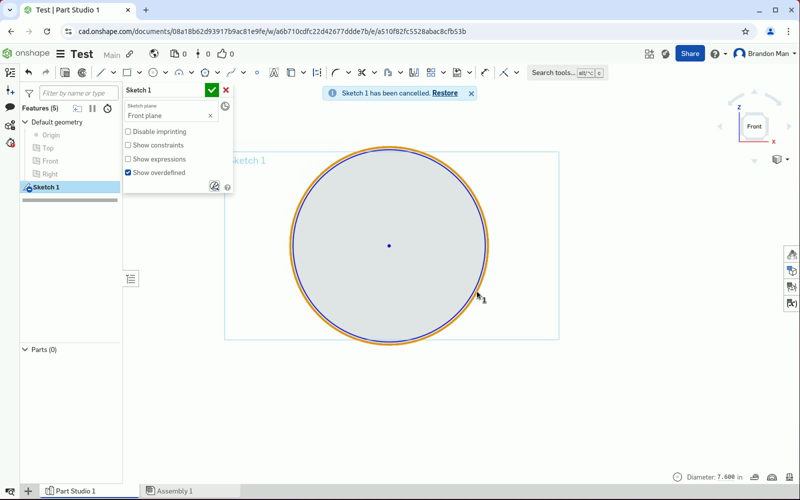
scroll(-6)
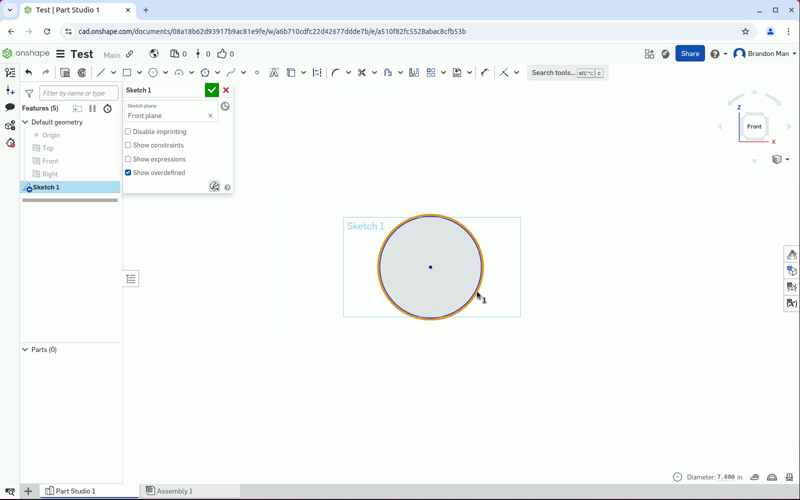
scroll(-6)
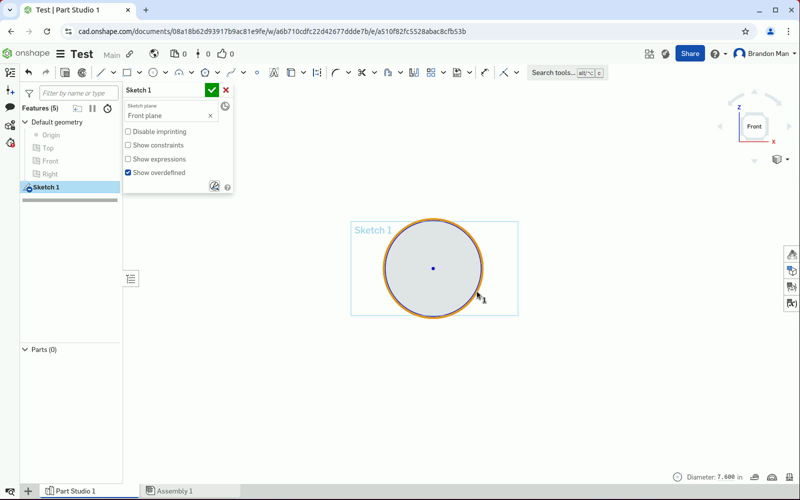
scroll(-6)
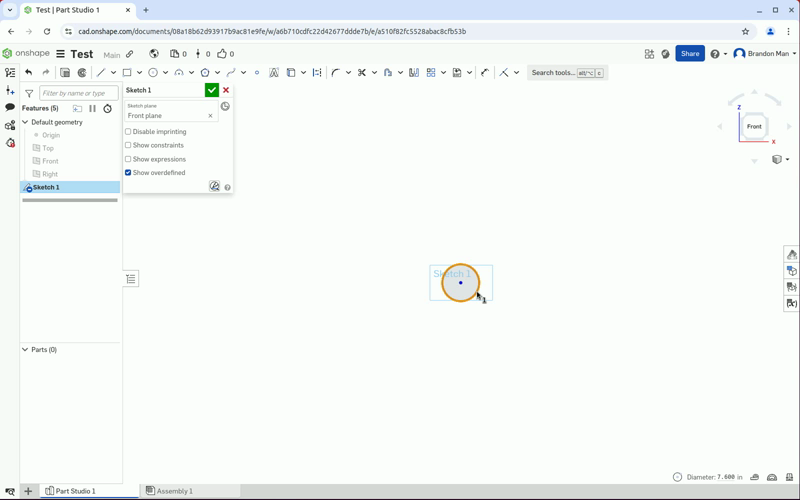
mouse_move(73, 352)
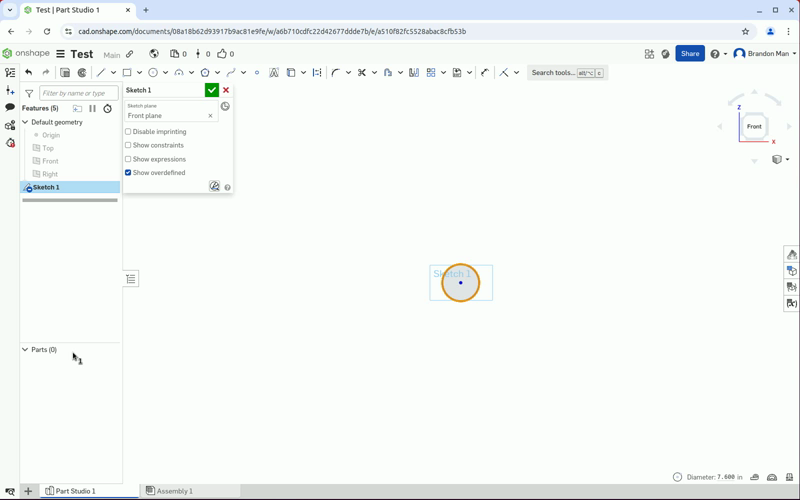
key(shift+y)
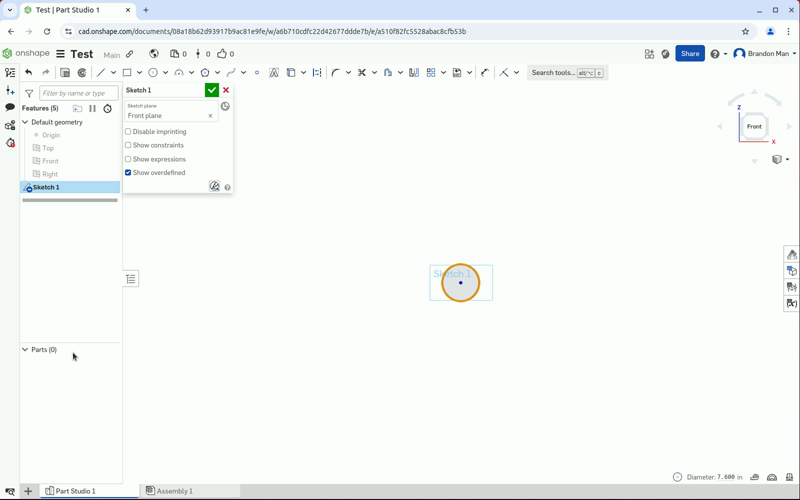
key(shift+e)
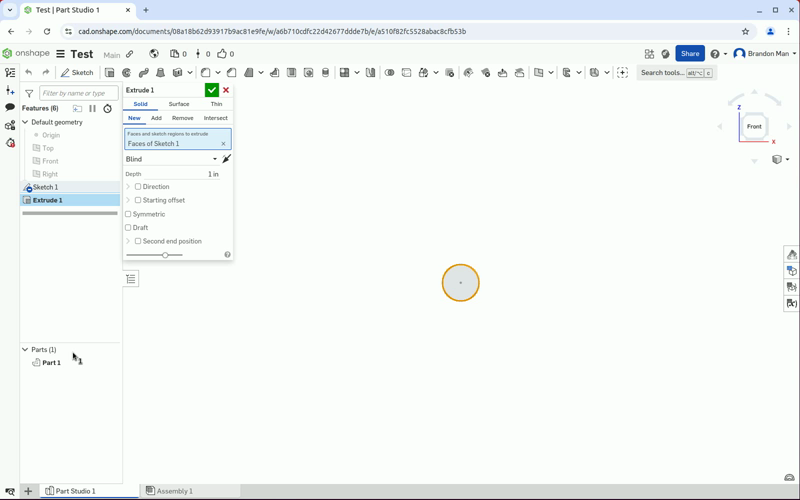
mouse_move(143, 106)
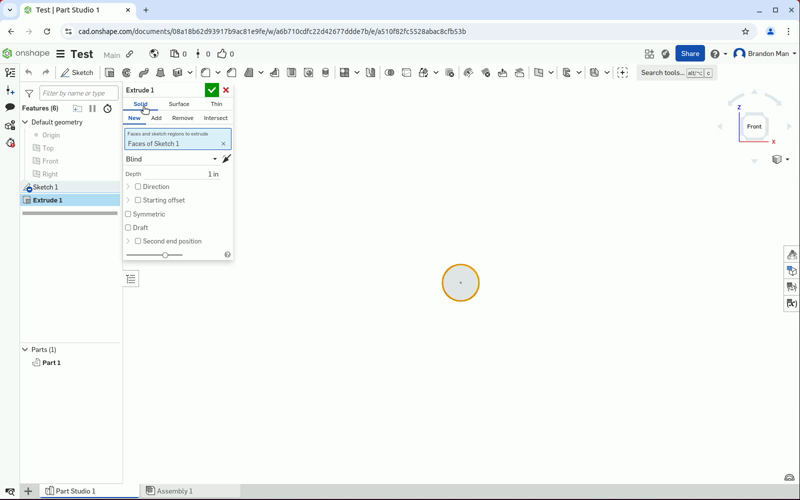
click(143, 106)
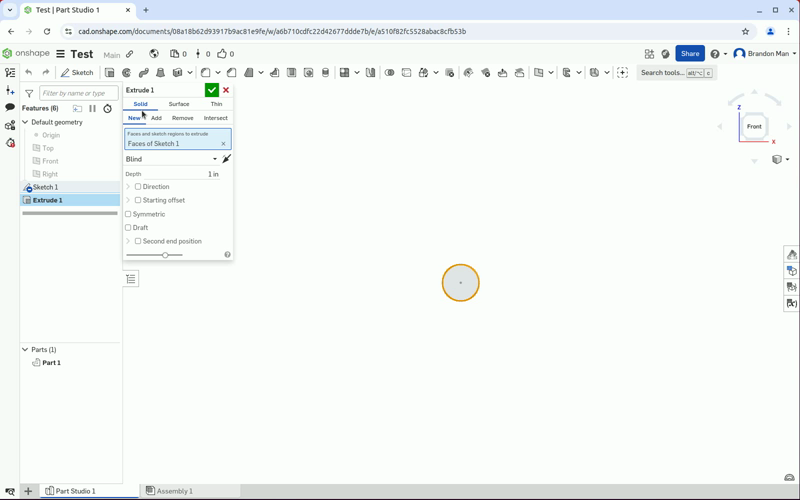
mouse_move(137, 120)
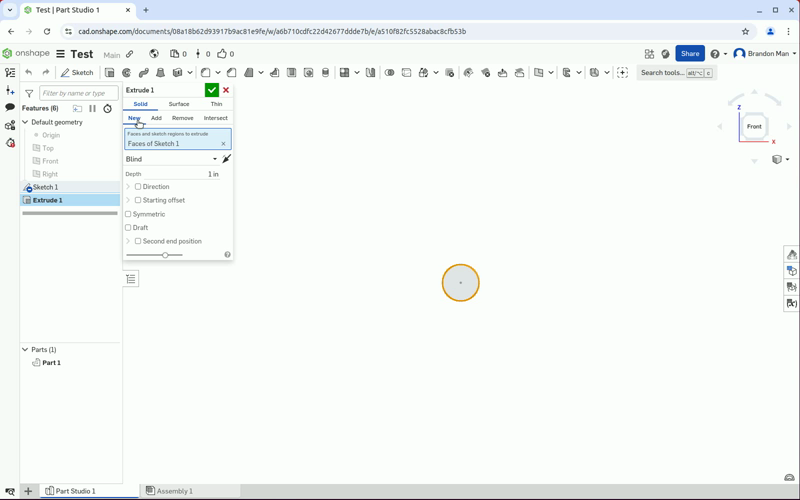
click(137, 120)
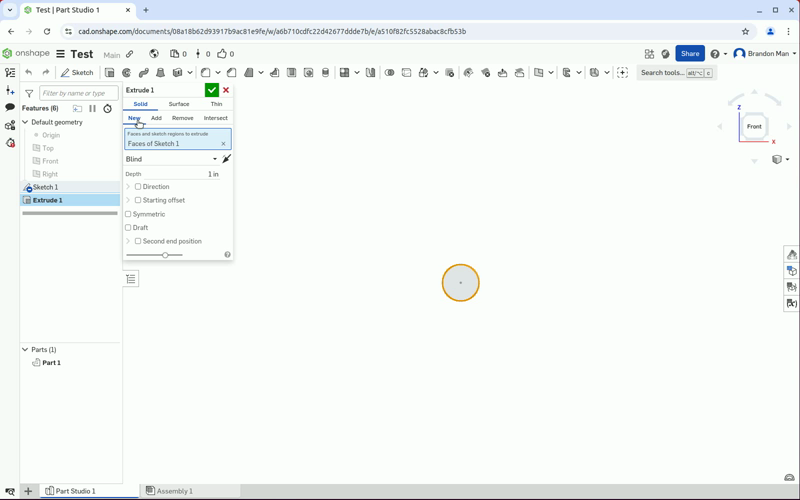
key(tab, 4)
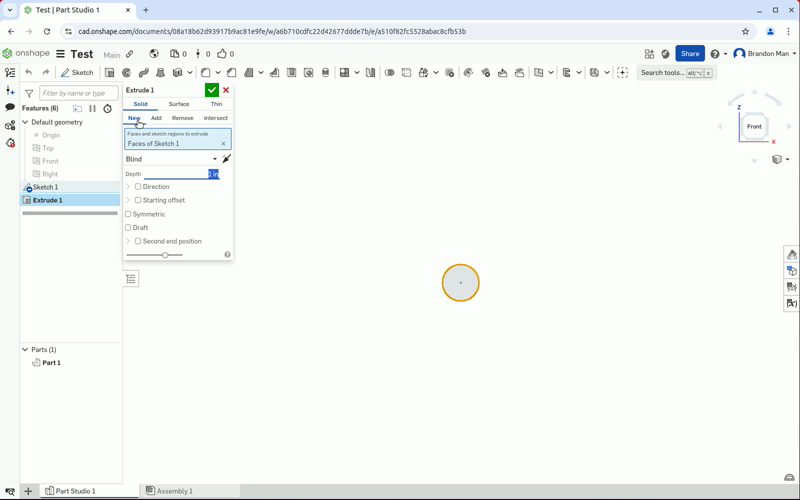
text(21.905)
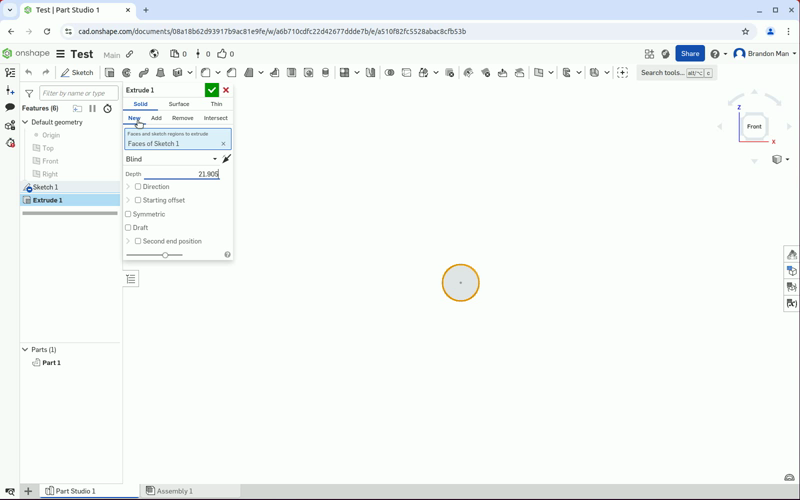
key(enter)
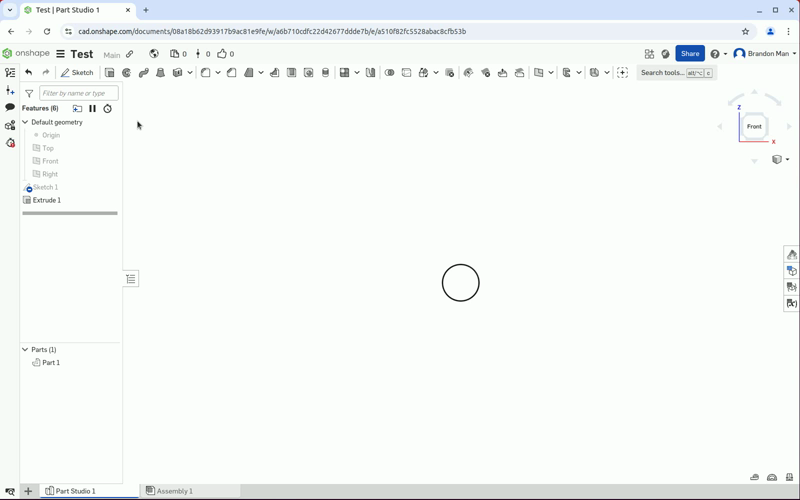
key(shift+h)
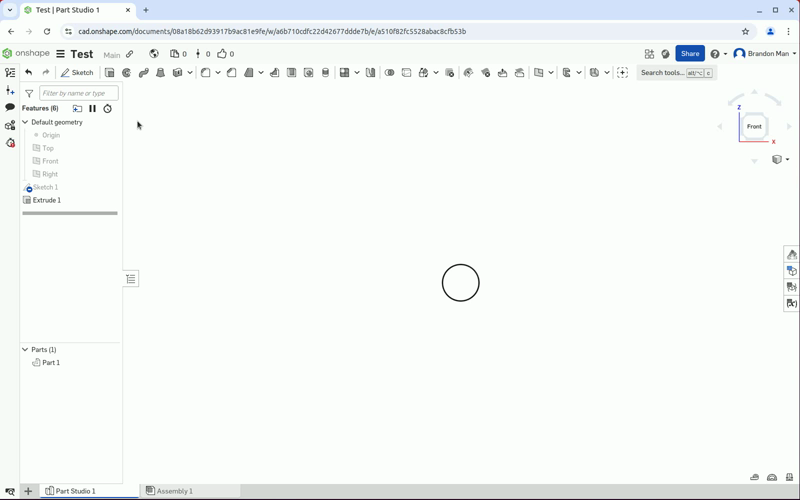
key(shift+h)
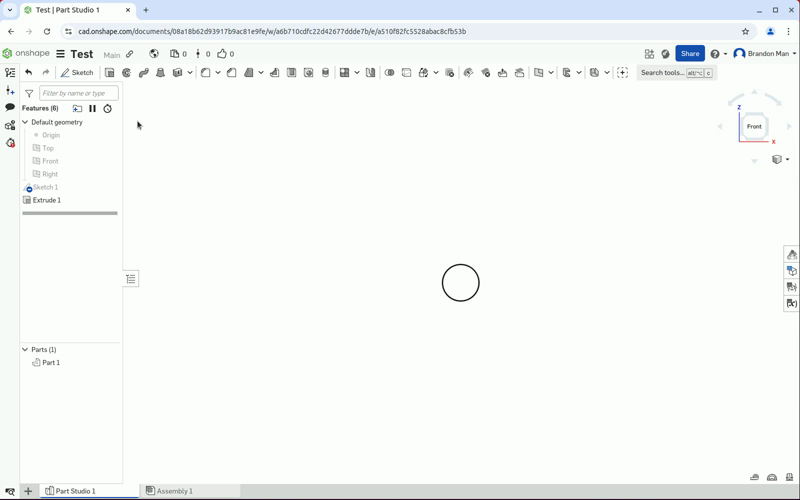
mouse_move(73, 189)
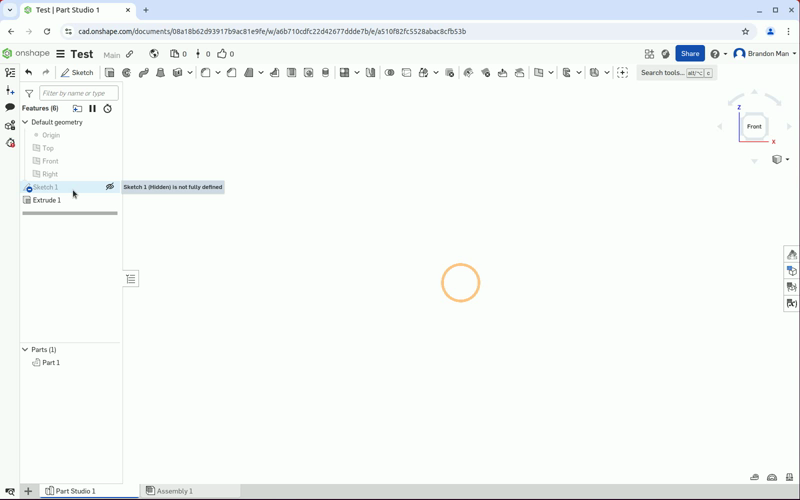
click(73, 189)
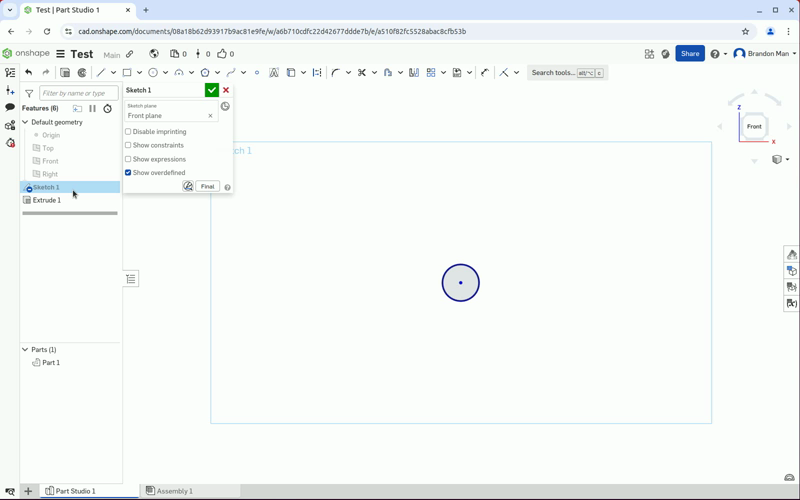
mouse_move(229, 92)
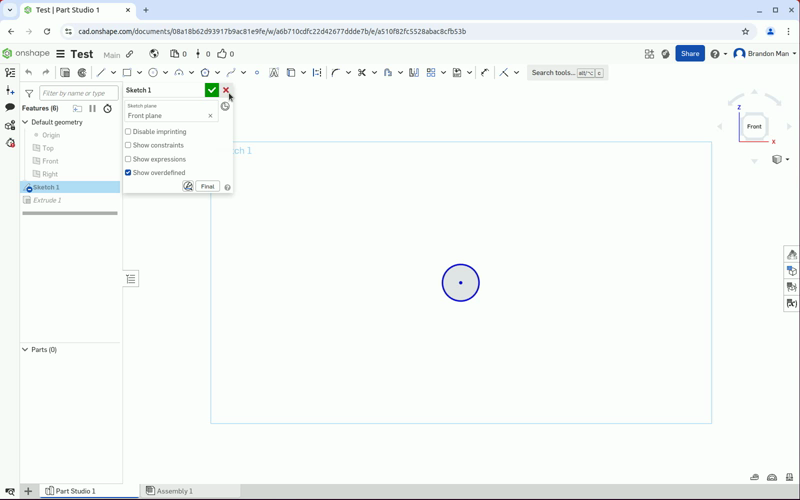
click(229, 92)
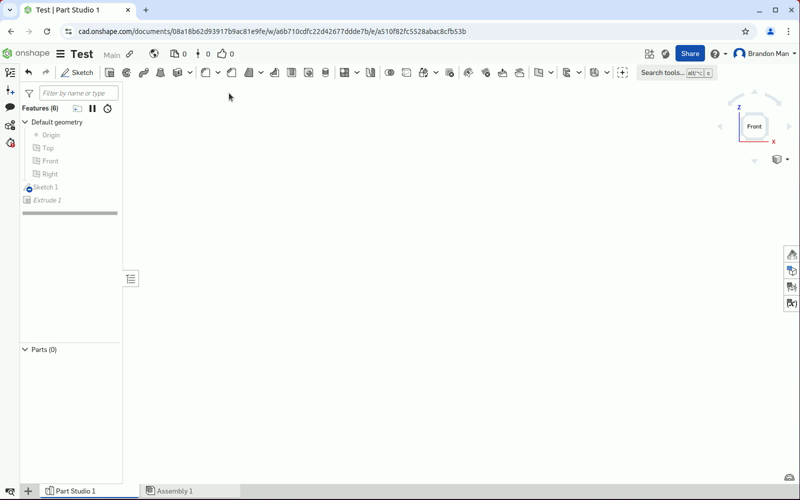
mouse_move(73, 352)
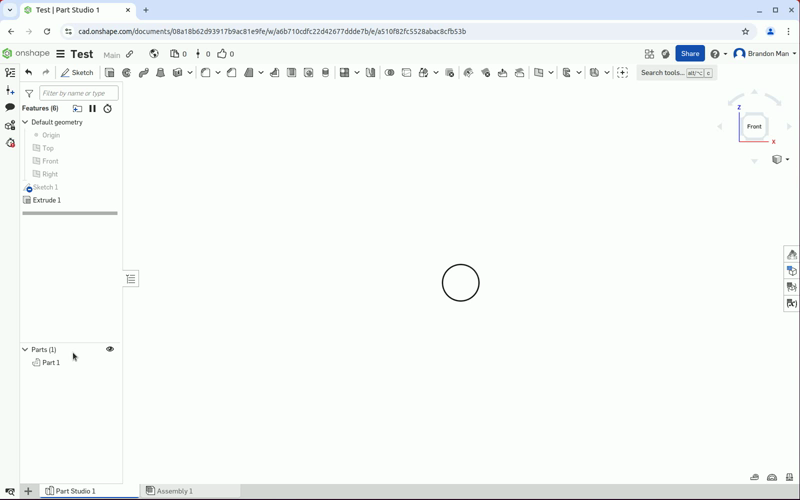
key(y)
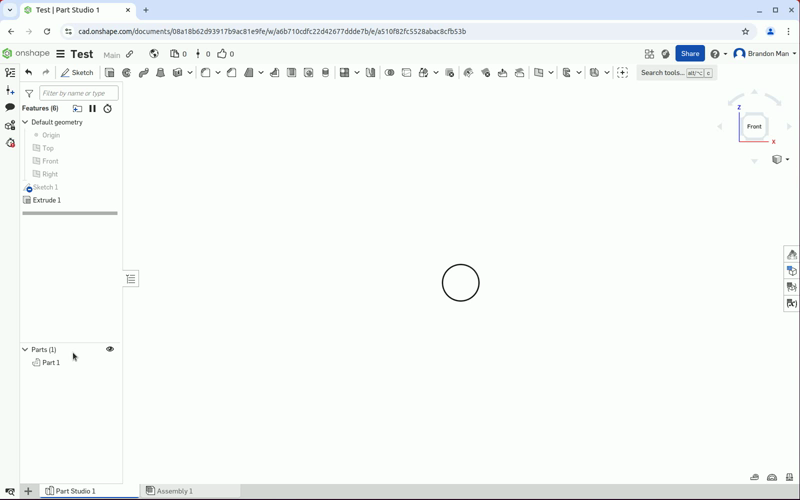
key(shift+p)
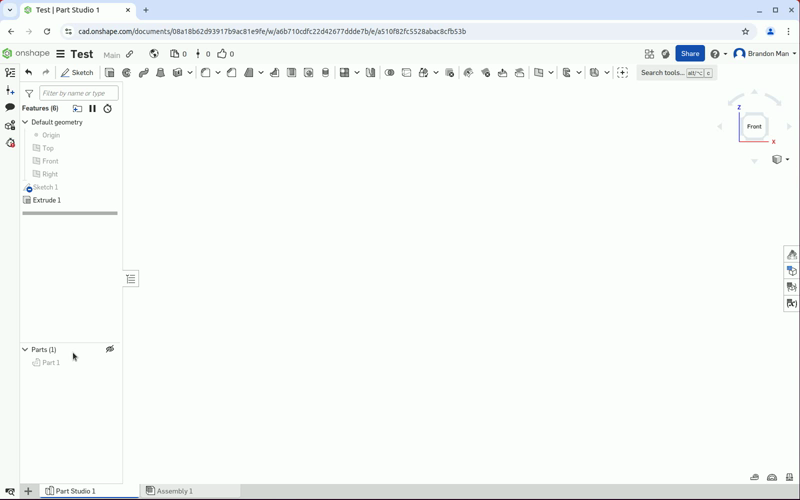
key(space)
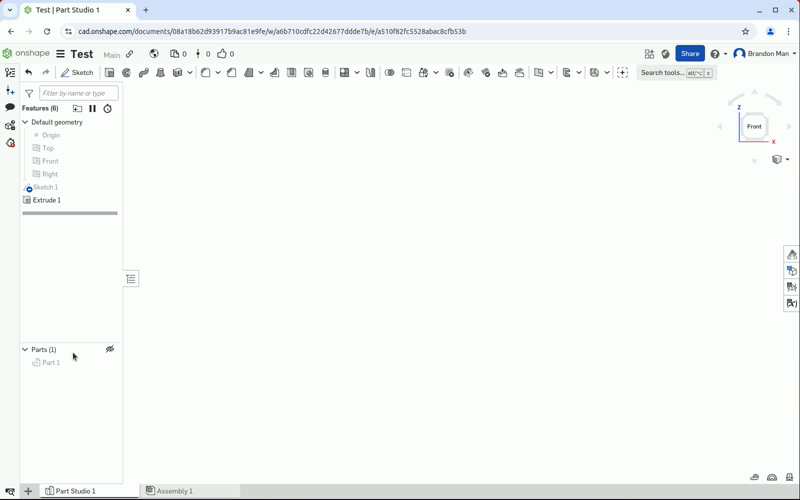
key_down(shift)
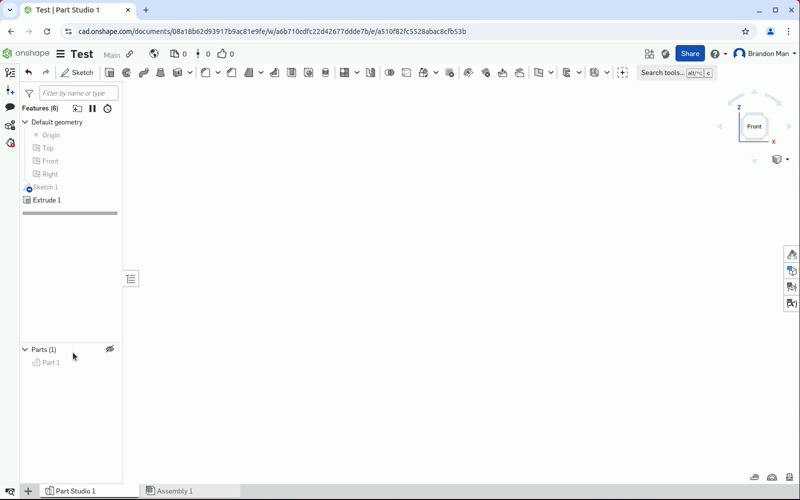
key(down)
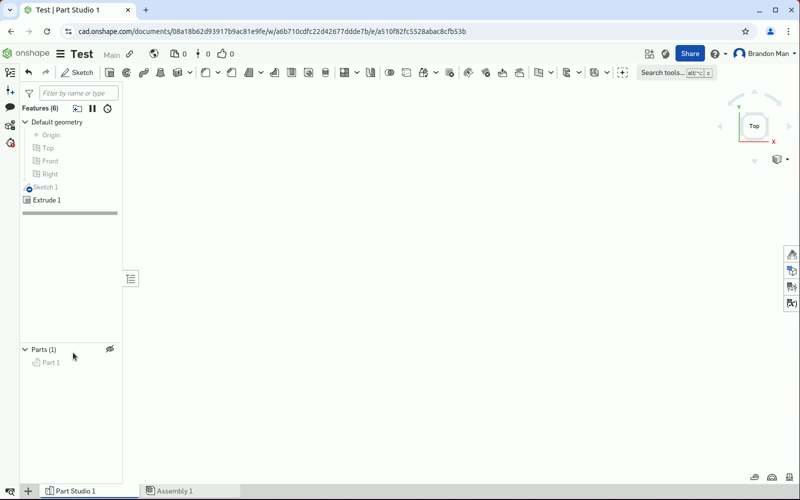
key_up(shift)
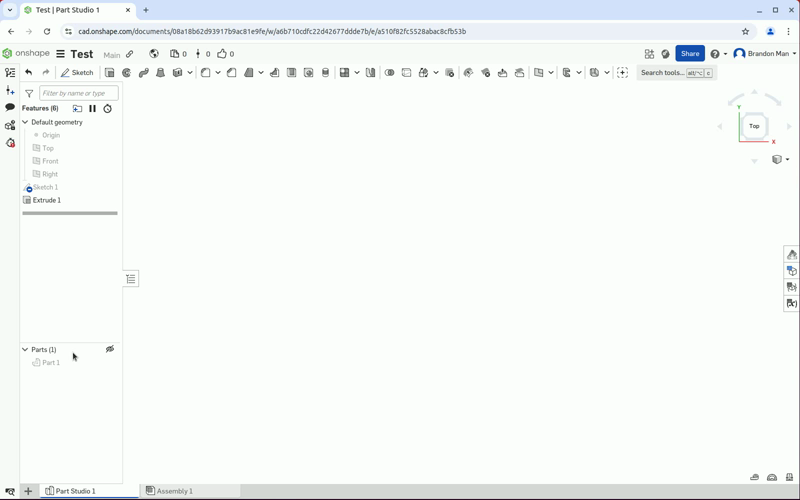
mouse_move(73, 352)
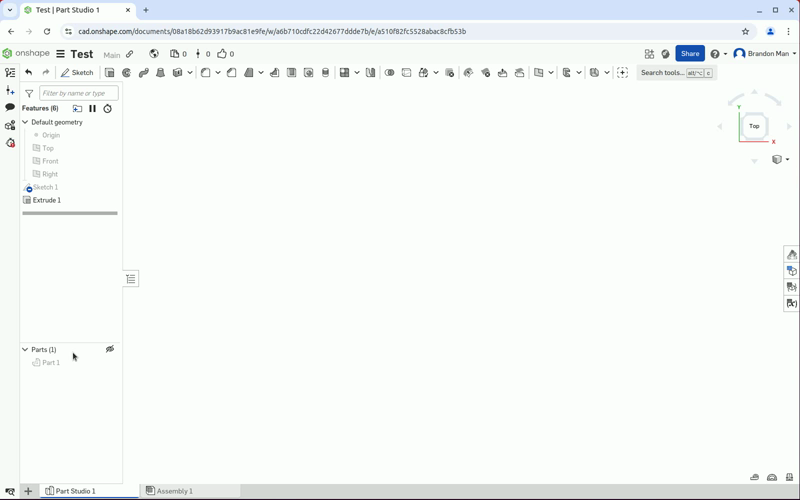
key(shift+y)
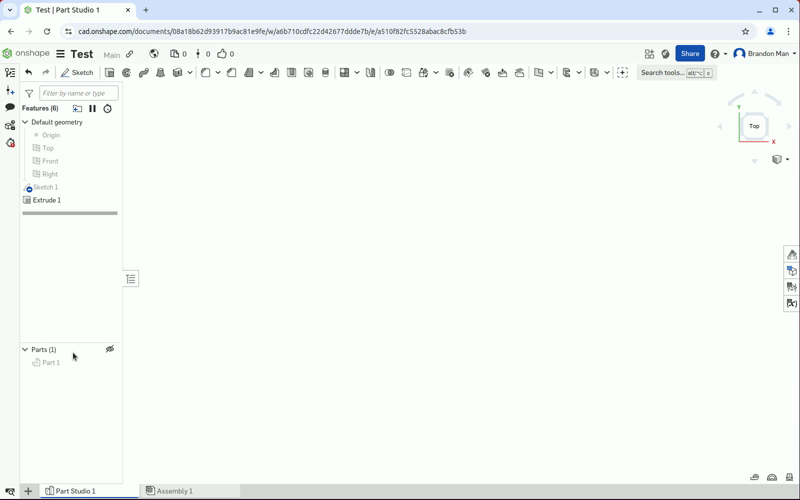
key(shift+s)
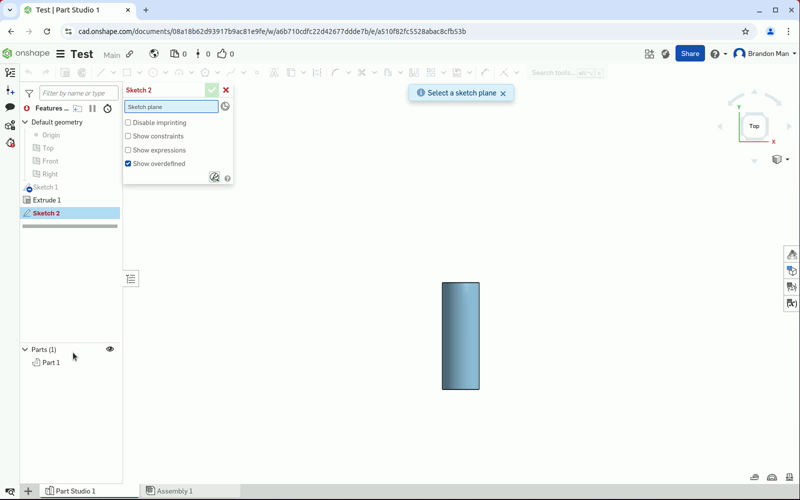
mouse_move(73, 150)
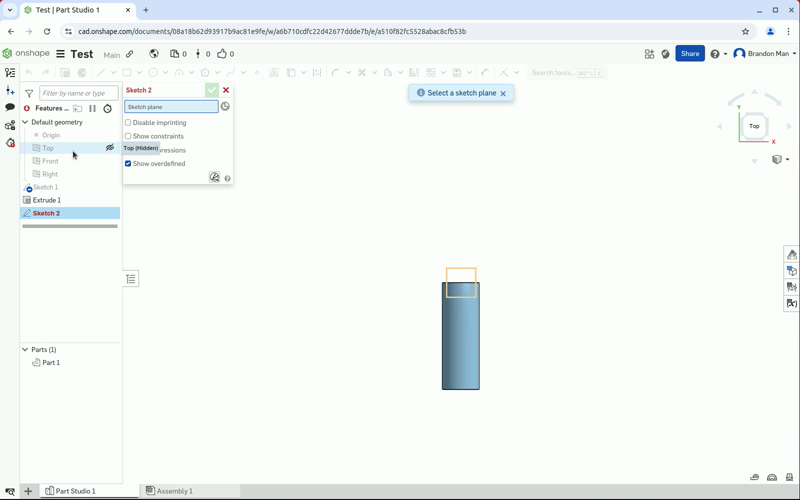
click(73, 150)
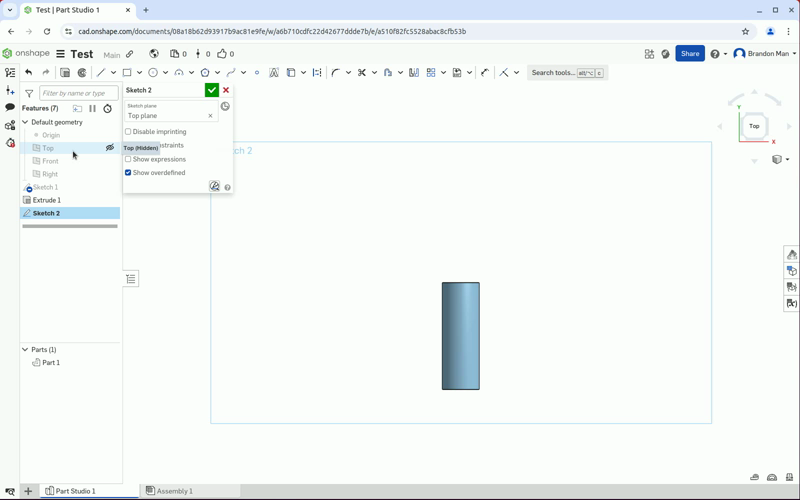
mouse_move(73, 352)
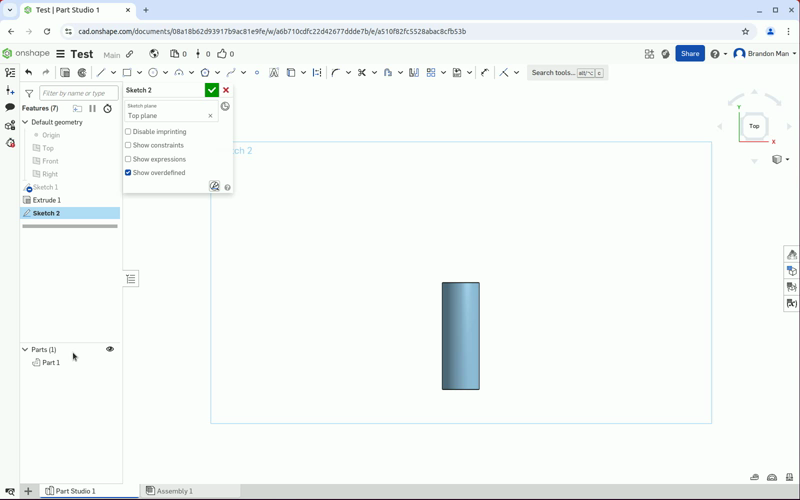
key(y)
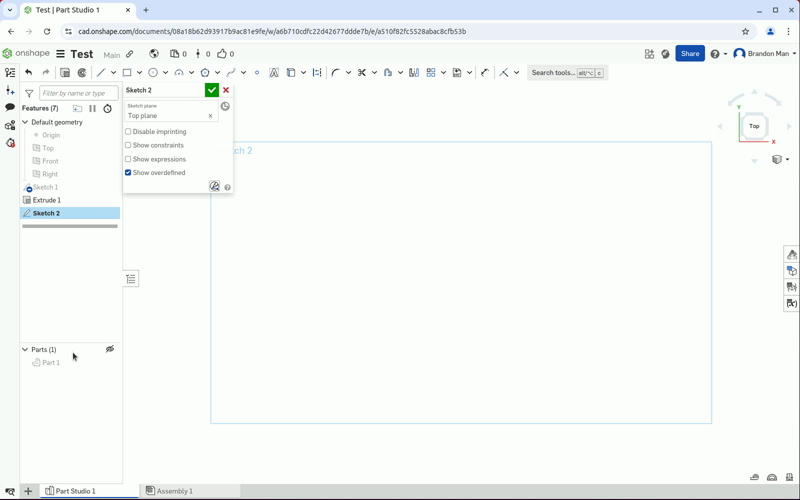
key(c)
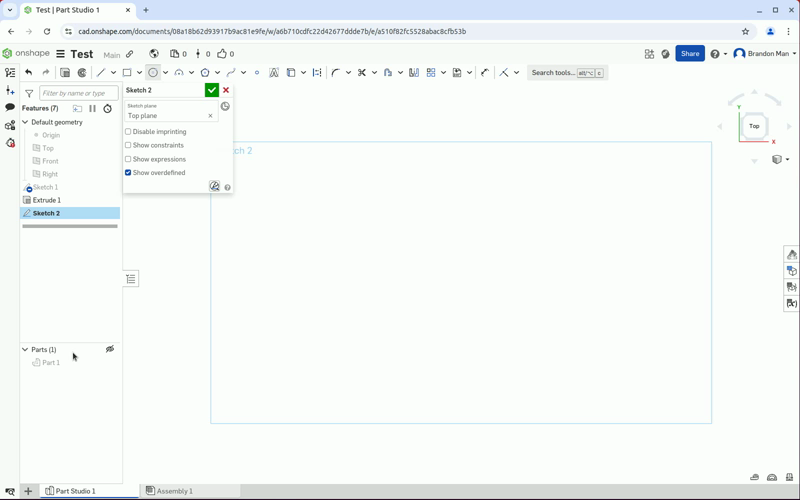
key_down(shift)
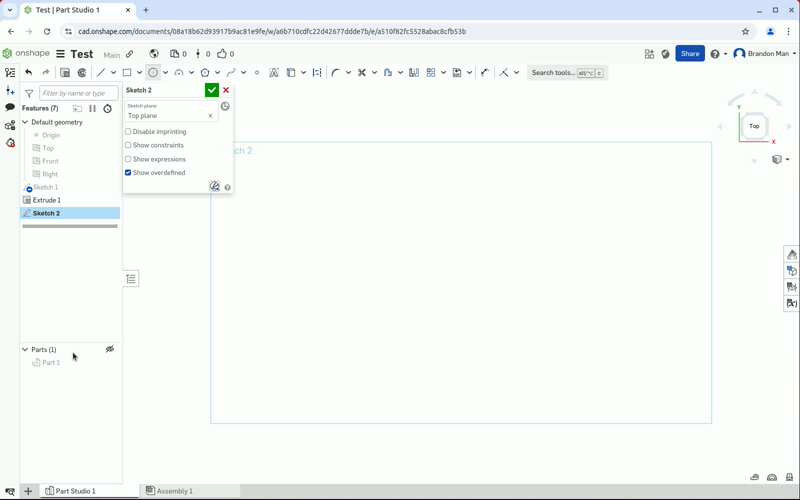
mouse_move(461, 286)
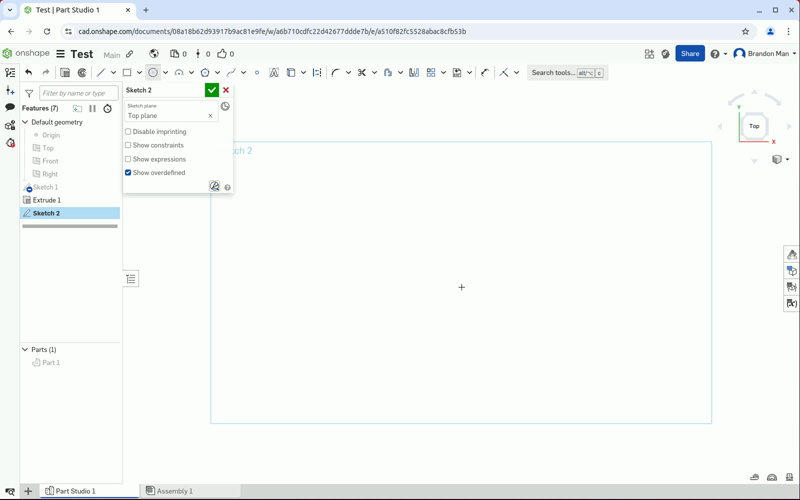
click(461, 286)
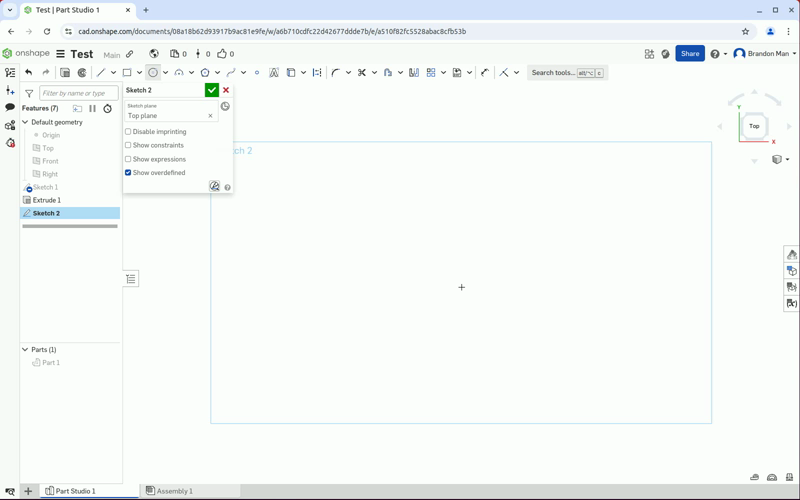
key_up(shift)
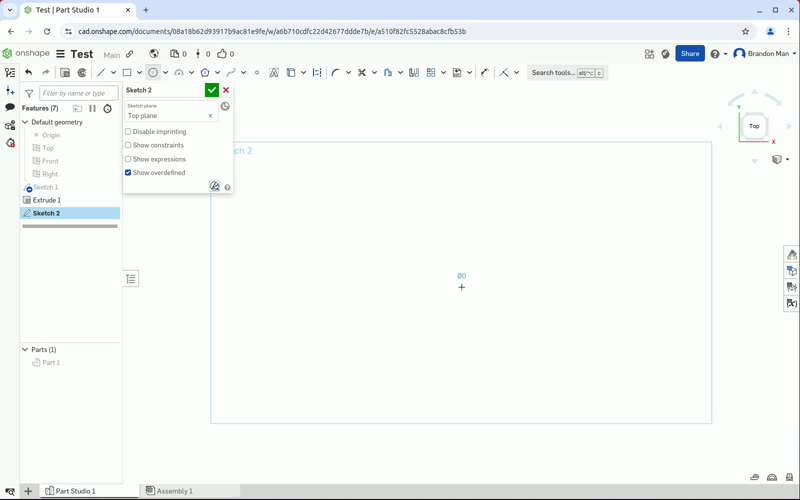
mouse_move(490, 286)
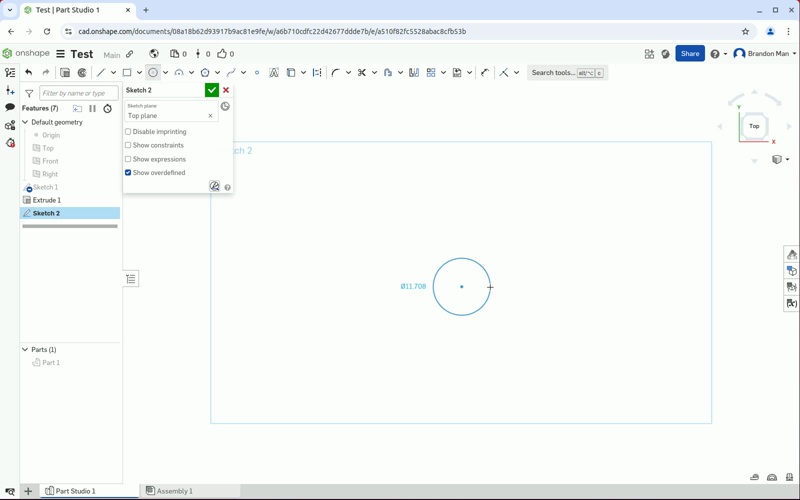
click(490, 286)
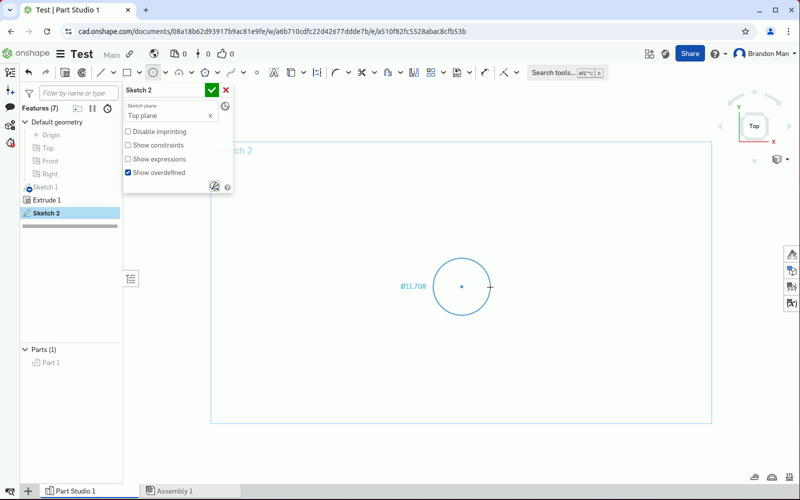
key(esc)
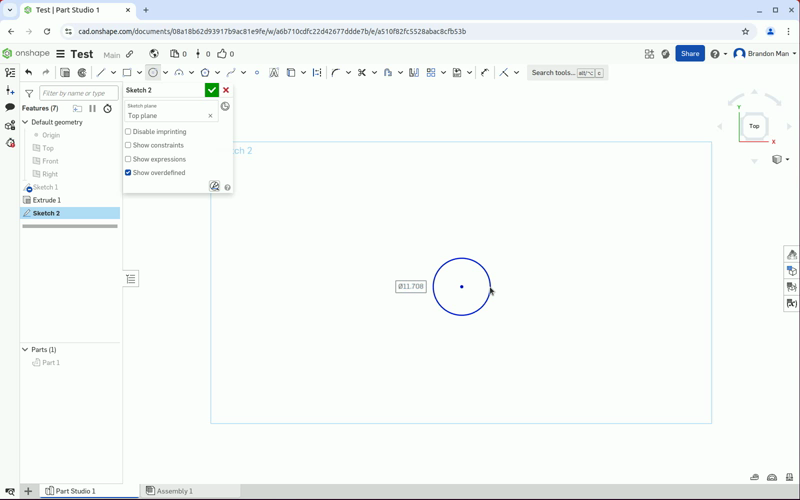
mouse_move(454, 272)
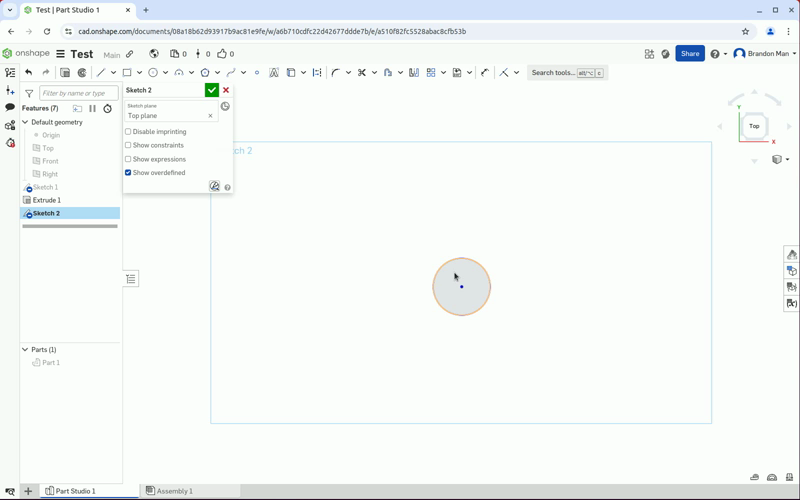
click(454, 272)
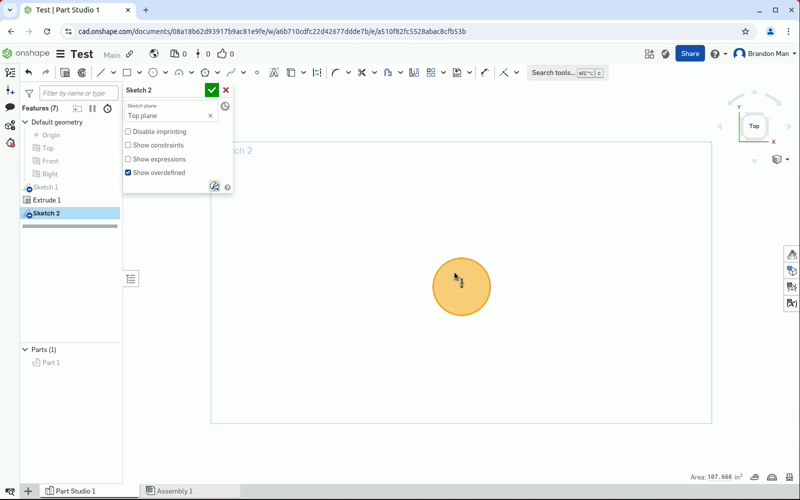
mouse_move(73, 352)
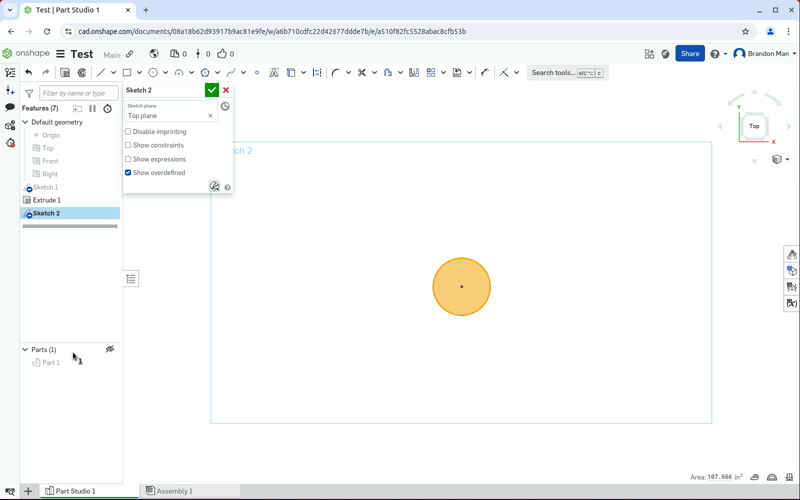
key(shift+y)
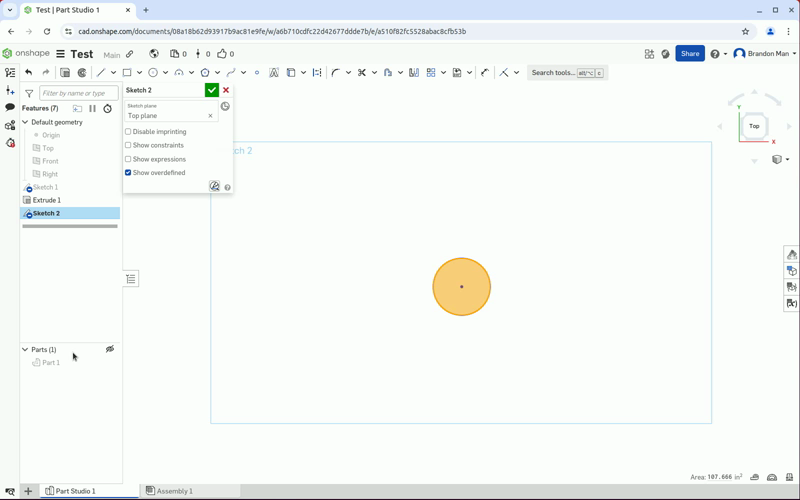
key(shift+e)
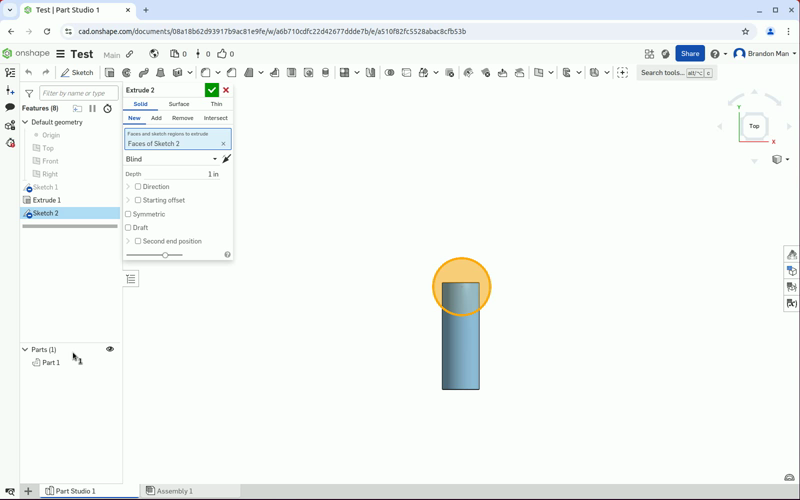
mouse_move(143, 106)
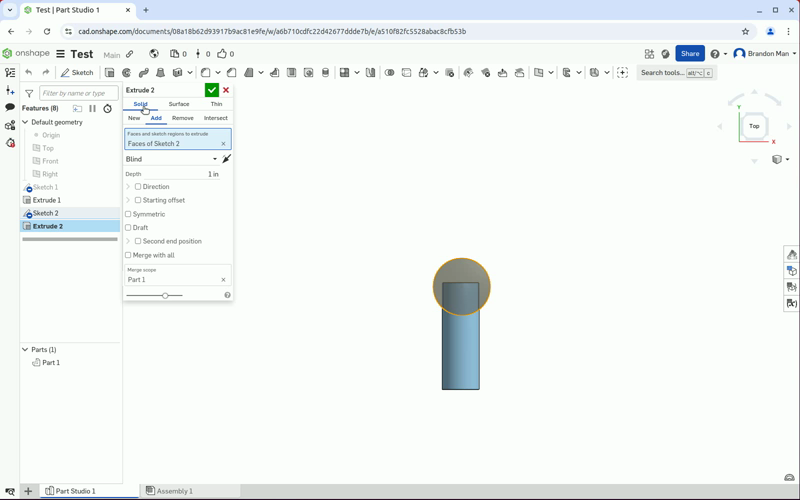
click(143, 106)
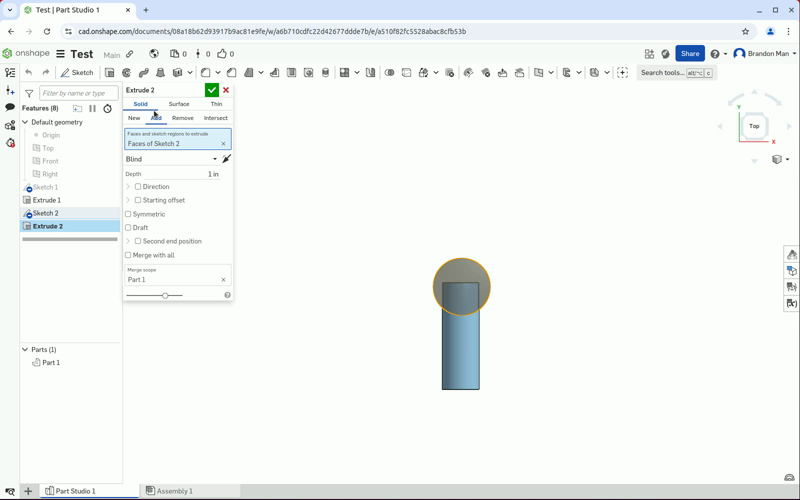
mouse_move(186, 120)
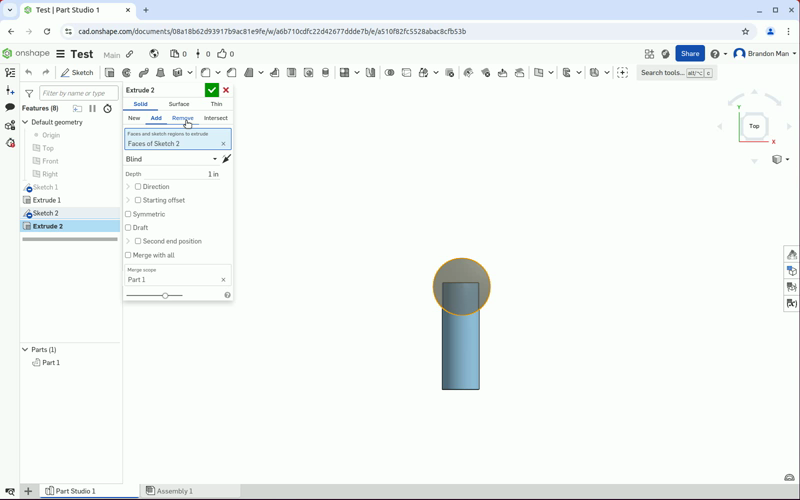
click(186, 120)
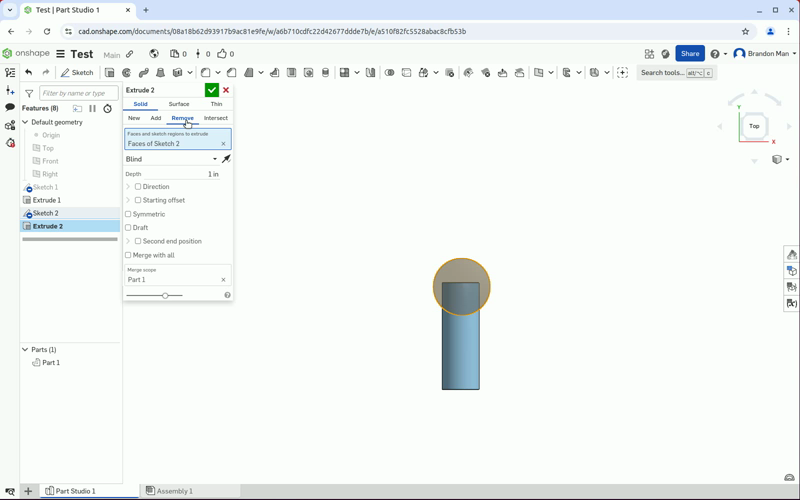
key(tab, 4)
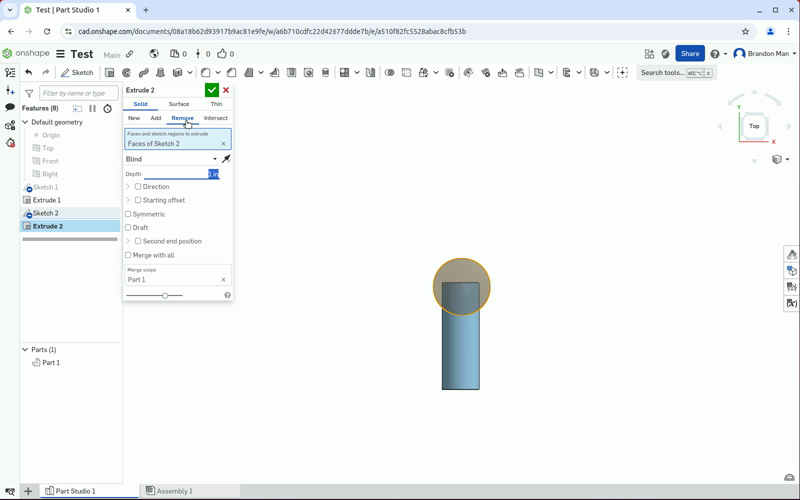
text(7.702)
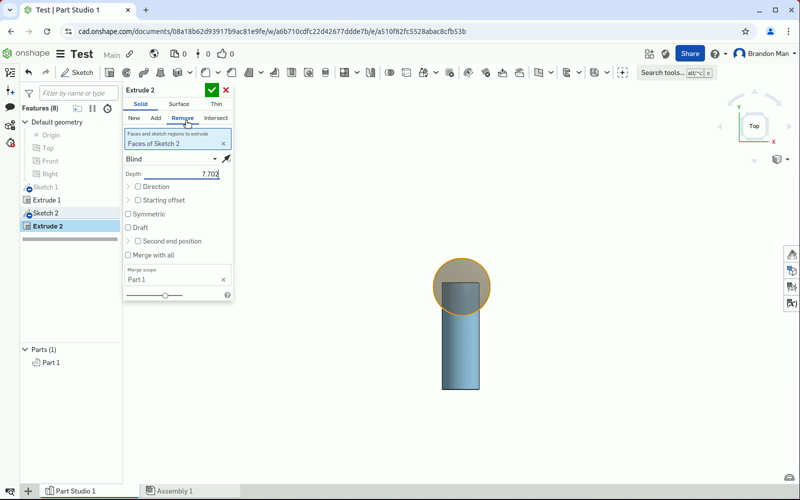
key(tab, 3)
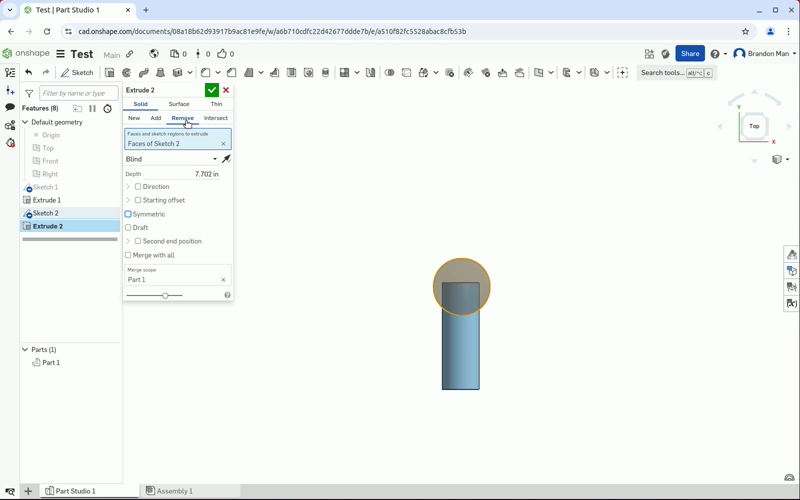
key(space)
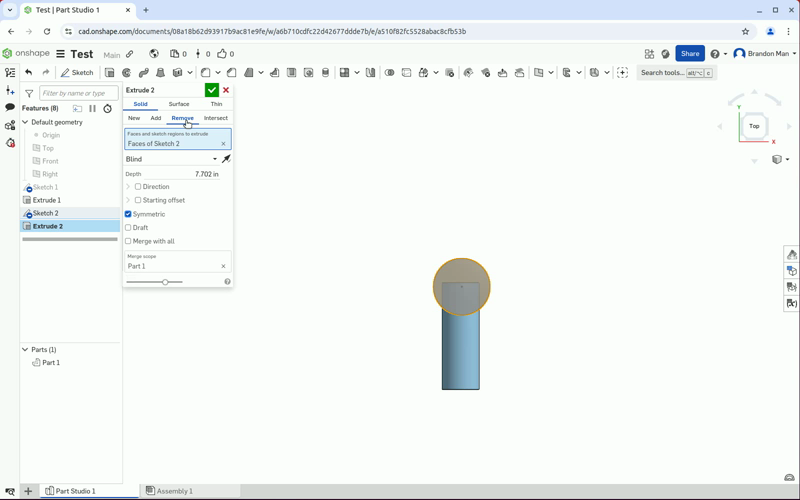
key(tab, 2)
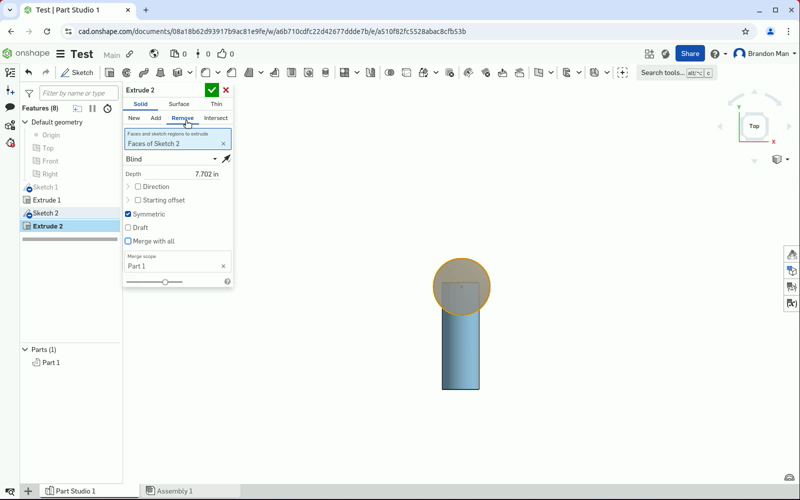
key(space)
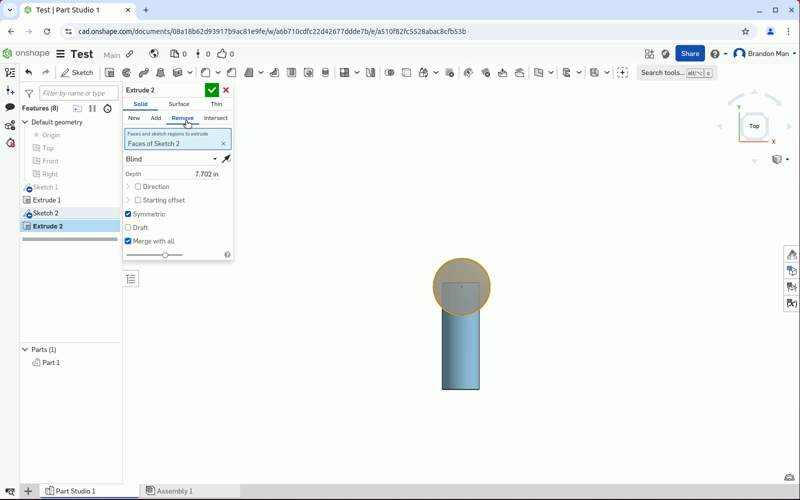
key(enter)
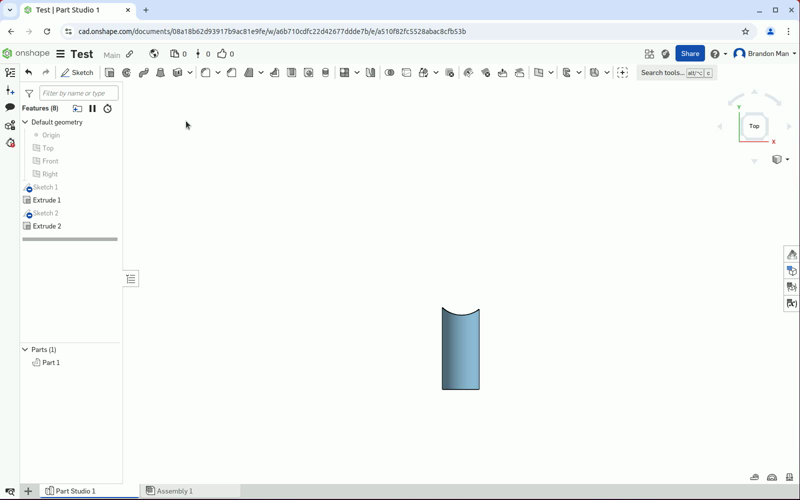
key(shift+h)
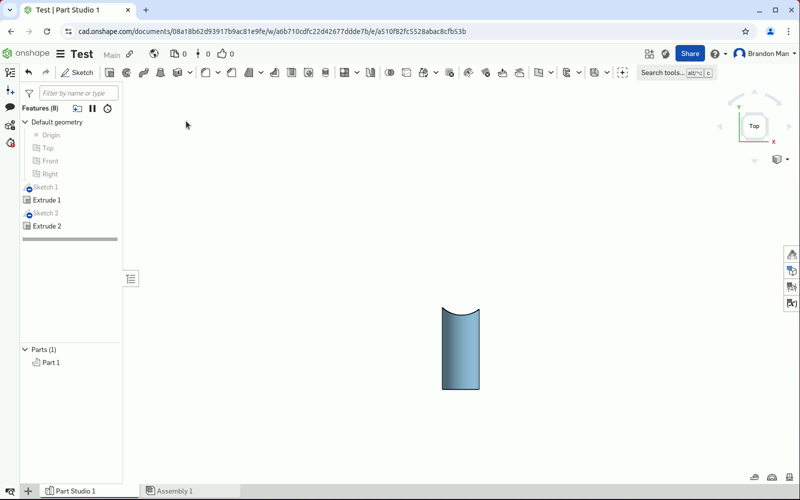
key(shift+h)
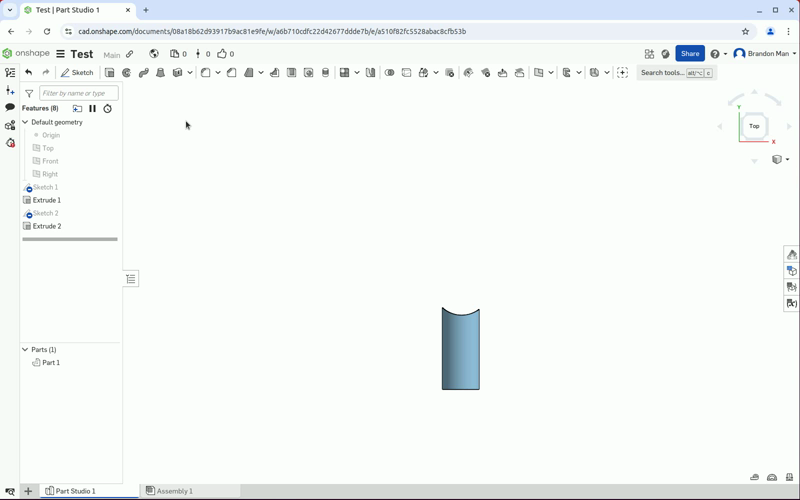
mouse_move(73, 189)
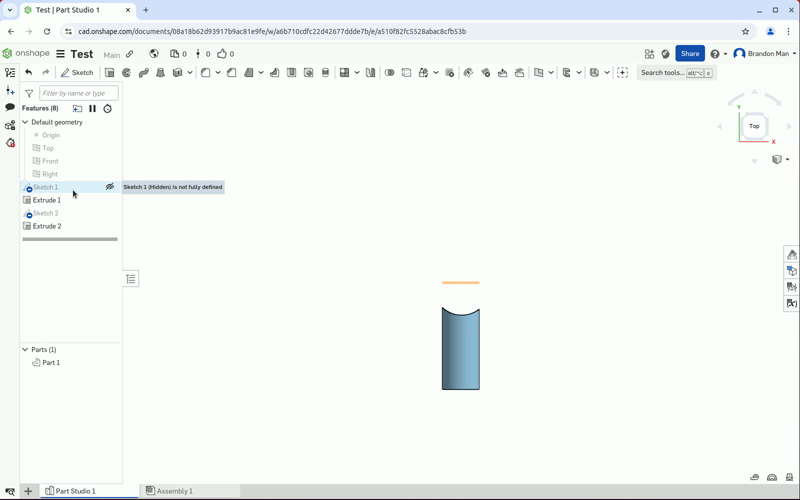
click(73, 189)
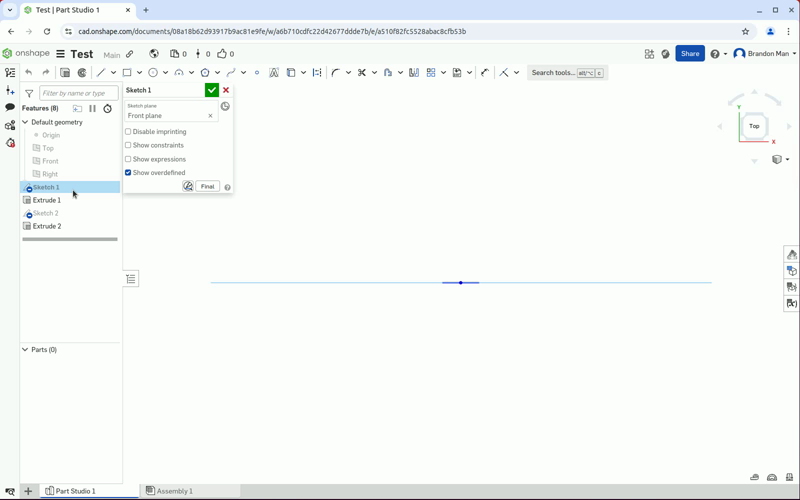
mouse_move(229, 92)
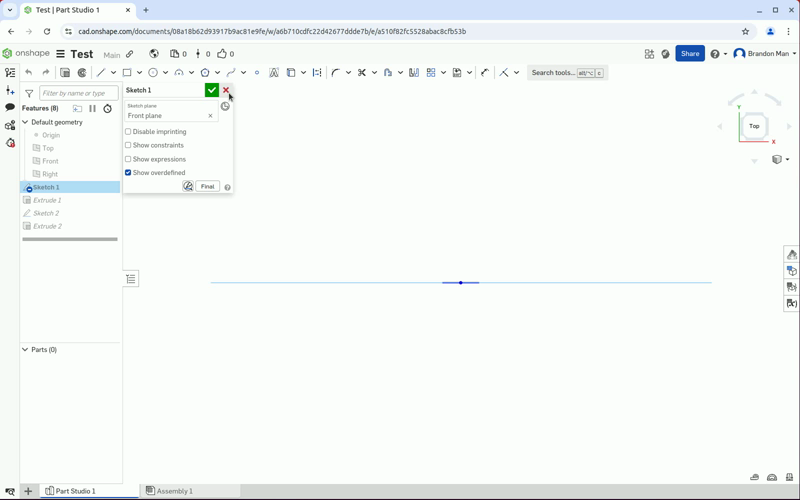
click(229, 92)
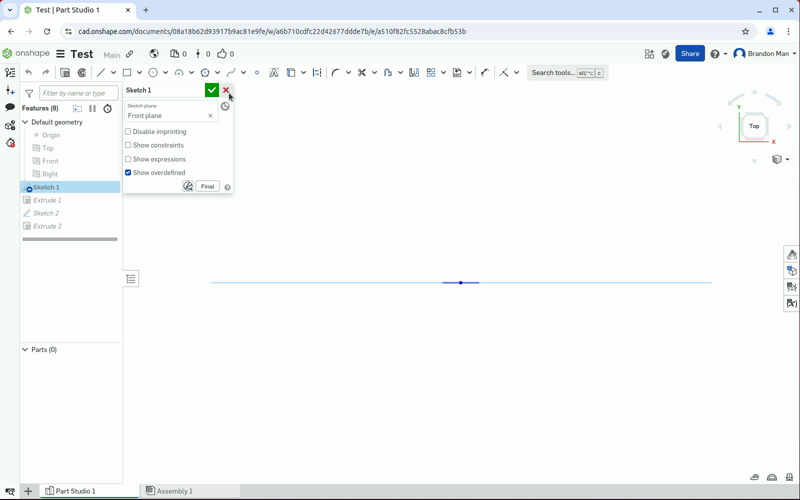
key(shift+s)
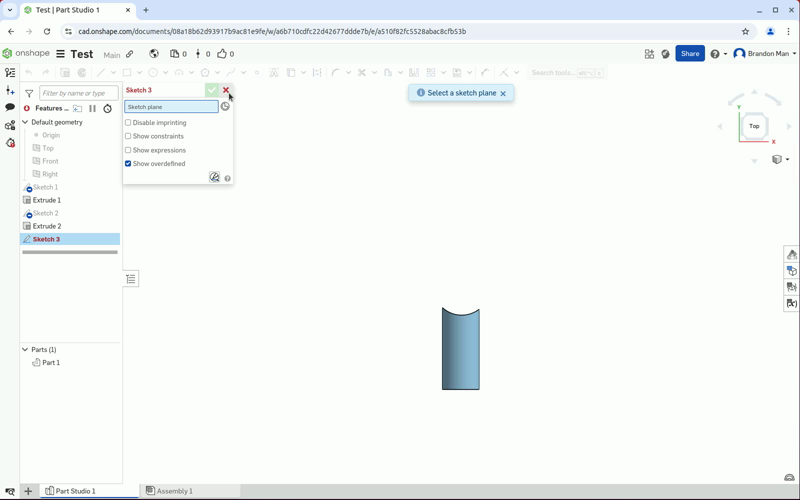
mouse_move(73, 150)
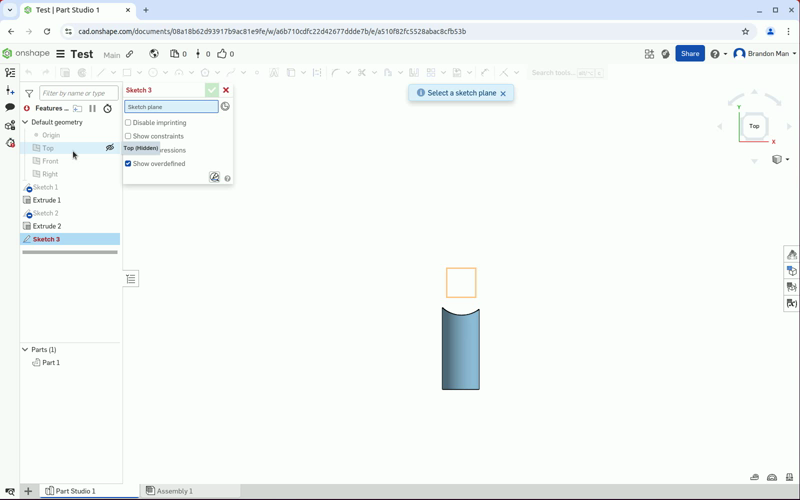
click(73, 150)
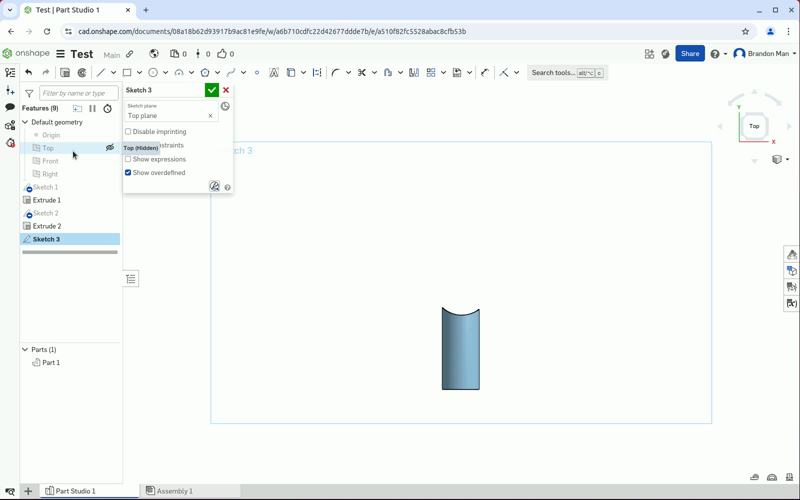
mouse_move(73, 352)
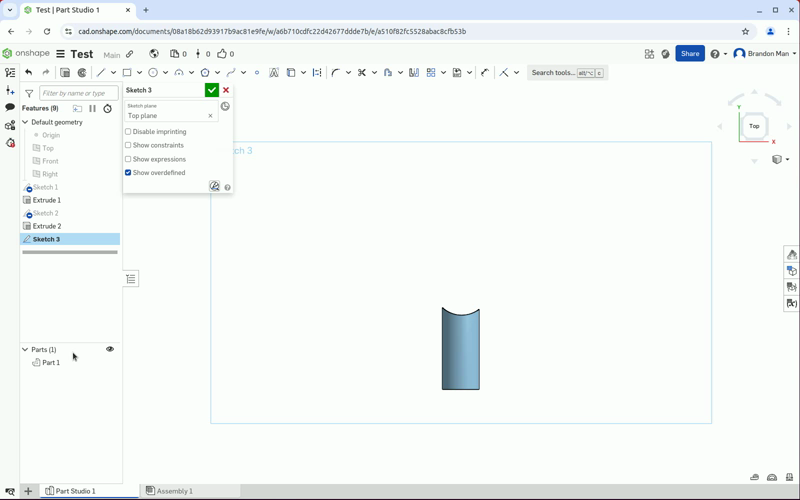
key(y)
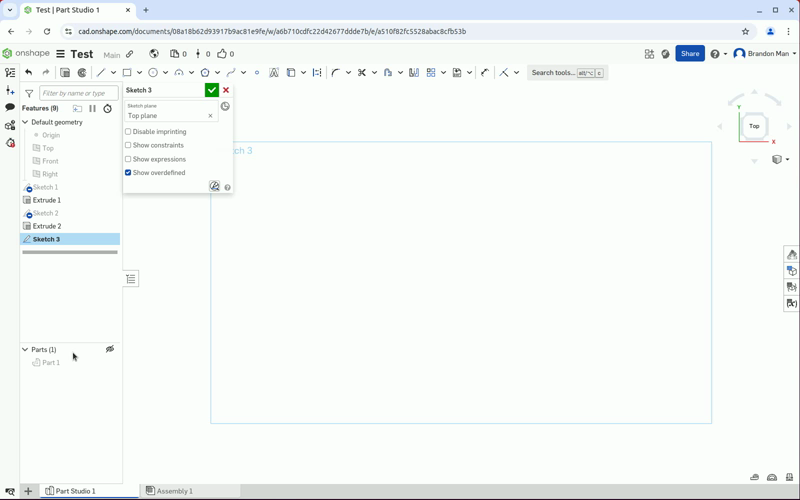
key(c)
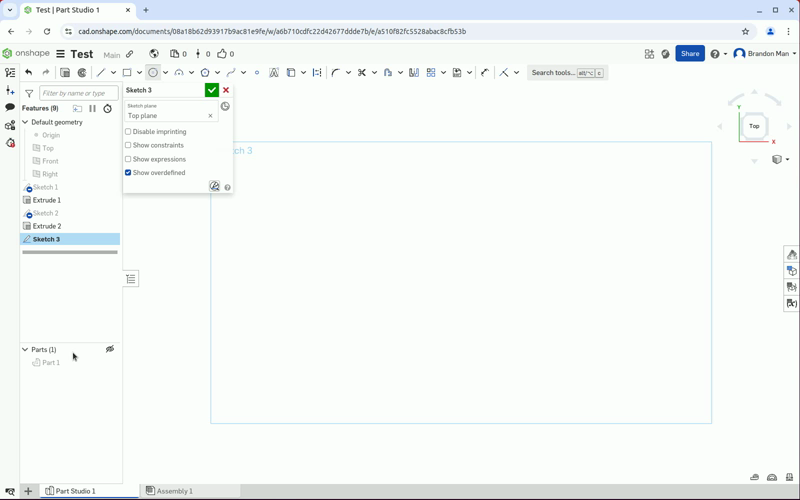
key_down(shift)
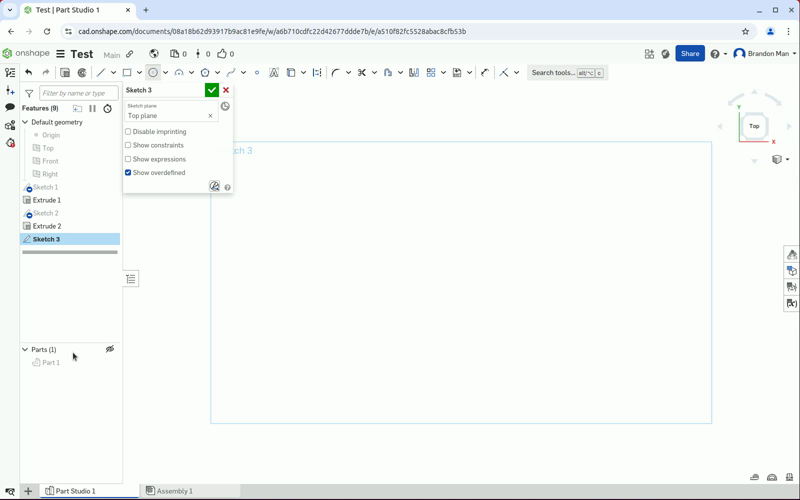
mouse_move(460, 351)
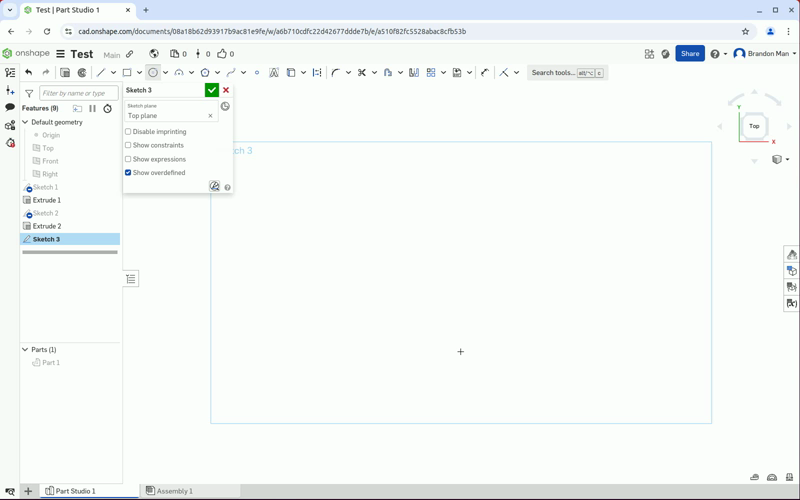
click(460, 351)
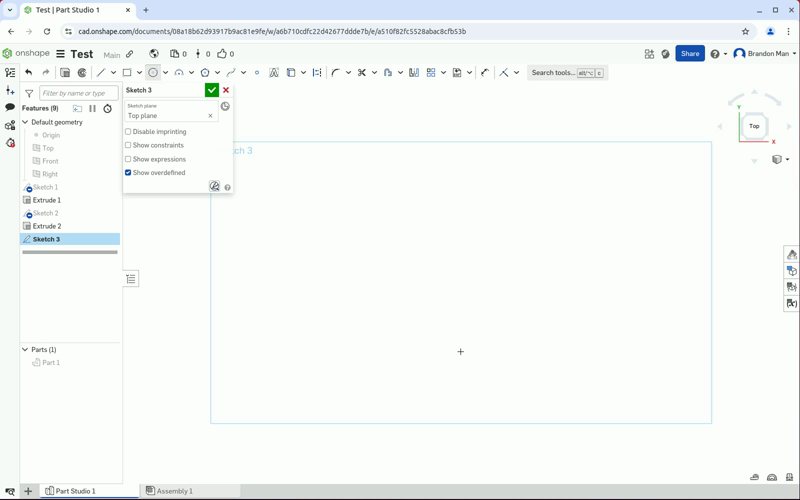
key_up(shift)
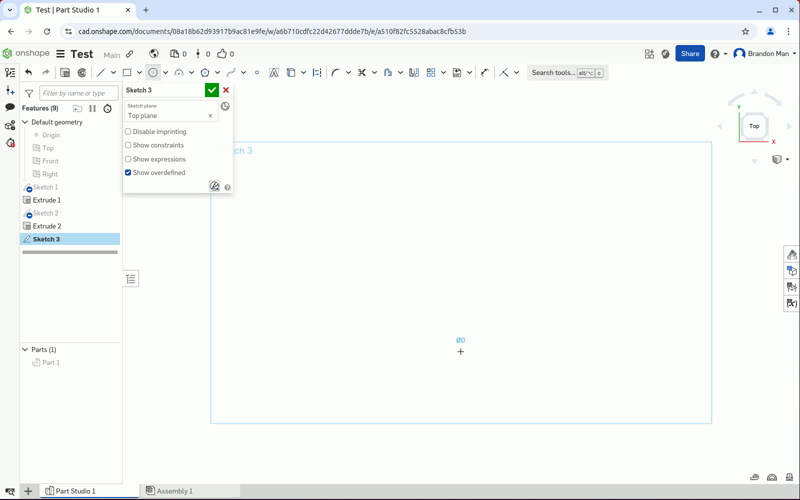
mouse_move(463, 351)
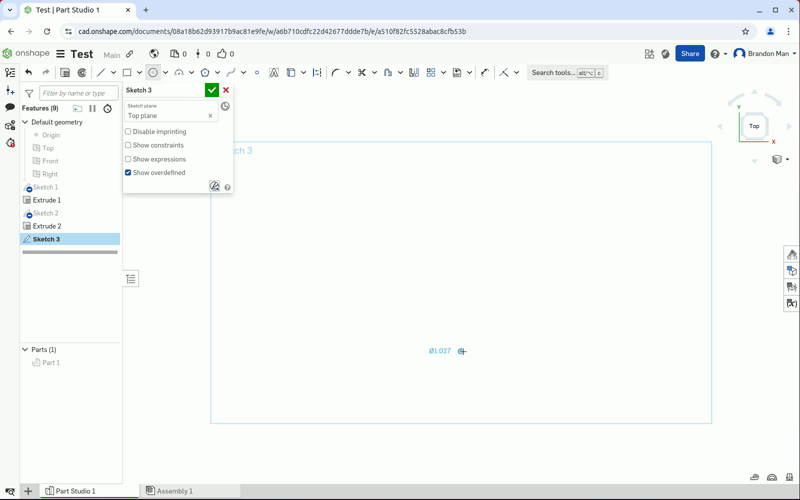
scroll(6)
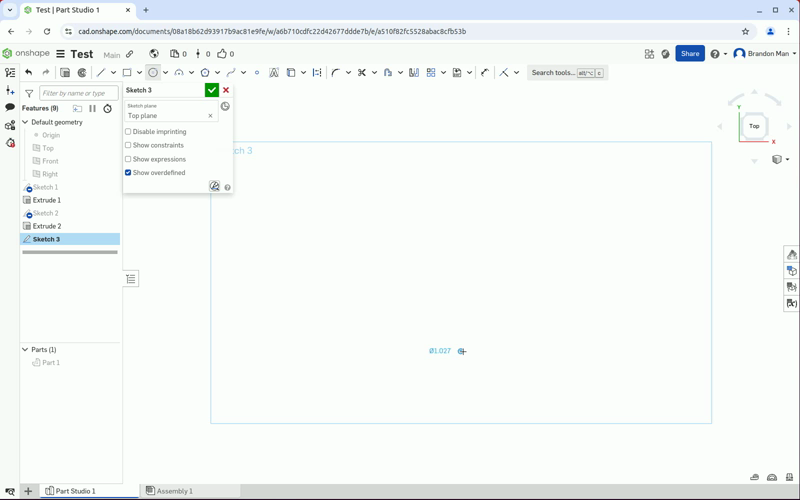
scroll(6)
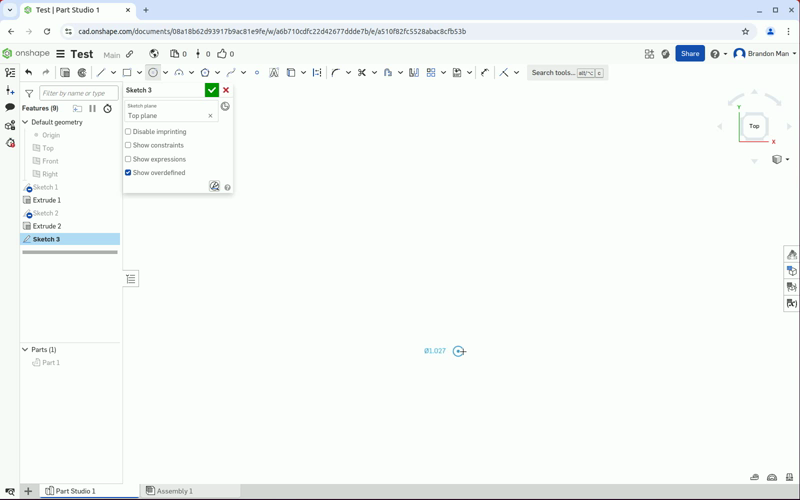
scroll(6)
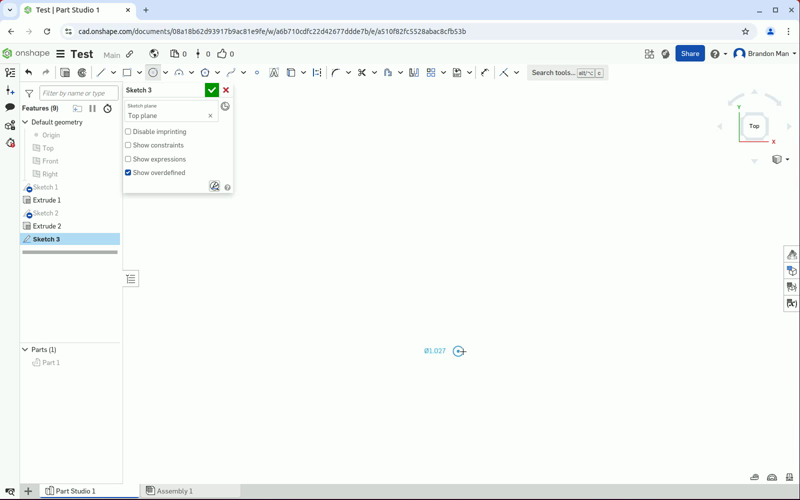
scroll(6)
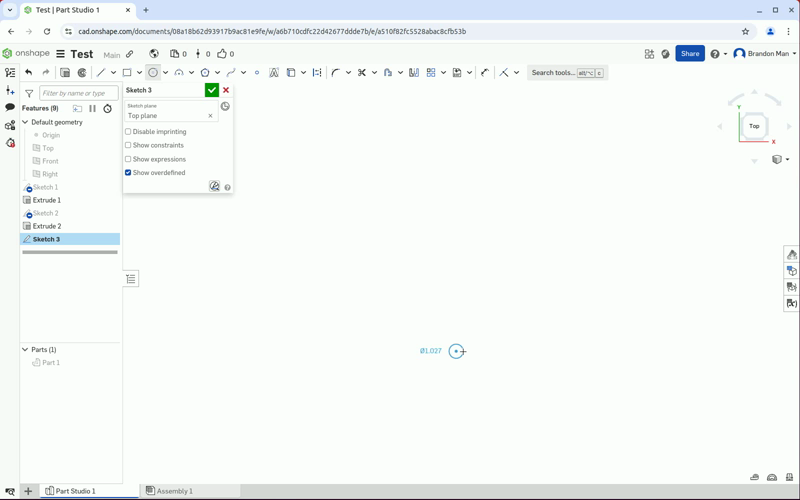
scroll(6)
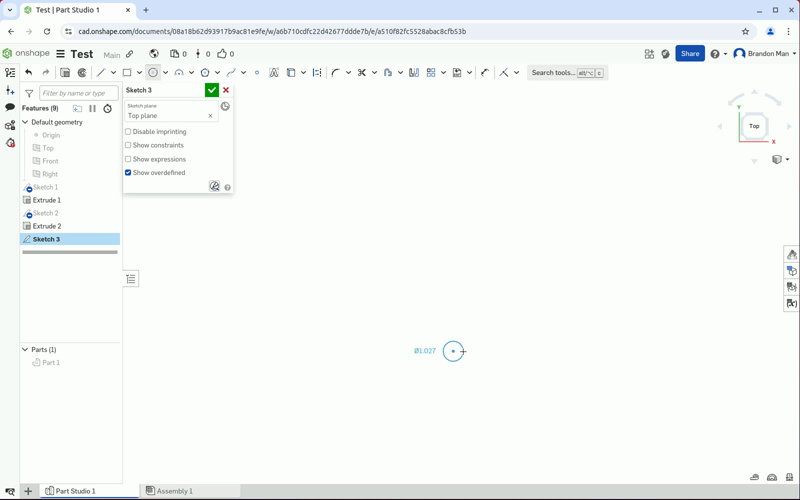
scroll(6)
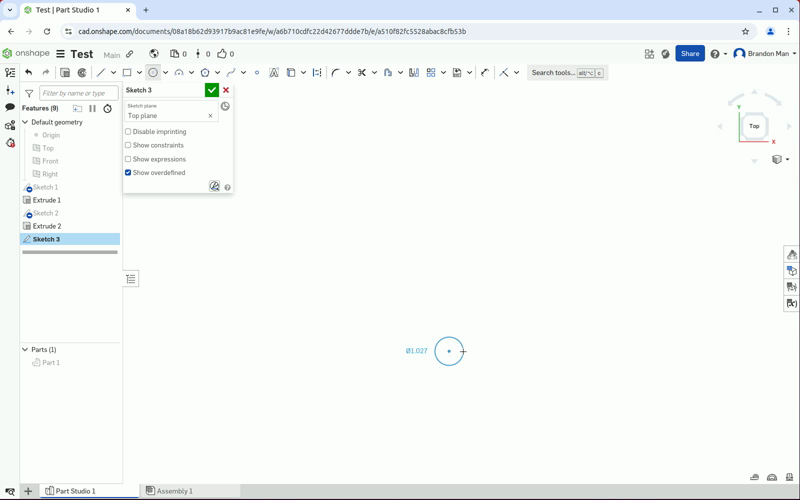
scroll(6)
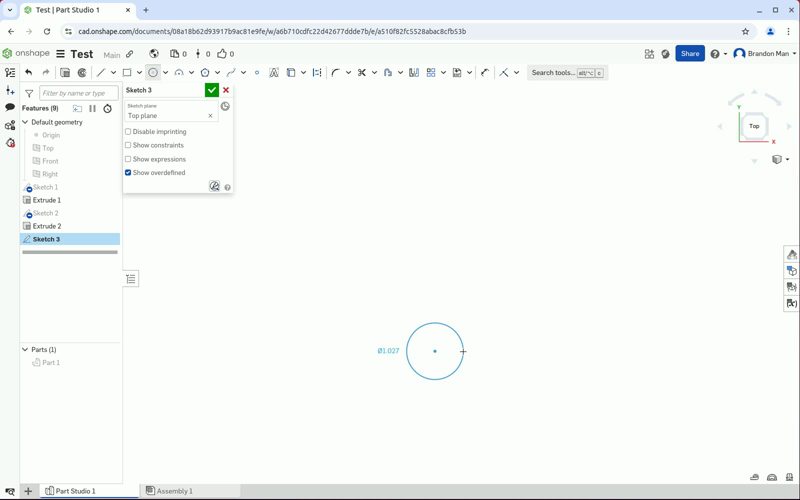
click(463, 351)
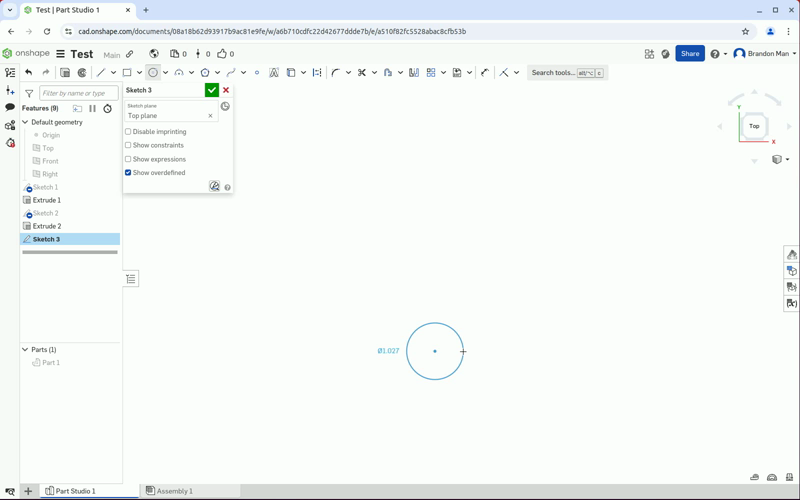
scroll(-6)
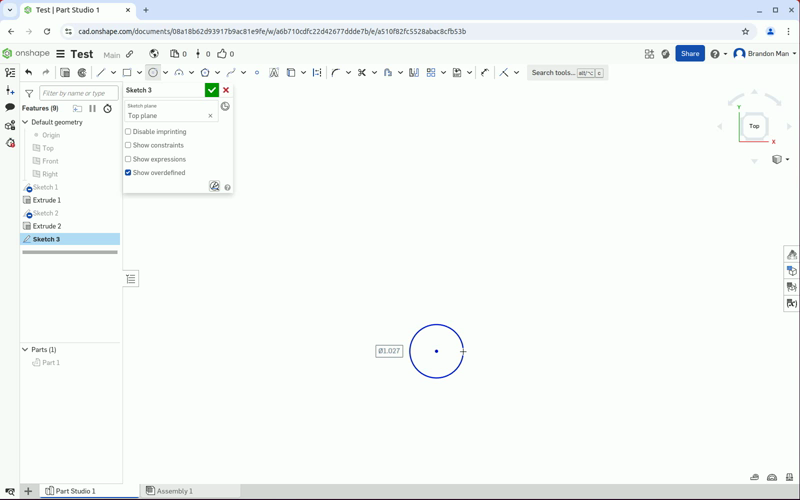
scroll(-6)
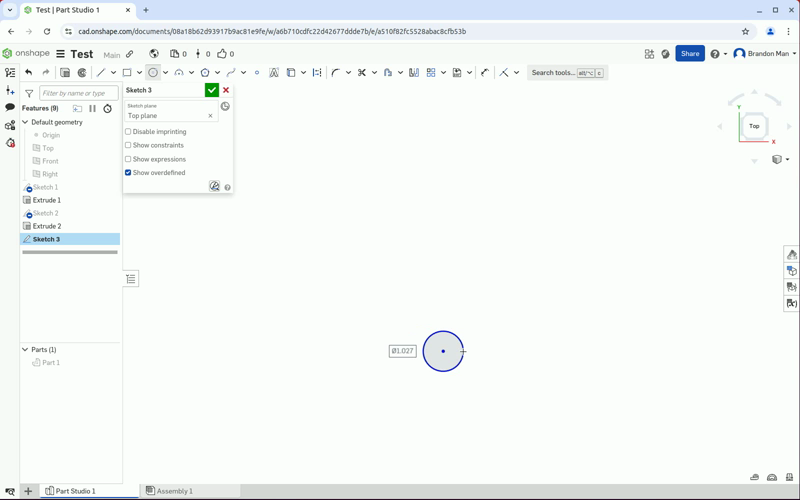
scroll(-6)
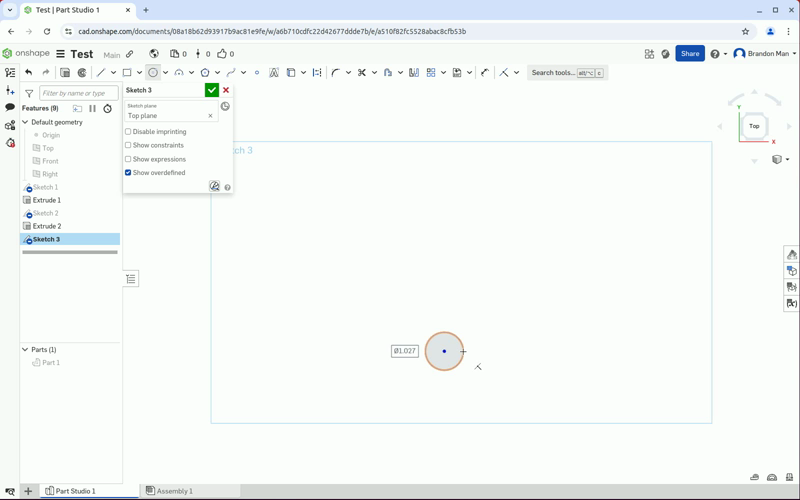
scroll(-6)
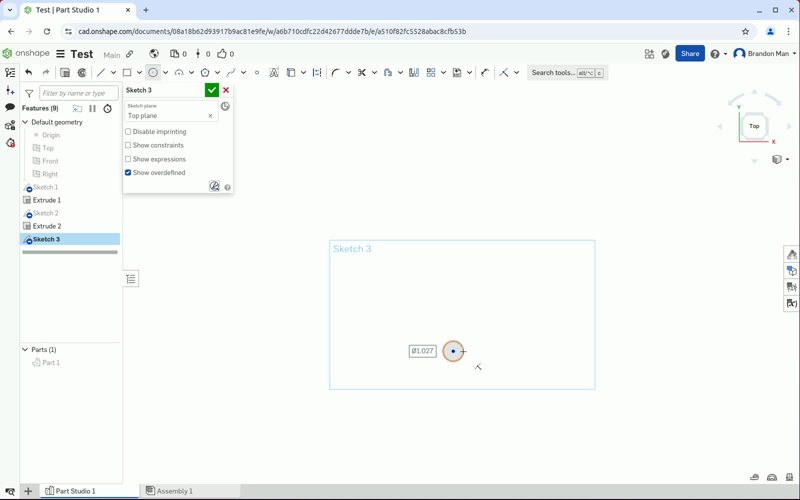
scroll(-6)
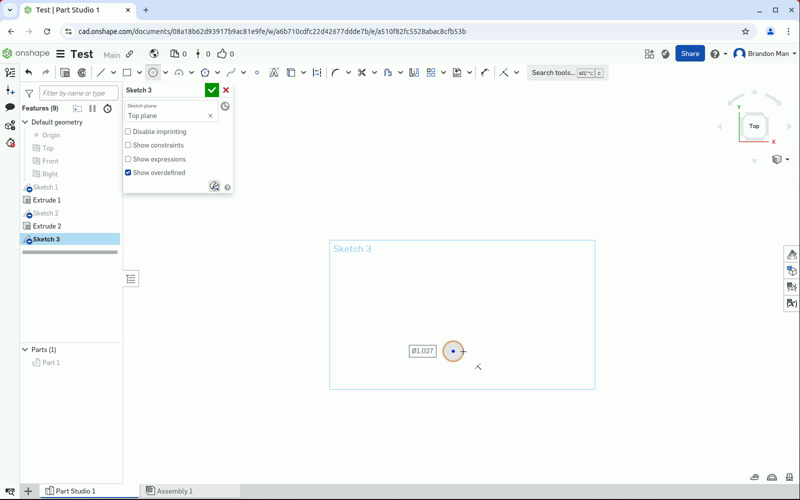
scroll(-6)
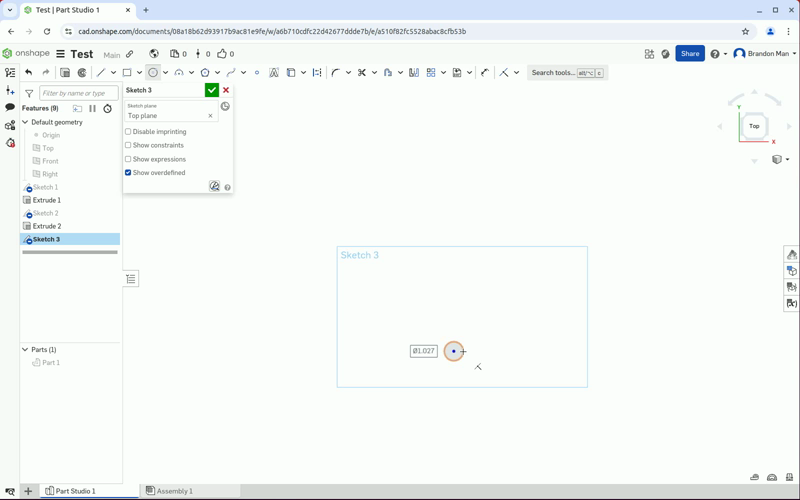
scroll(-6)
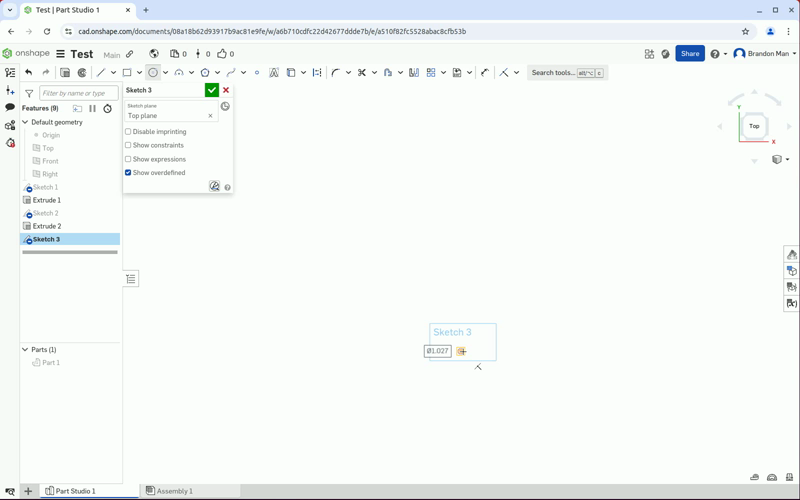
key(esc)
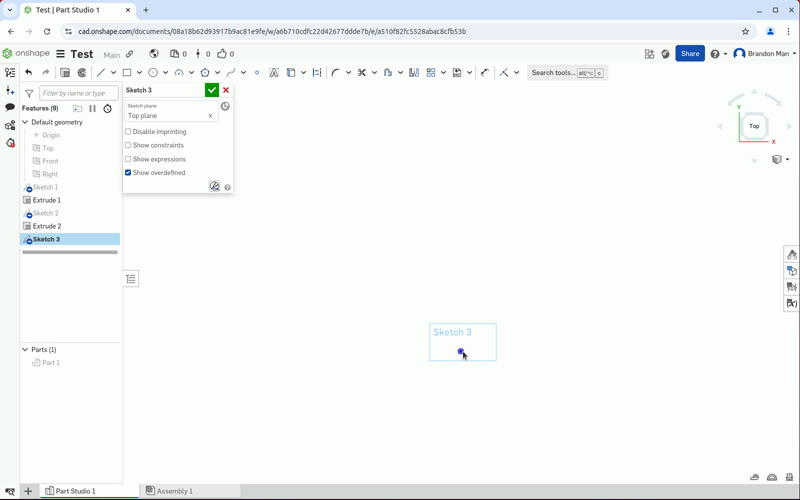
mouse_move(462, 350)
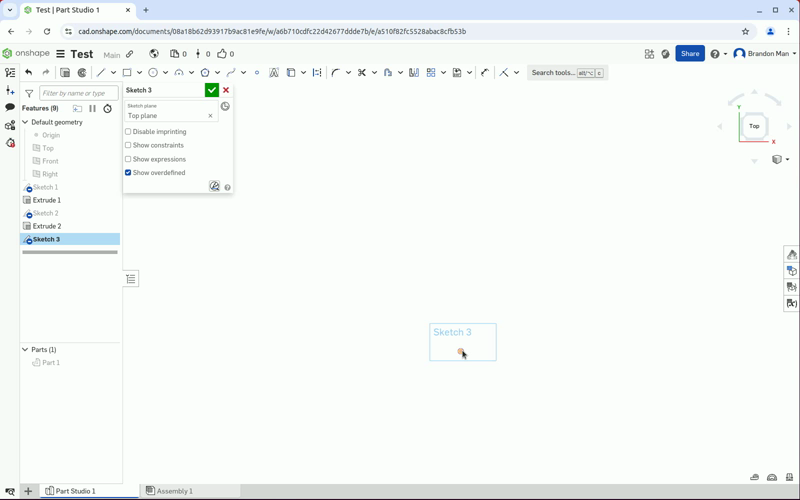
scroll(6)
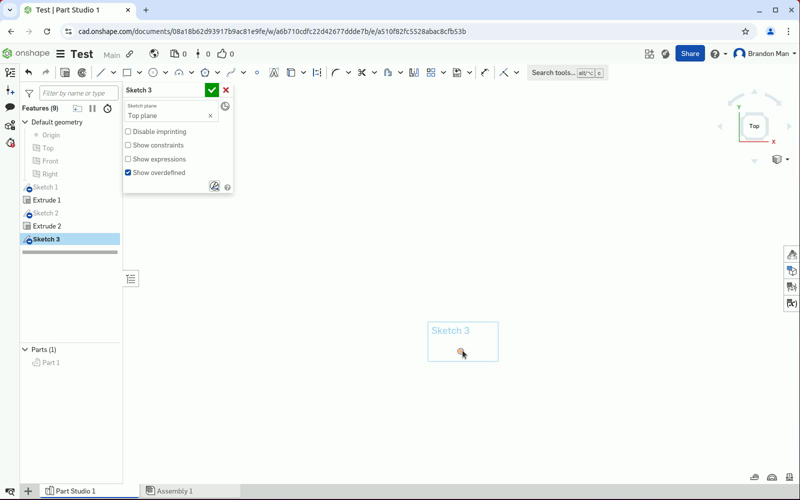
scroll(6)
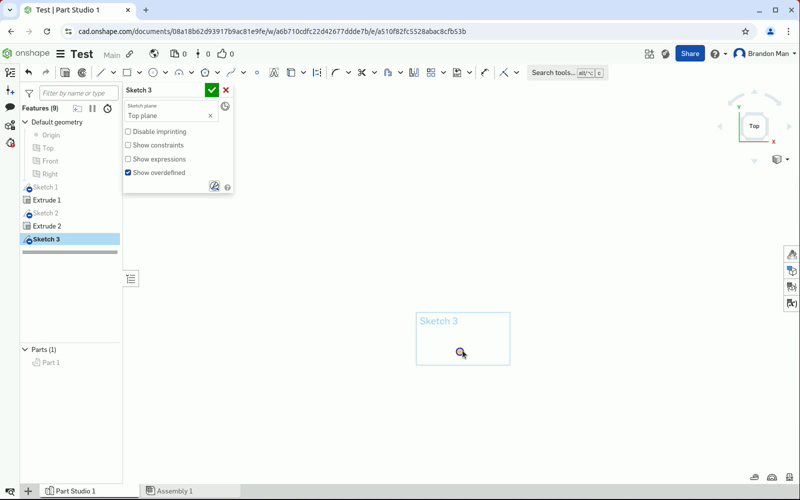
scroll(6)
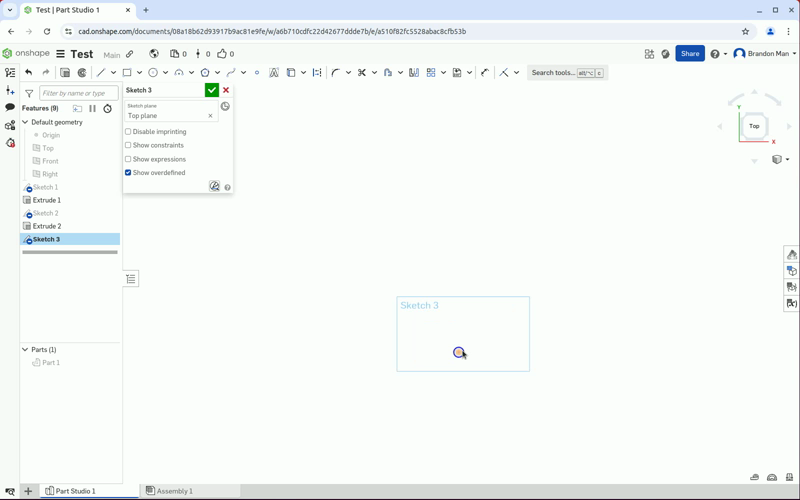
scroll(6)
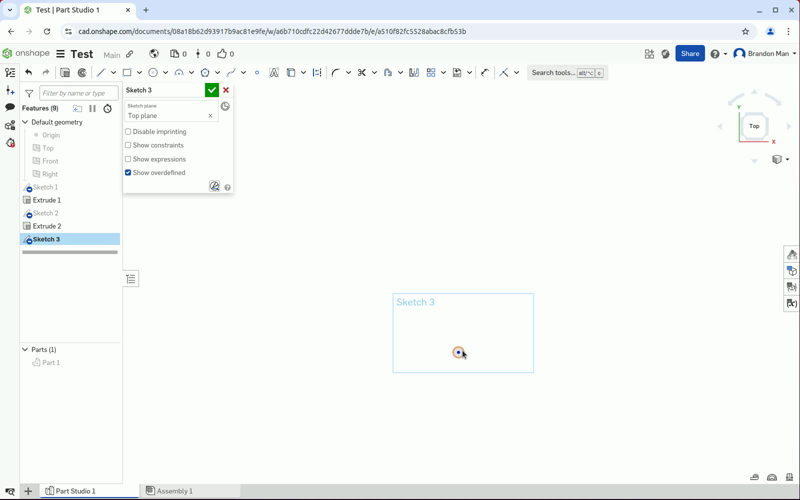
scroll(6)
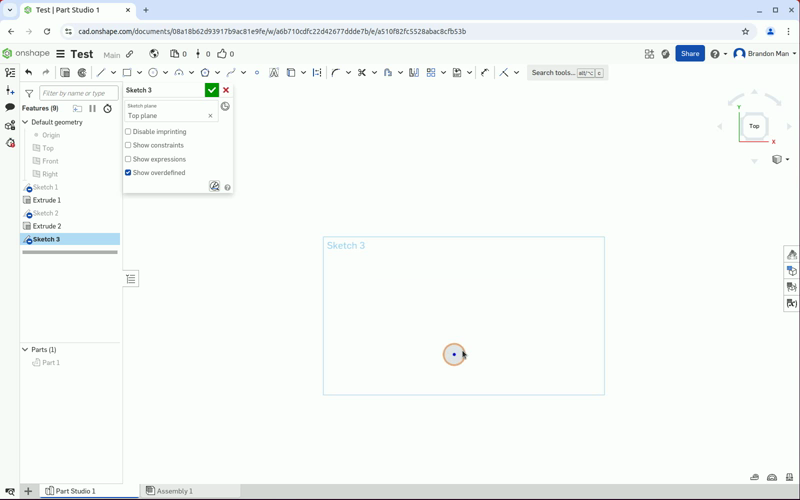
scroll(6)
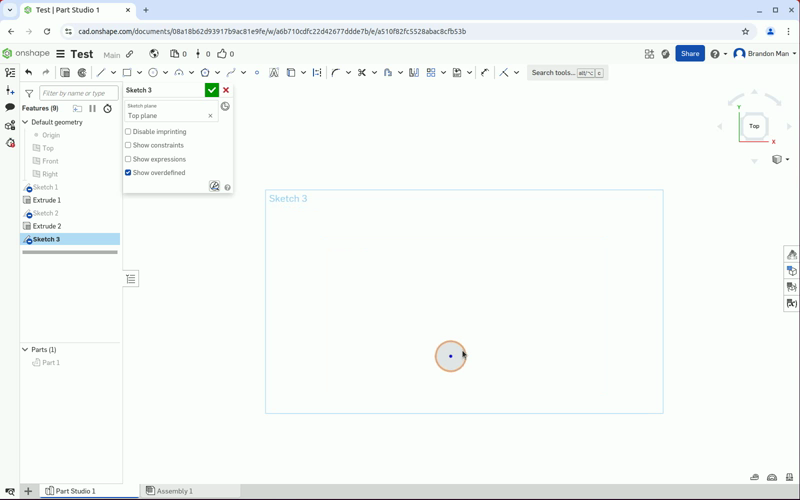
scroll(6)
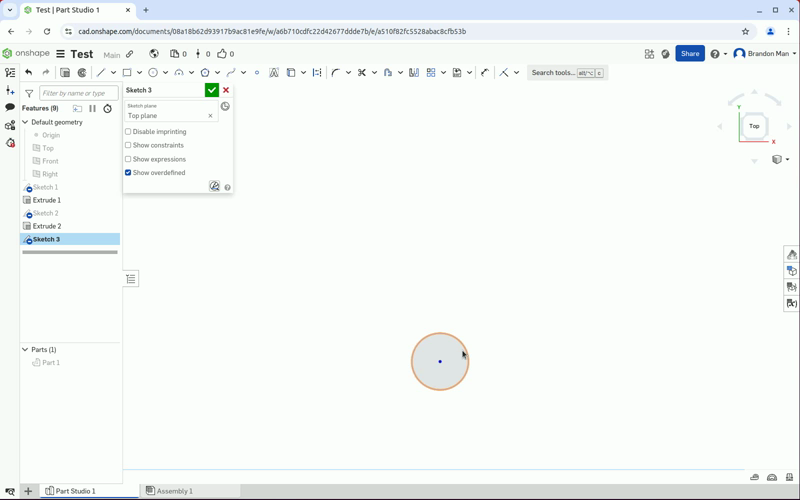
click(462, 350)
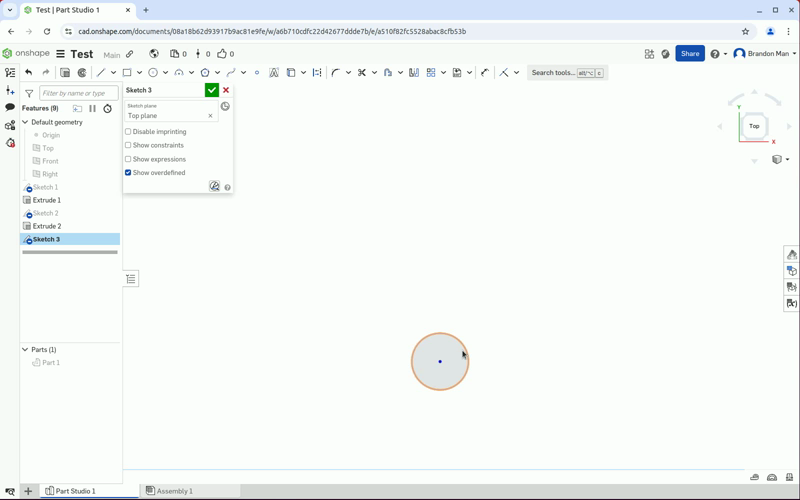
scroll(-6)
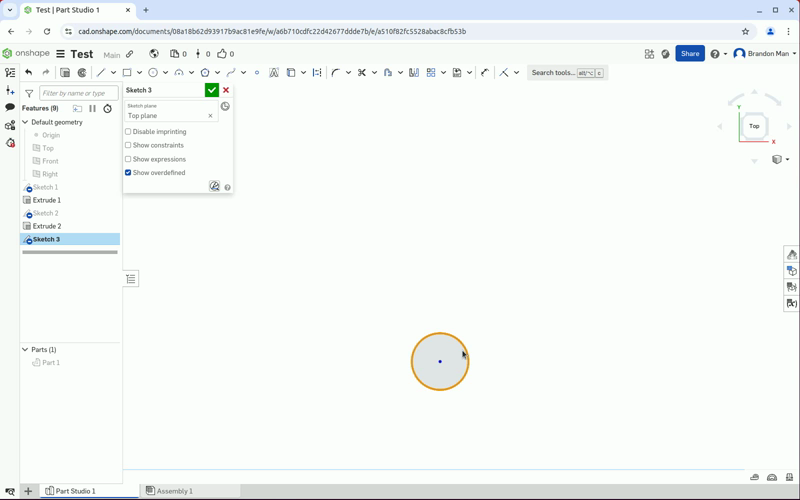
scroll(-6)
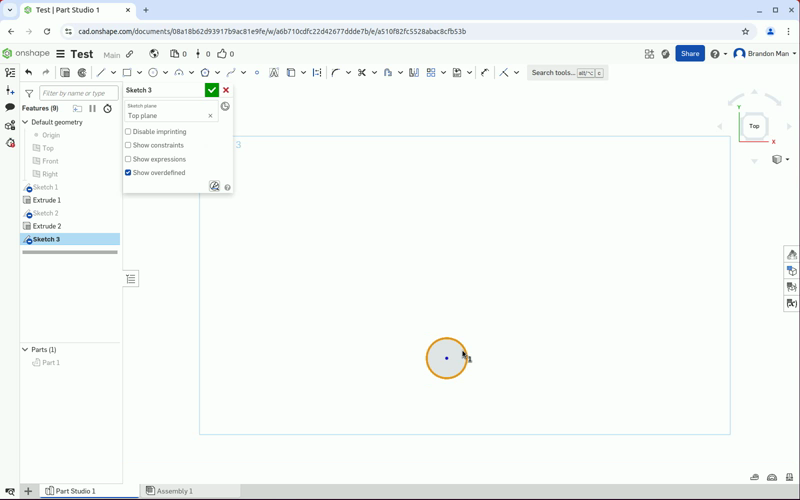
scroll(-6)
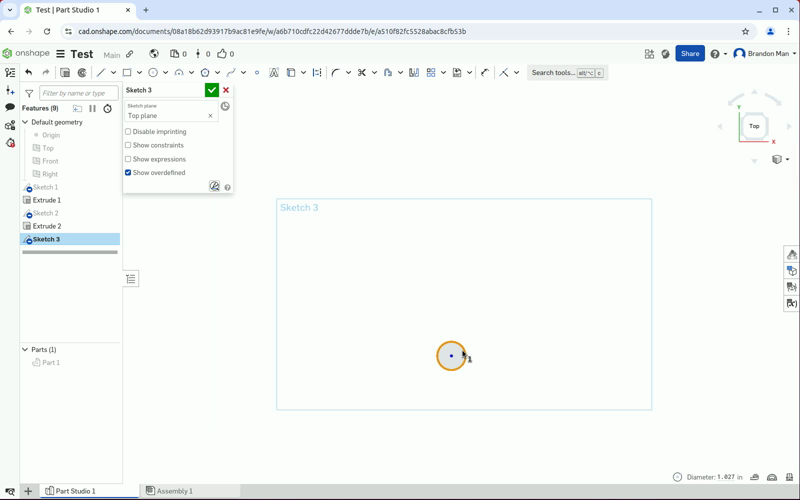
scroll(-6)
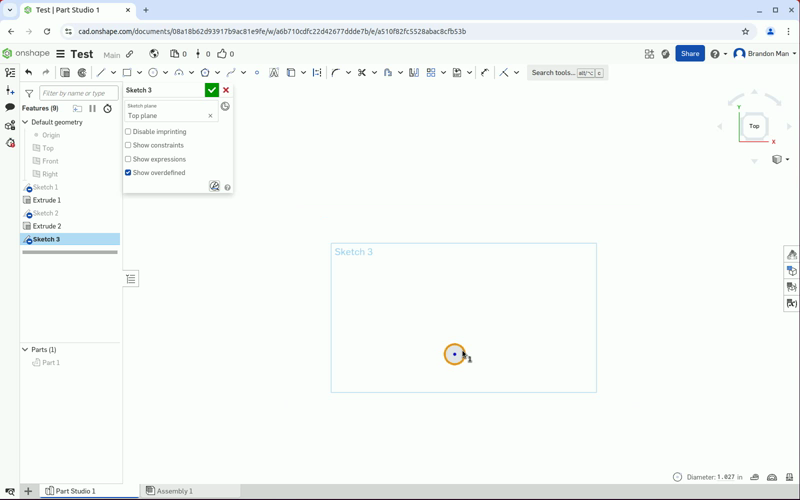
scroll(-6)
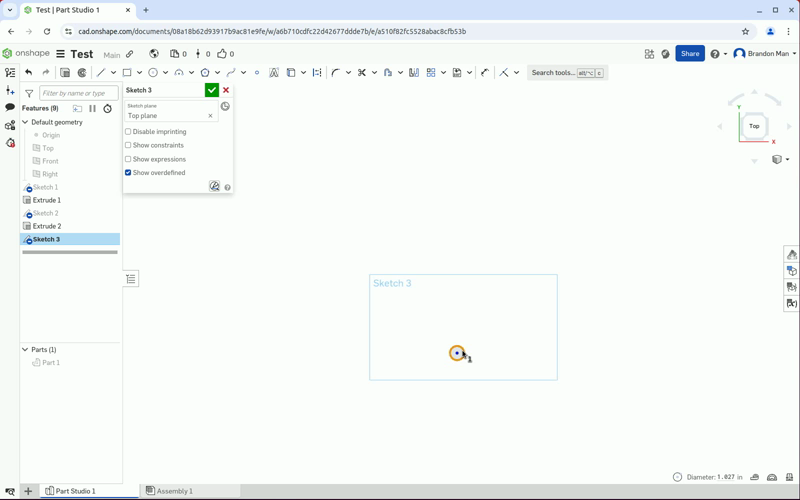
scroll(-6)
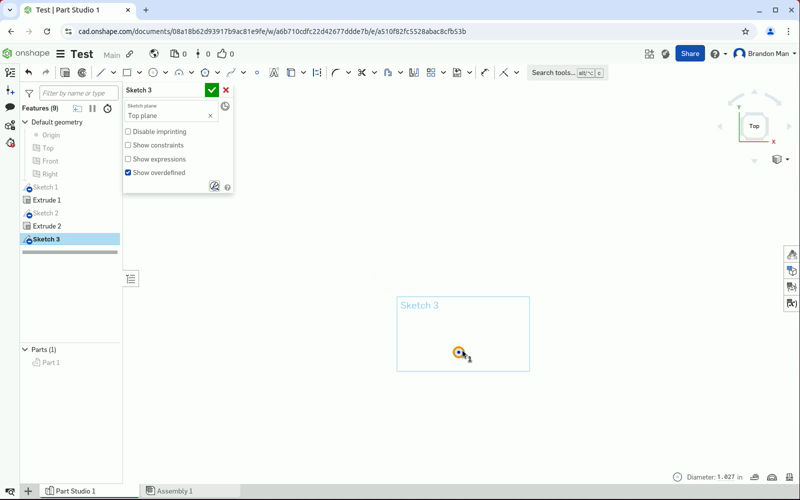
scroll(-6)
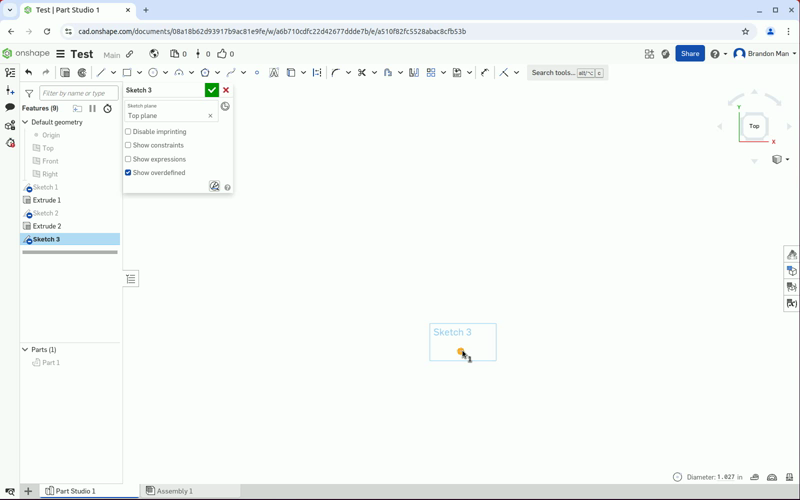
mouse_move(73, 352)
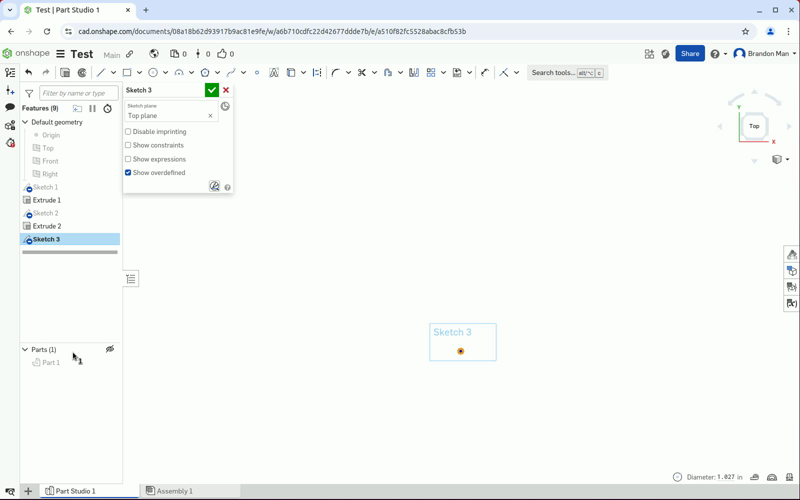
key(shift+y)
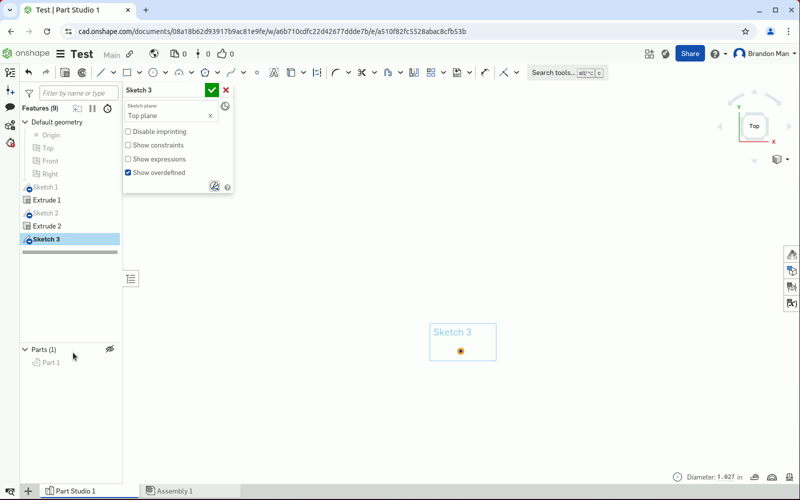
key(shift+e)
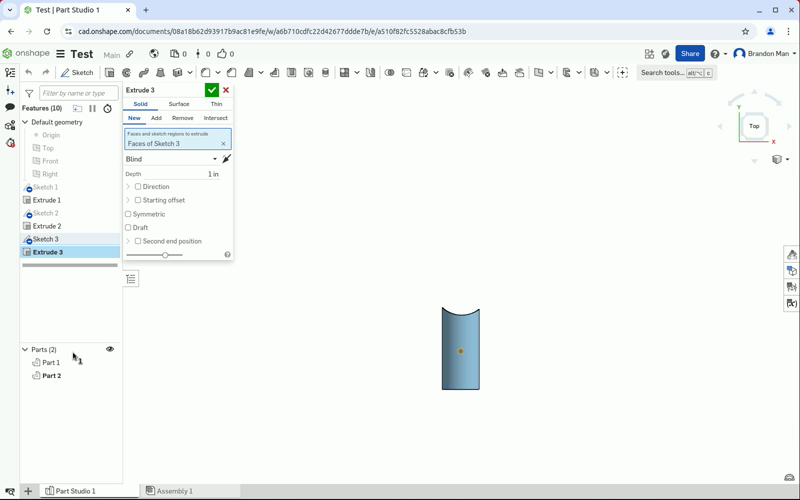
mouse_move(143, 106)
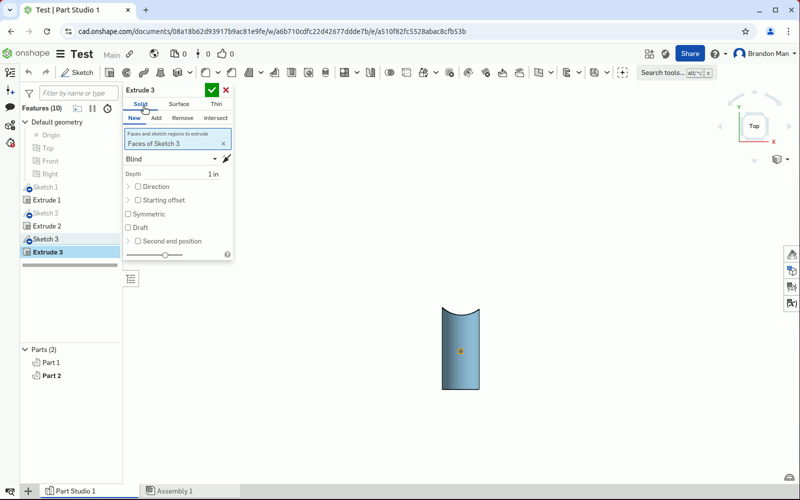
click(143, 106)
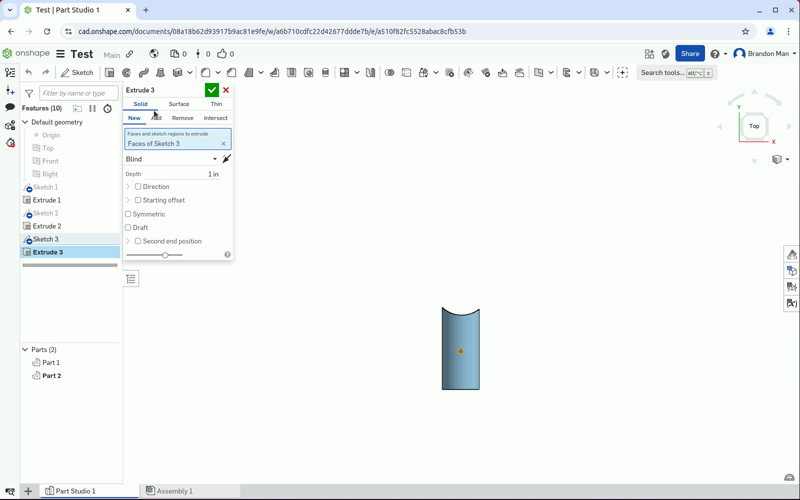
mouse_move(186, 120)
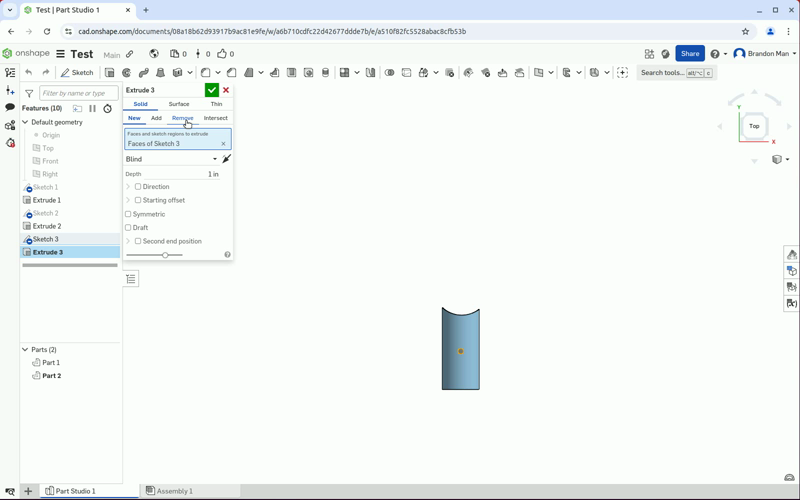
click(186, 120)
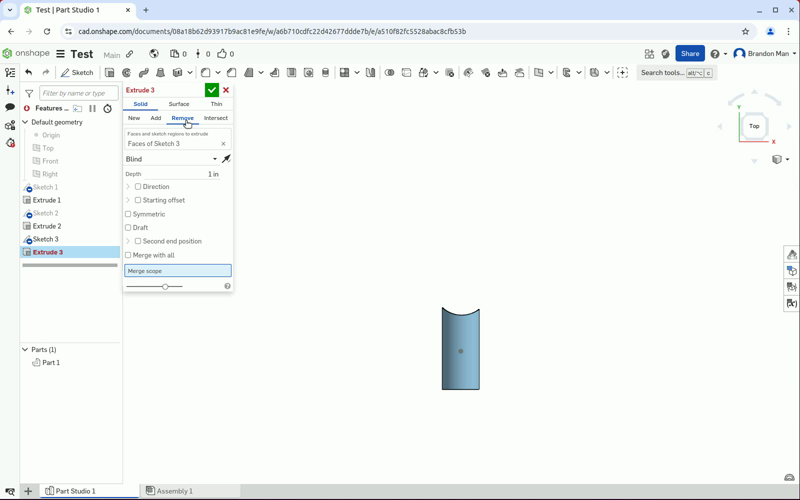
key(tab, 4)
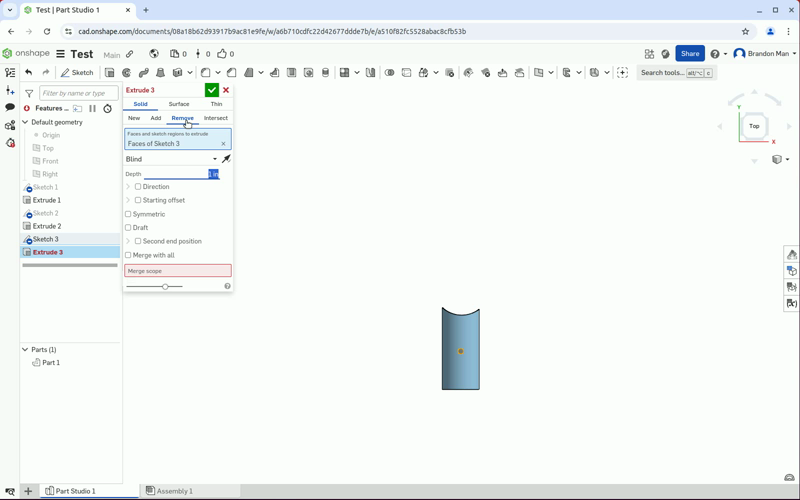
text(7.702)
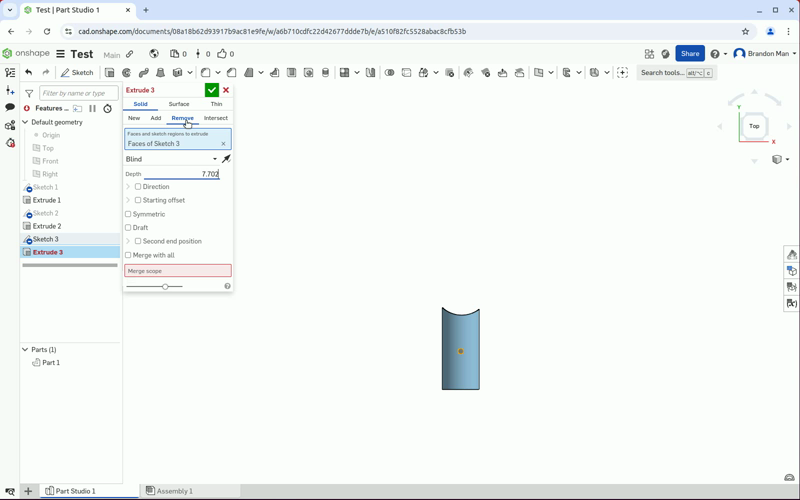
key(tab, 3)
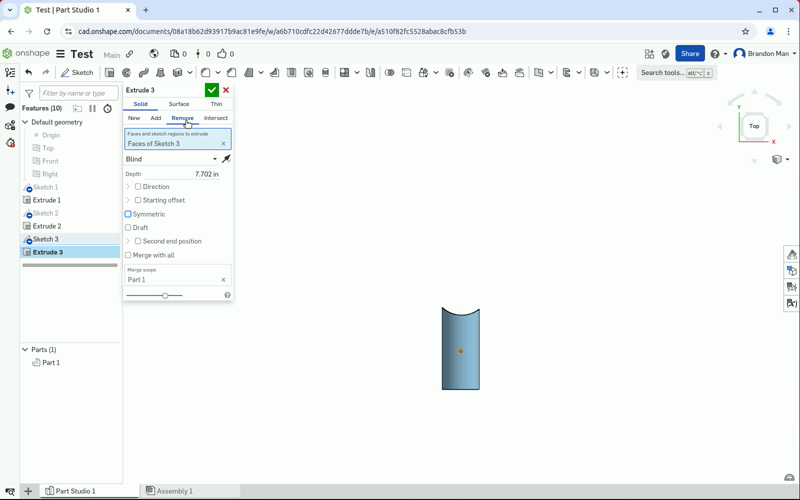
key(space)
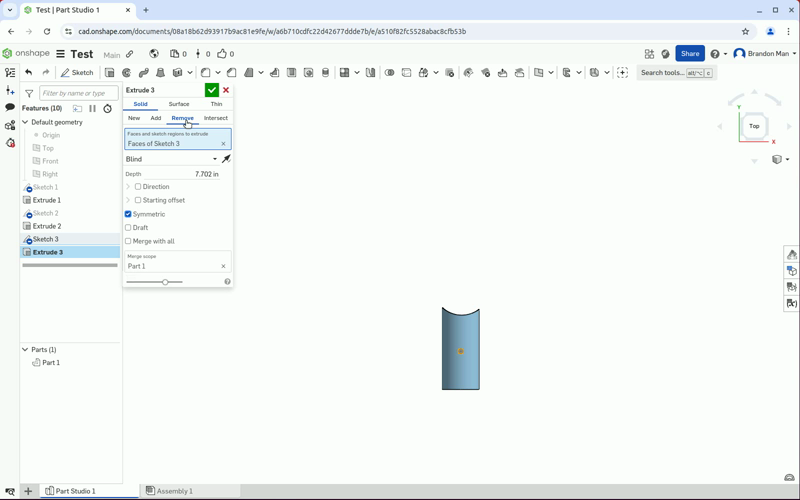
key(tab, 2)
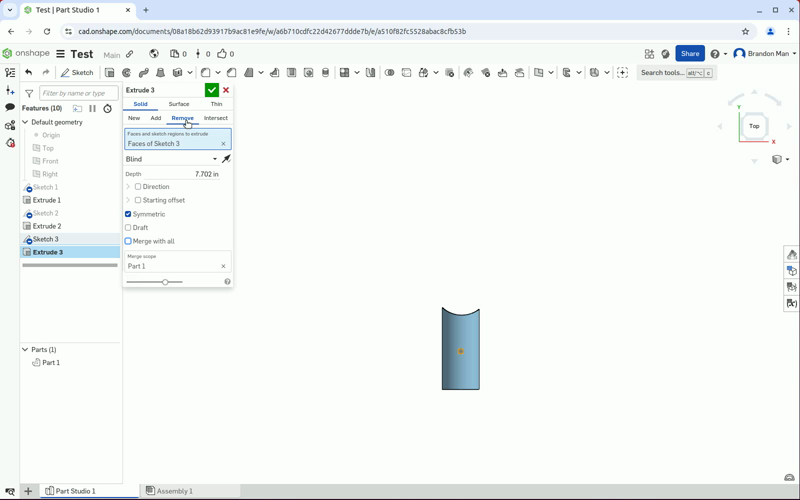
key(space)
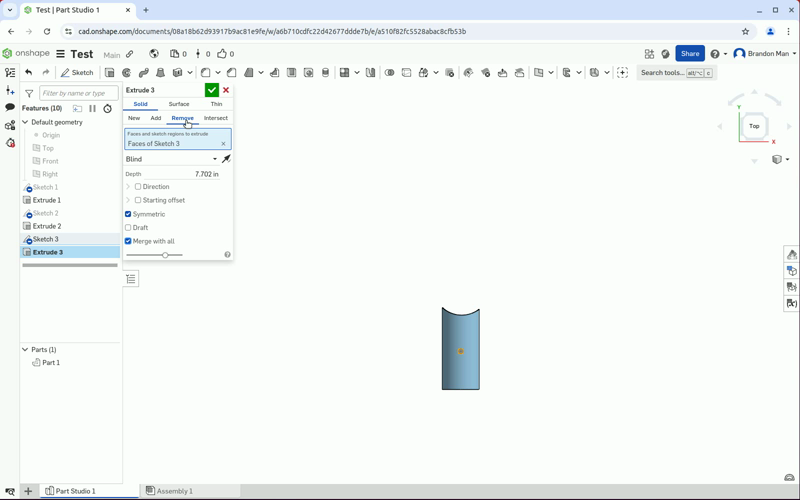
key(enter)
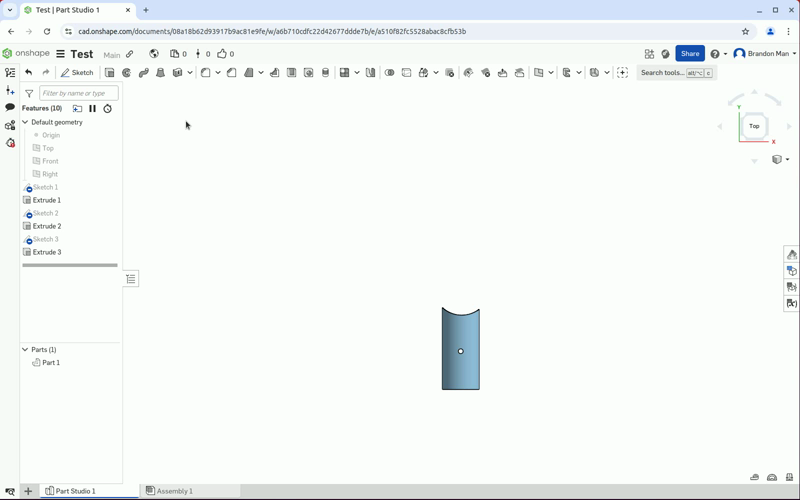
key(shift+h)
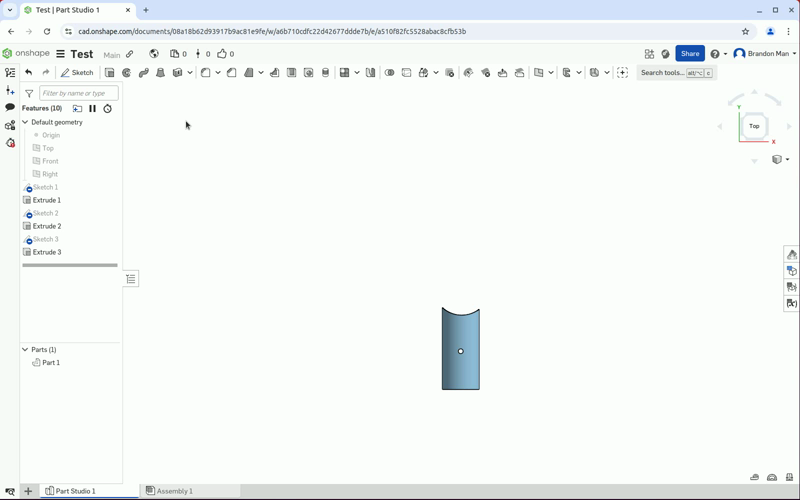
key(shift+h)
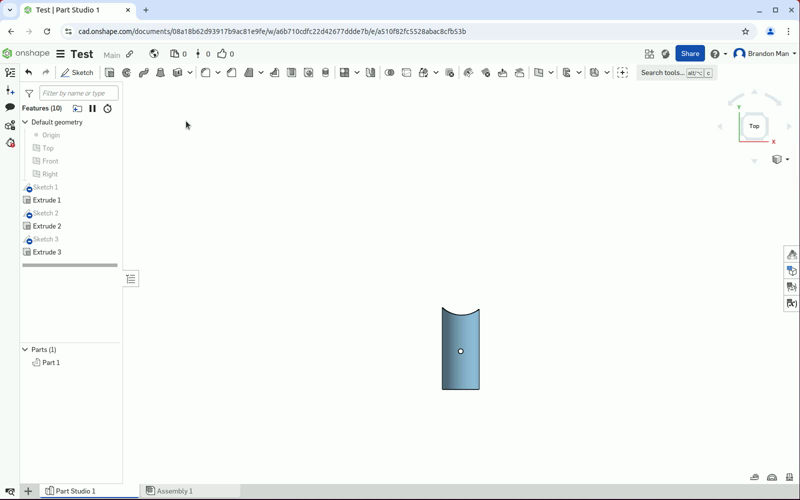
mouse_move(73, 189)
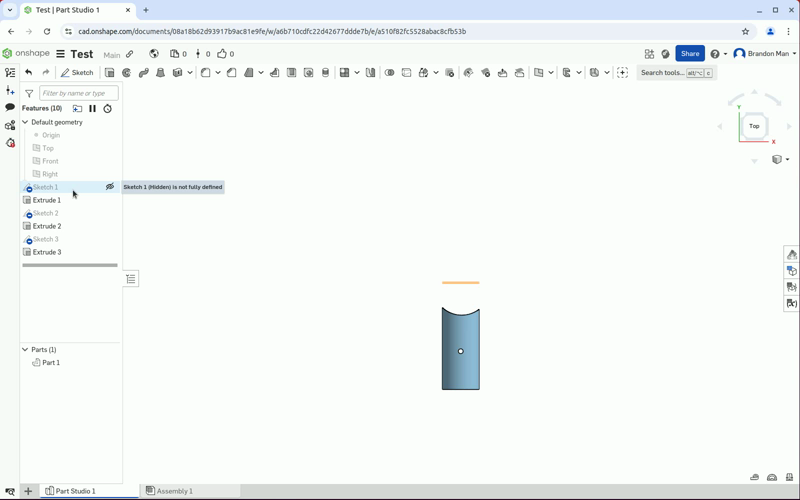
click(73, 189)
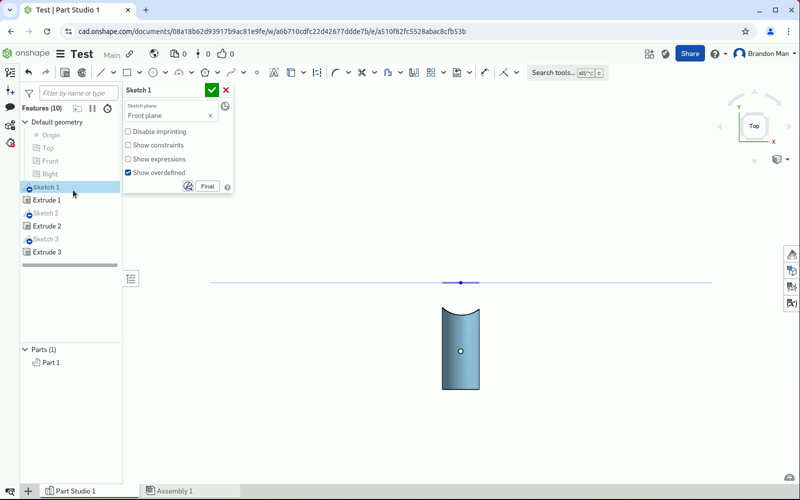
mouse_move(229, 92)
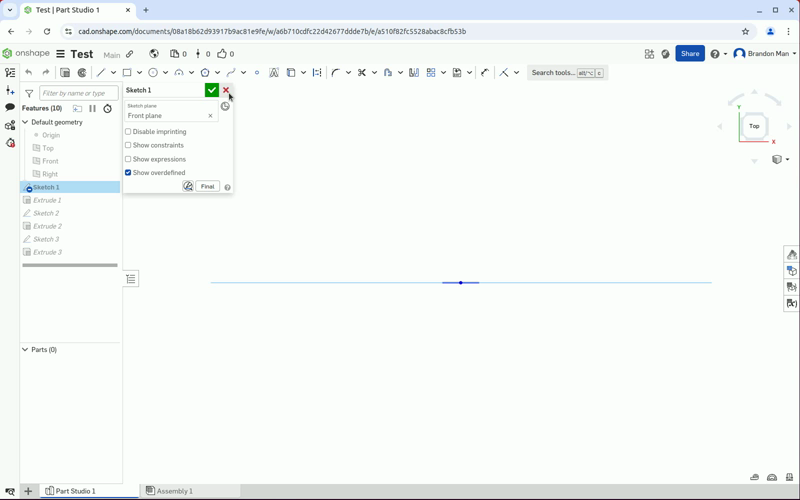
click(229, 92)
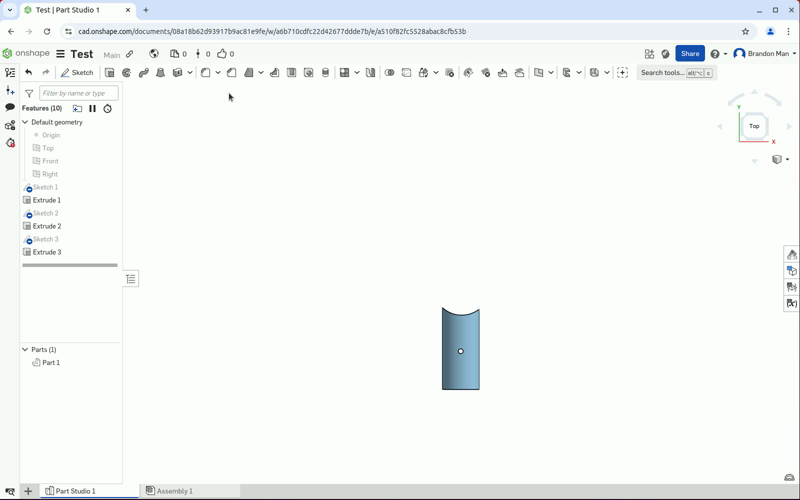
mouse_move(73, 352)
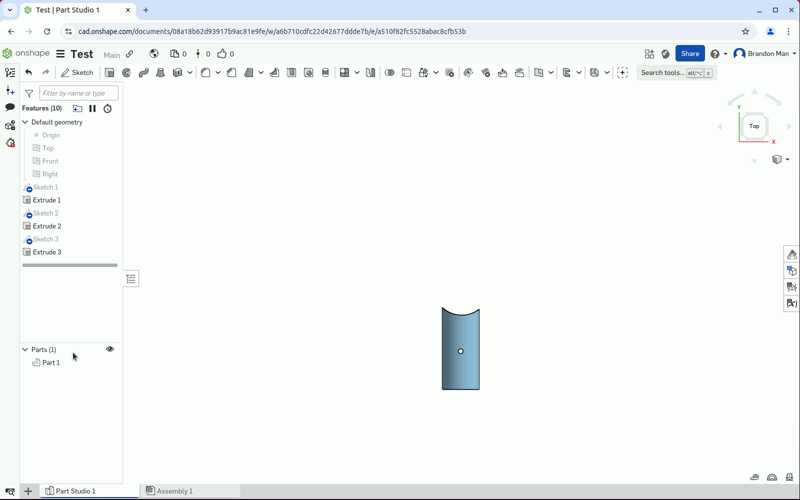
key(y)
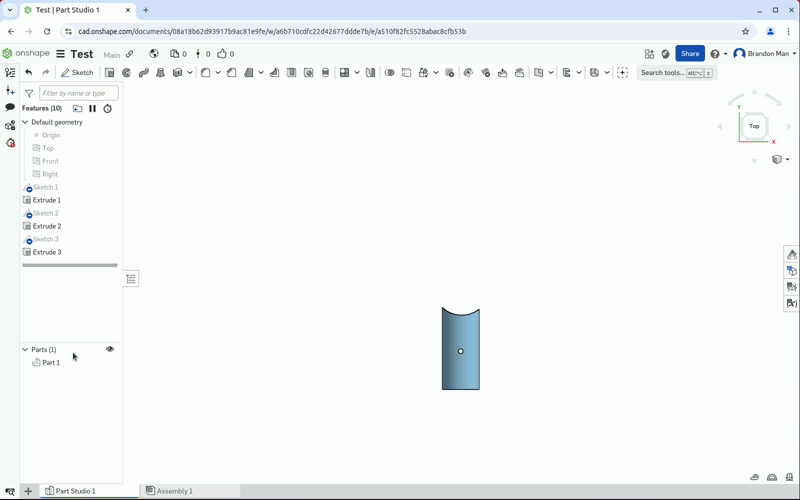
key(shift+p)
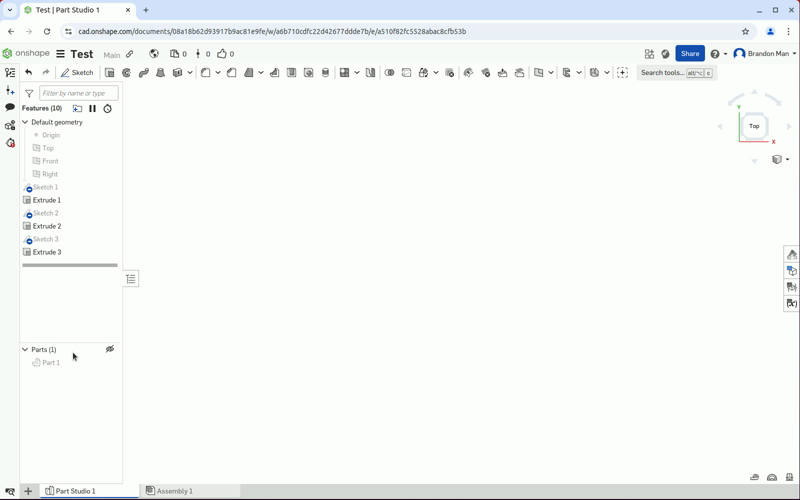
key(space)
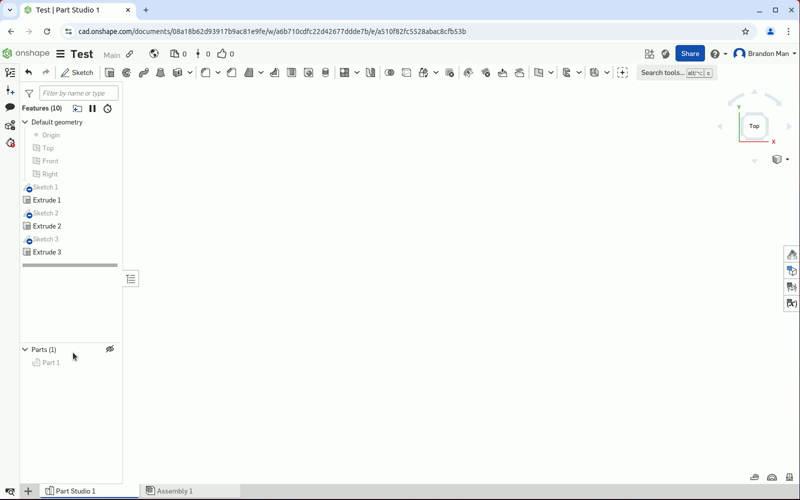
key_down(shift)
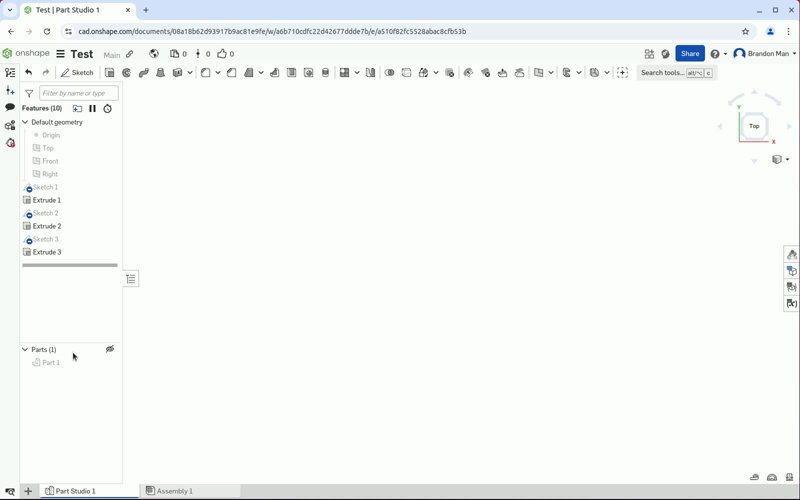
key(up)
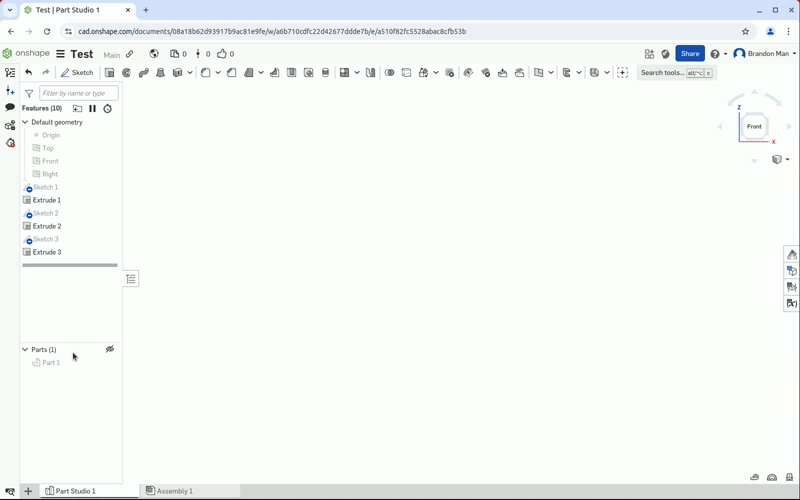
key_up(shift)
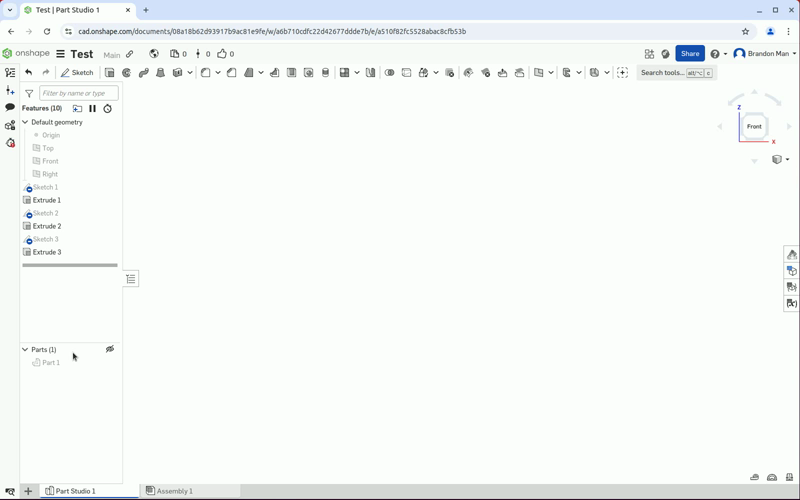
mouse_move(73, 352)
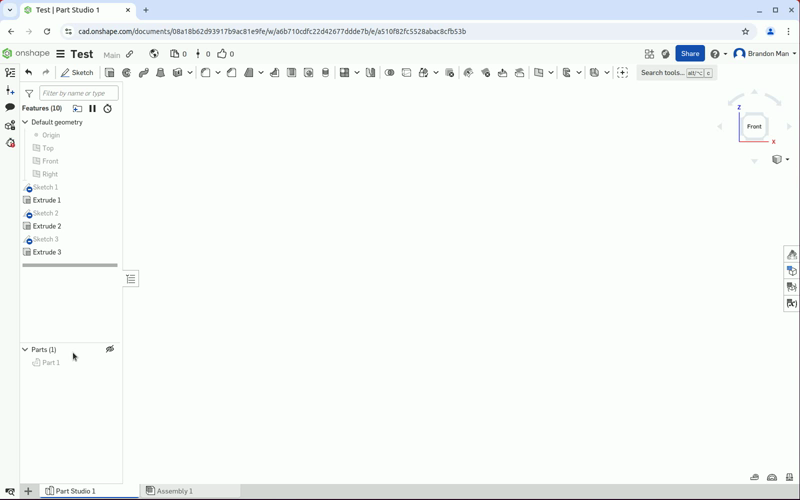
key(shift+y)
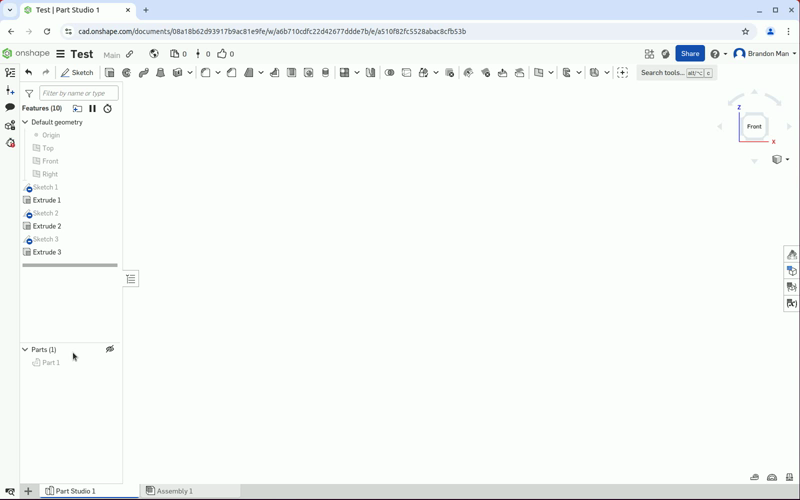
key(shift+s)
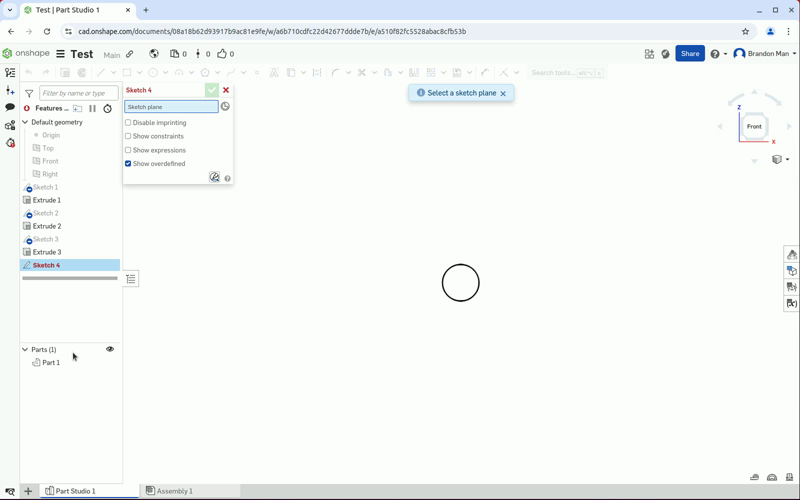
mouse_move(73, 163)
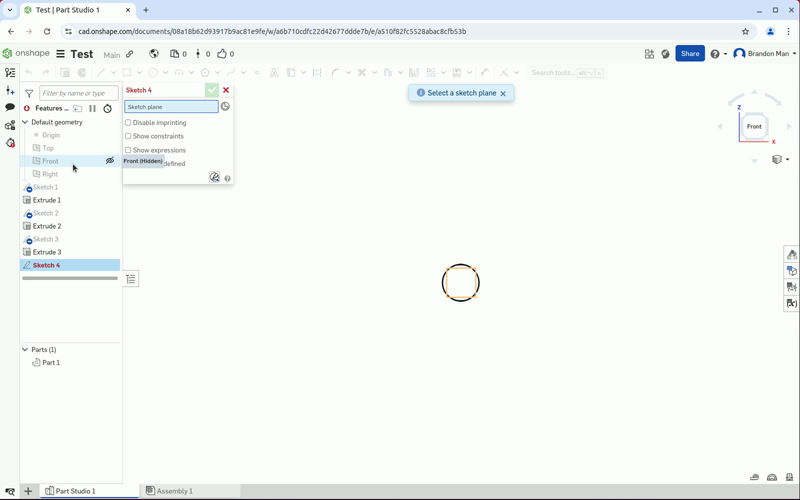
click(73, 163)
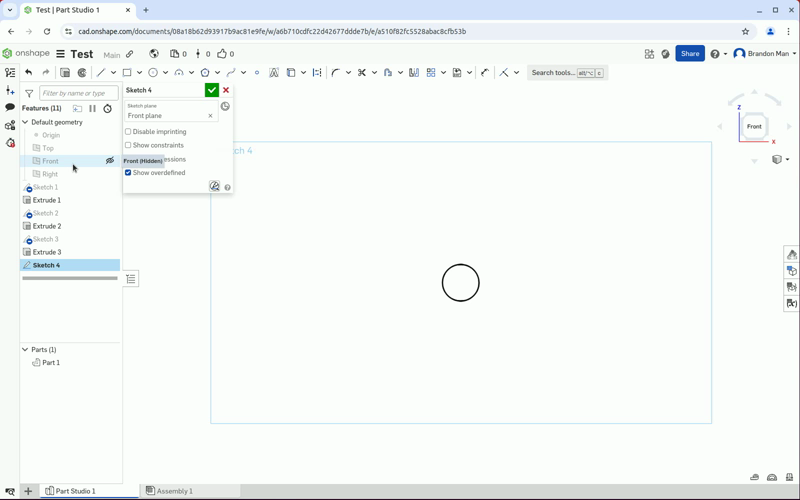
mouse_move(73, 352)
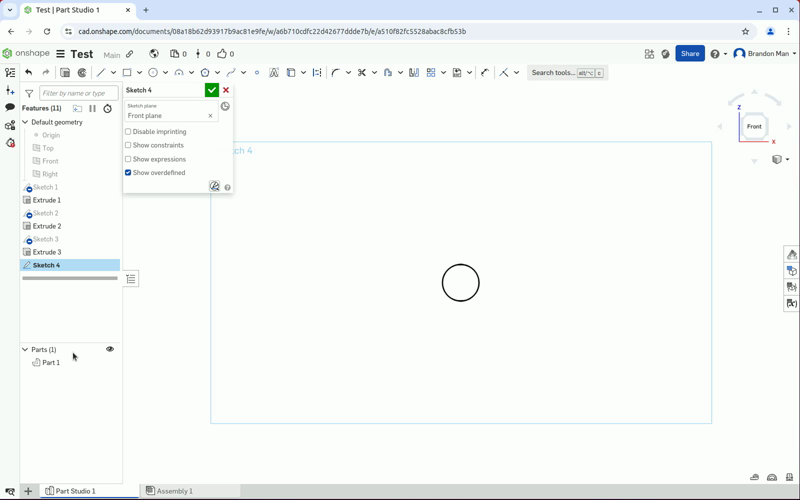
key(y)
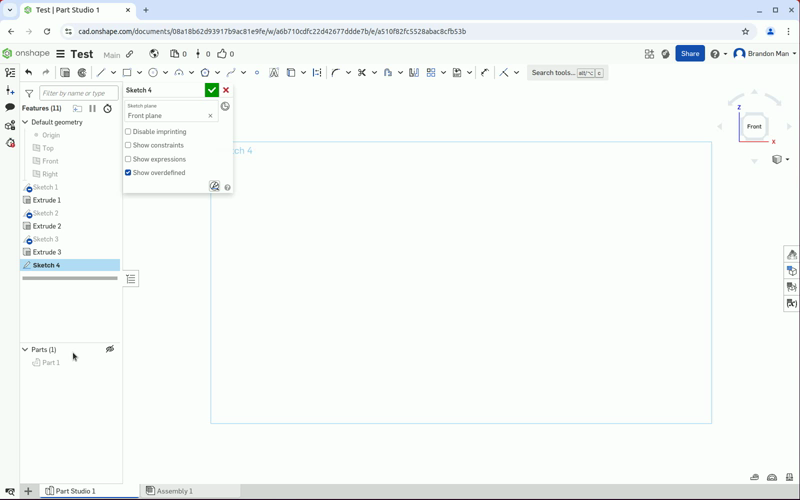
key(c)
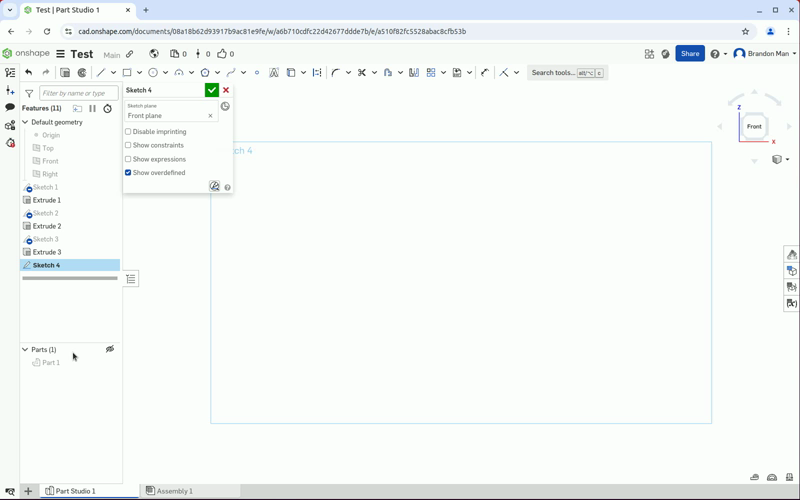
key_down(shift)
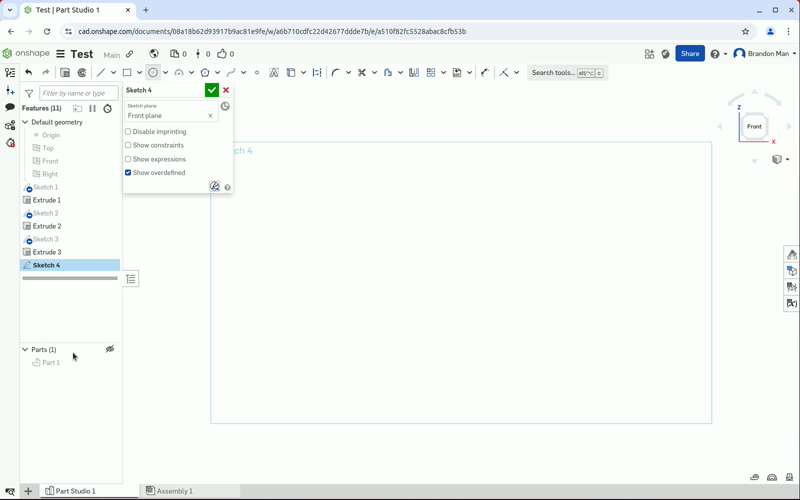
mouse_move(556, 268)
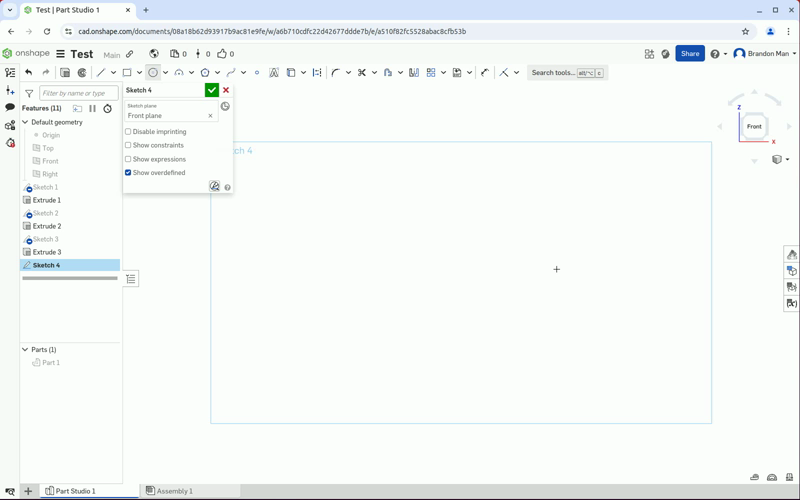
click(556, 268)
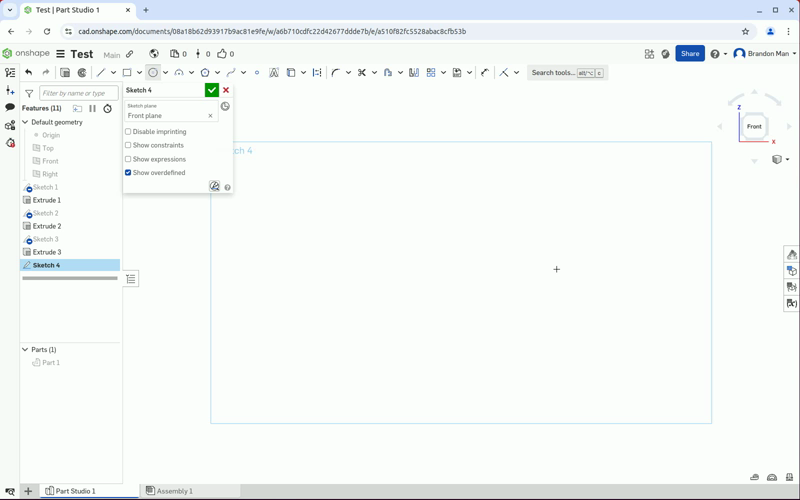
key_up(shift)
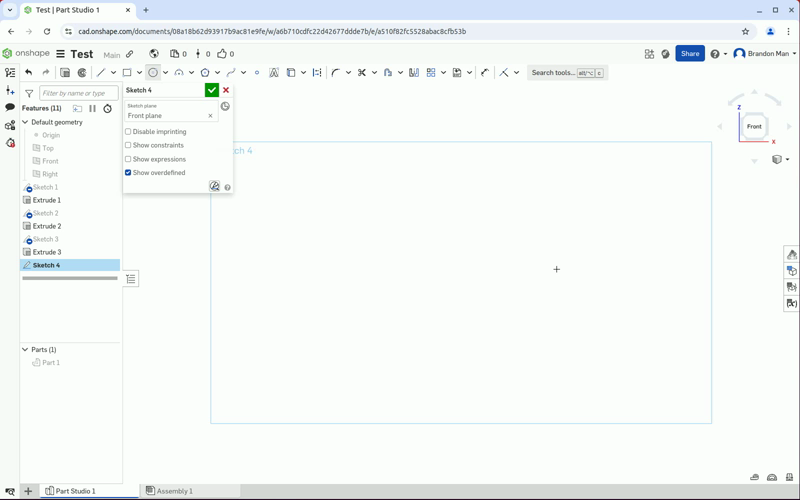
mouse_move(574, 268)
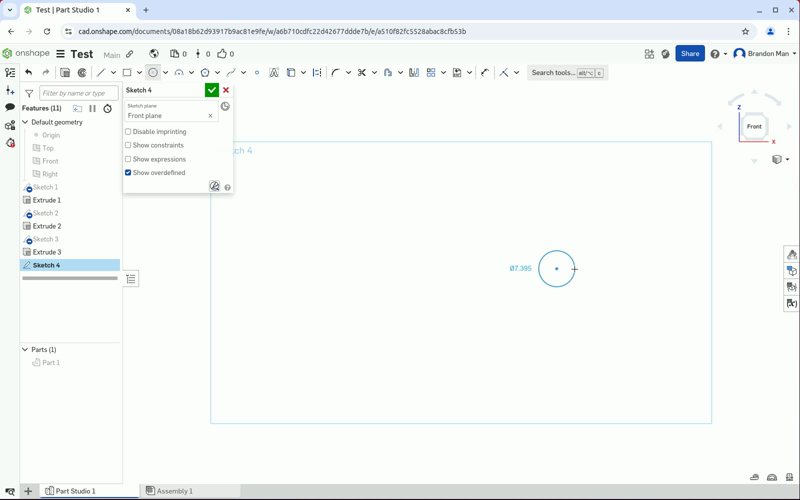
click(574, 268)
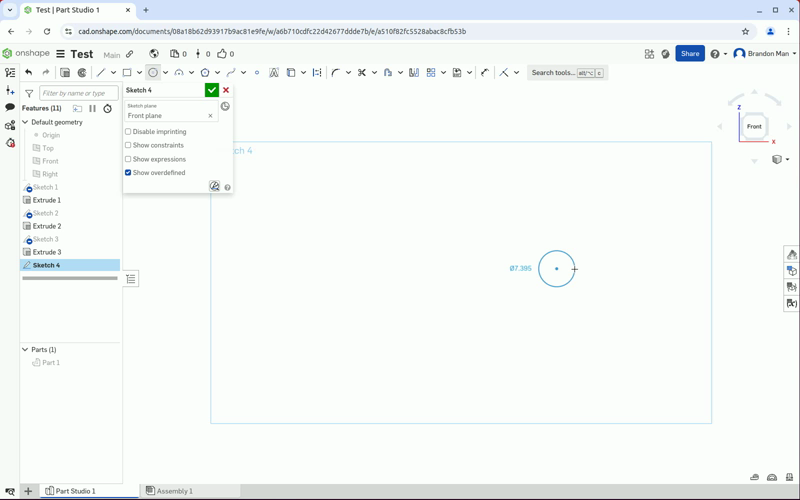
key(esc)
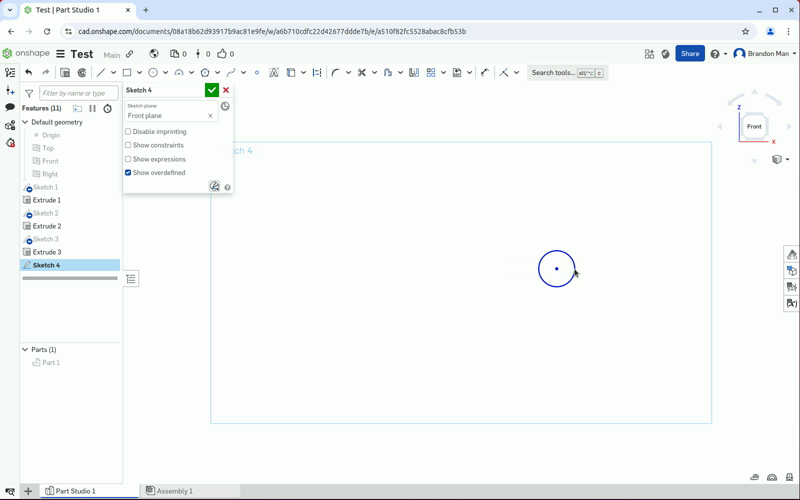
key(c)
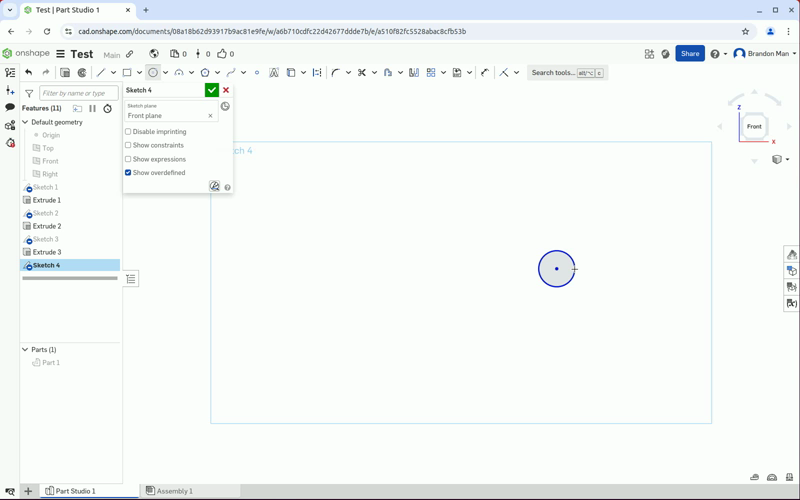
key_down(shift)
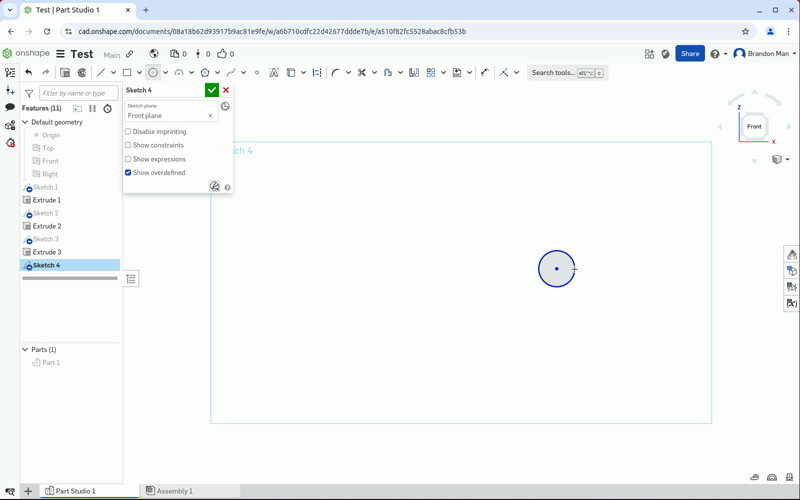
mouse_move(556, 280)
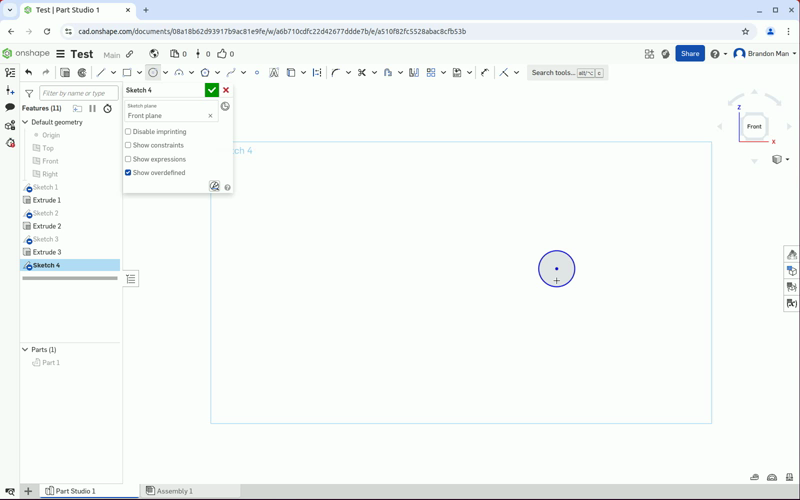
click(556, 280)
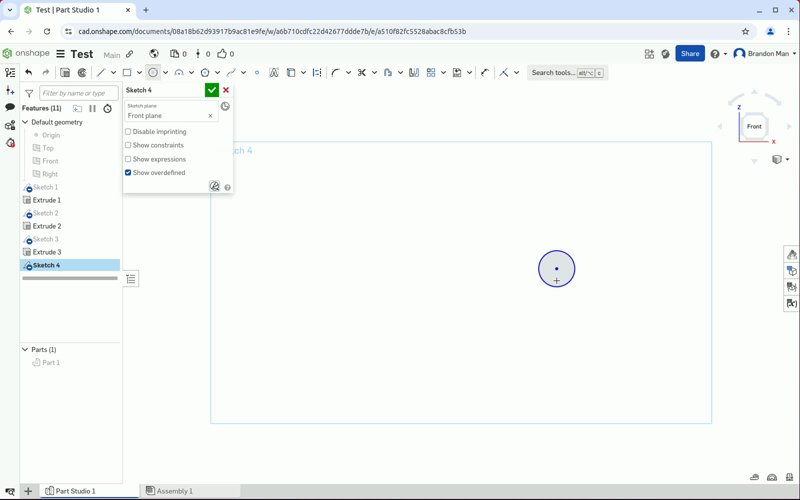
key_up(shift)
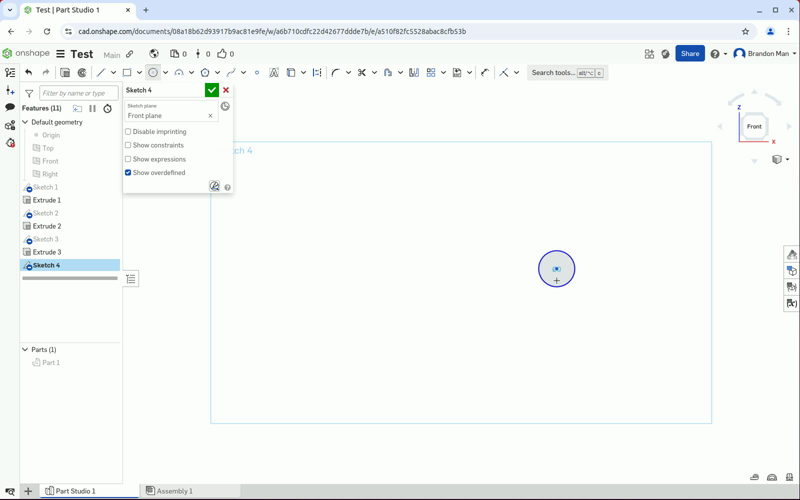
mouse_move(558, 280)
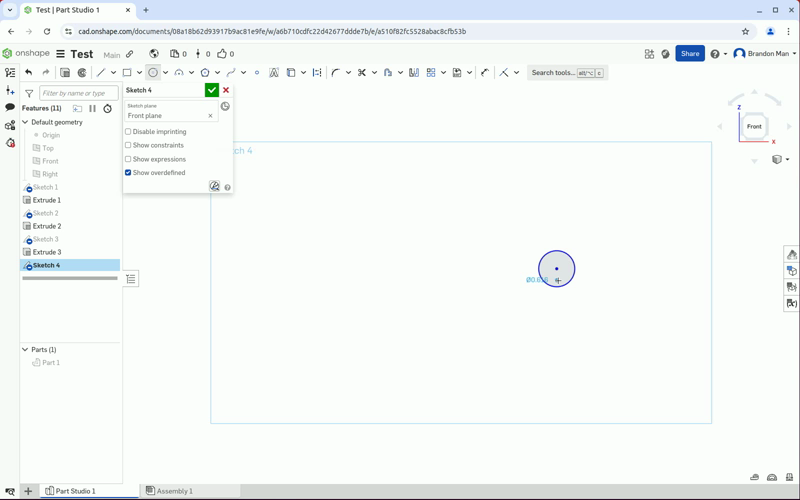
scroll(6)
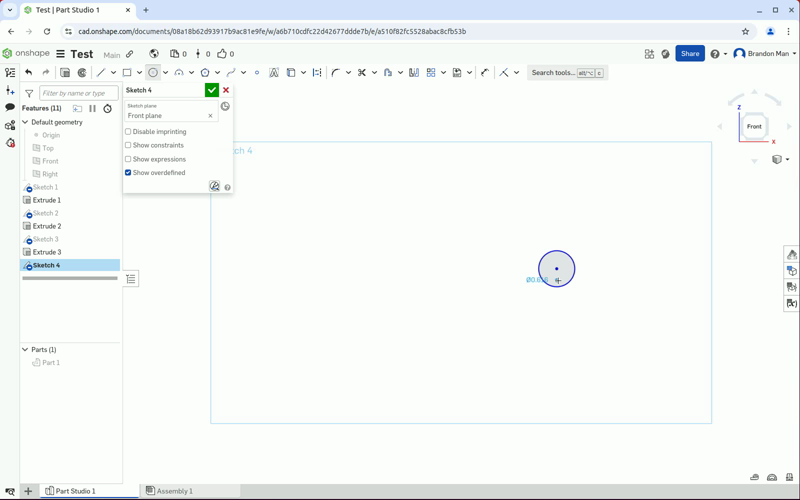
scroll(6)
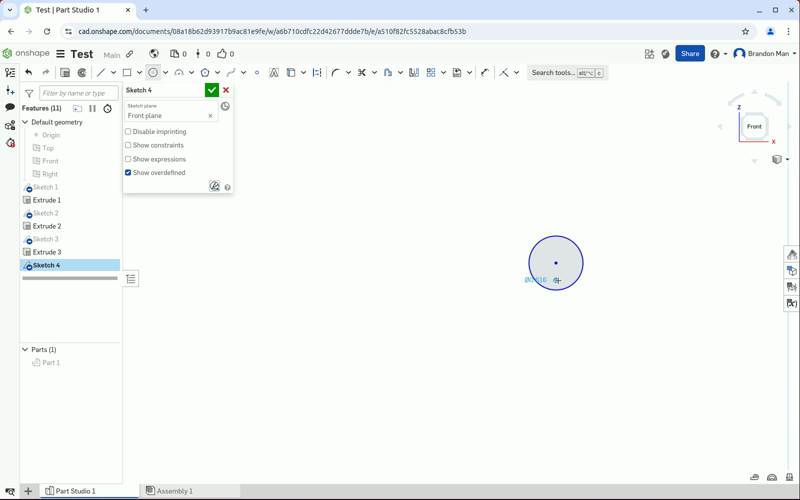
scroll(6)
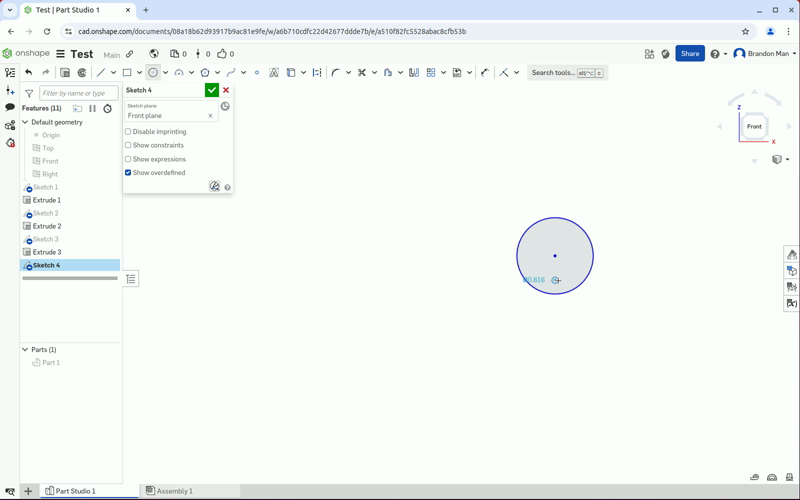
scroll(6)
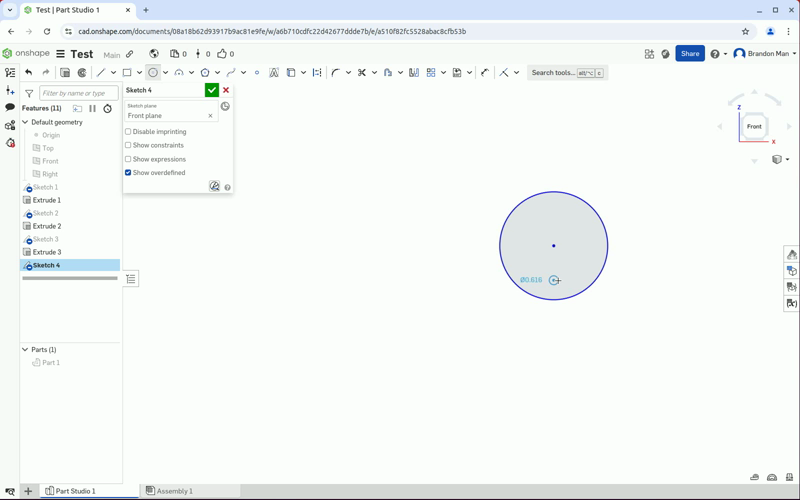
scroll(6)
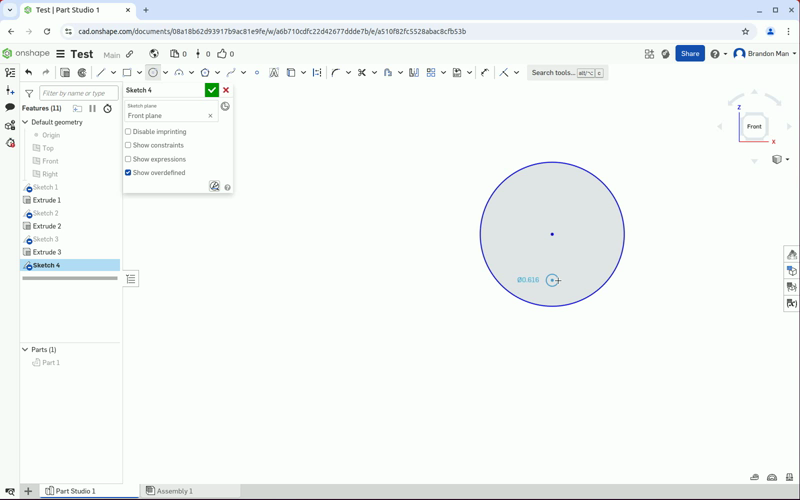
scroll(6)
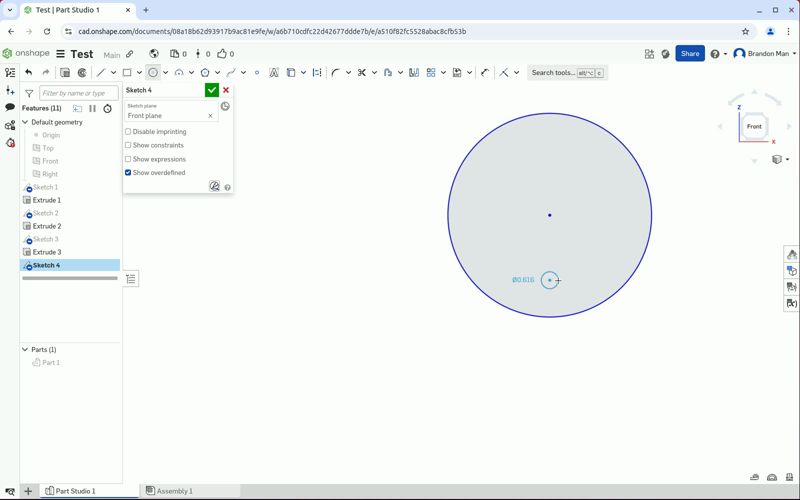
scroll(6)
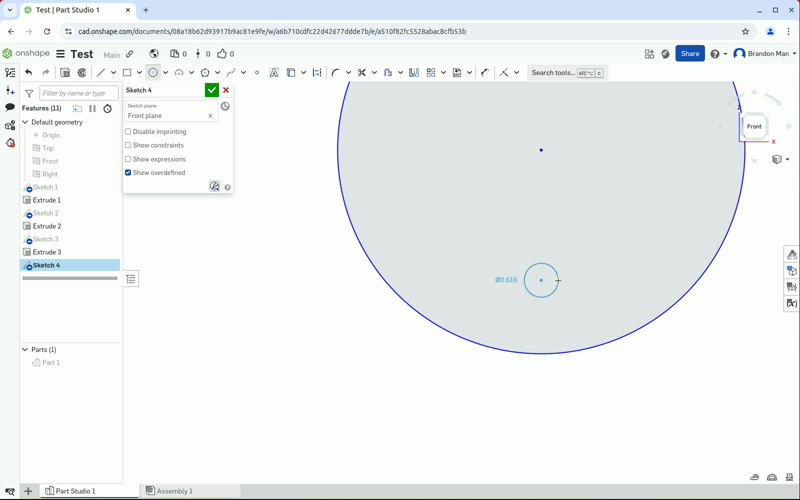
click(558, 280)
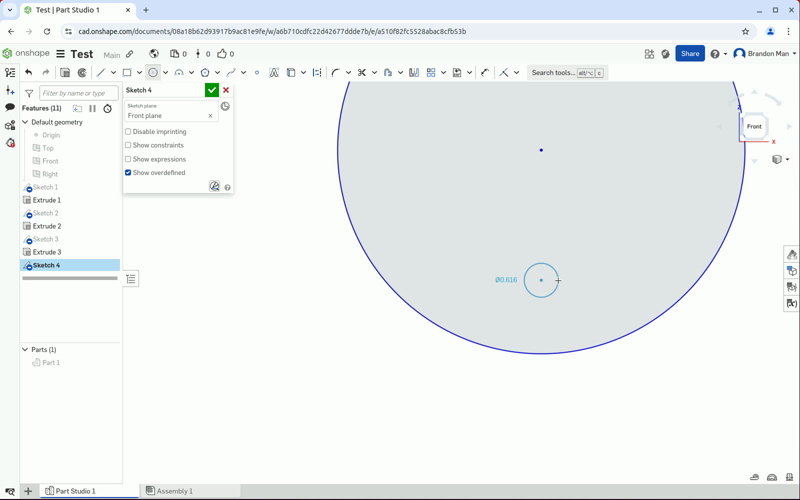
scroll(-6)
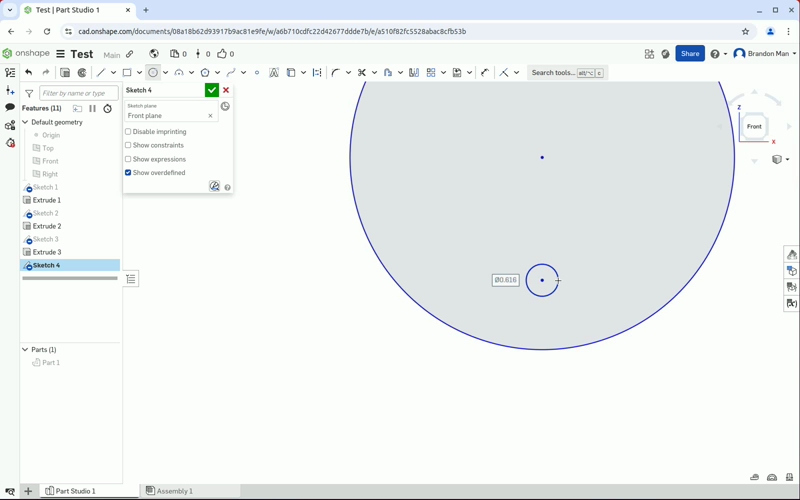
scroll(-6)
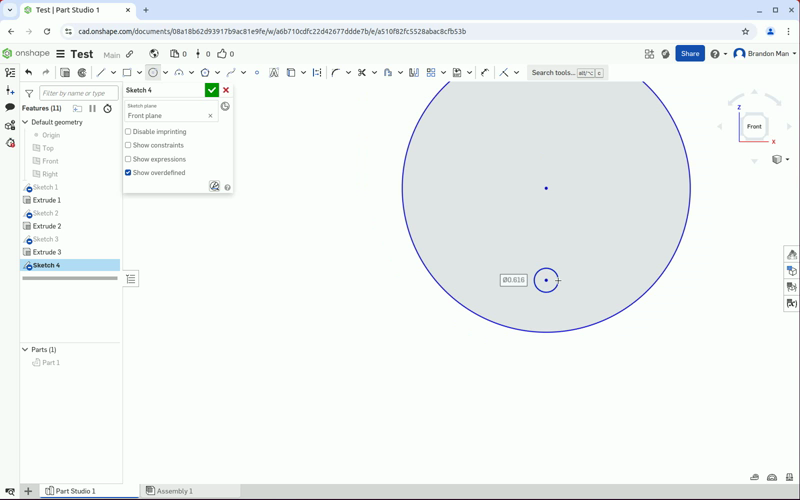
scroll(-6)
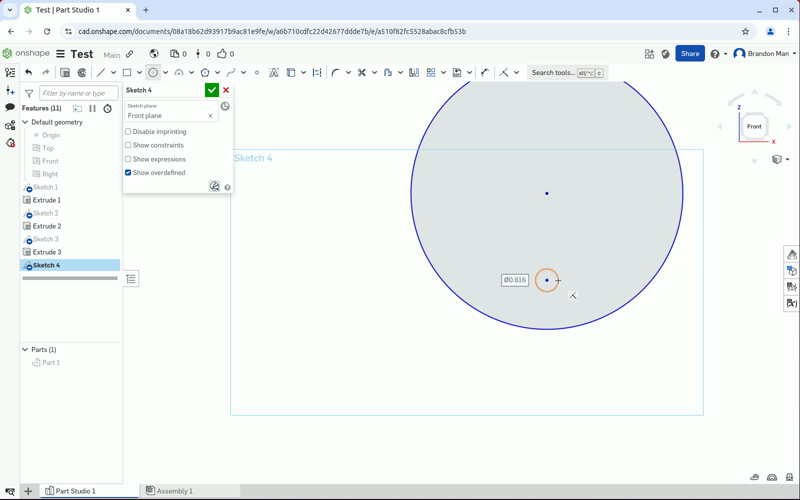
scroll(-6)
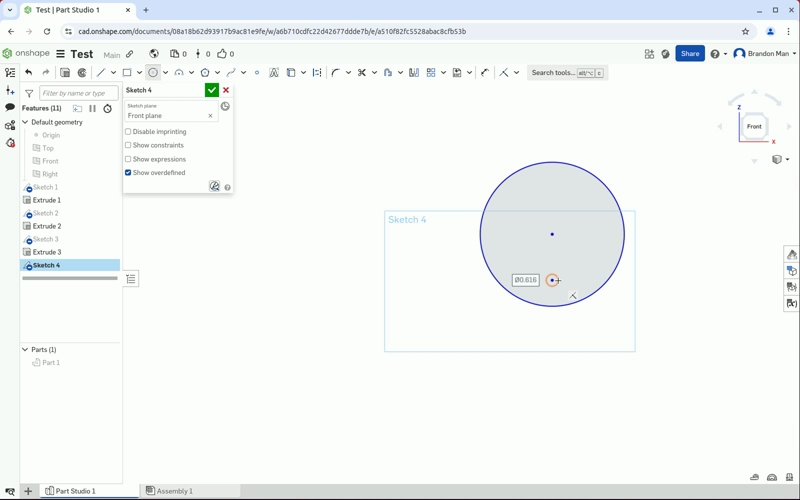
scroll(-6)
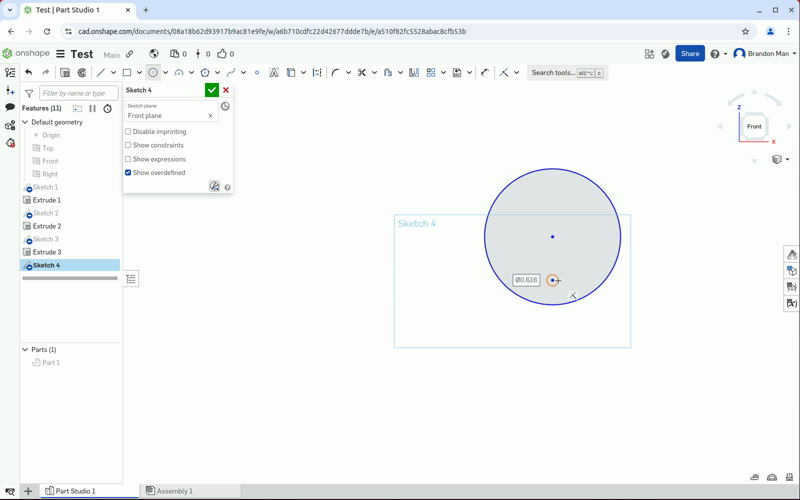
scroll(-6)
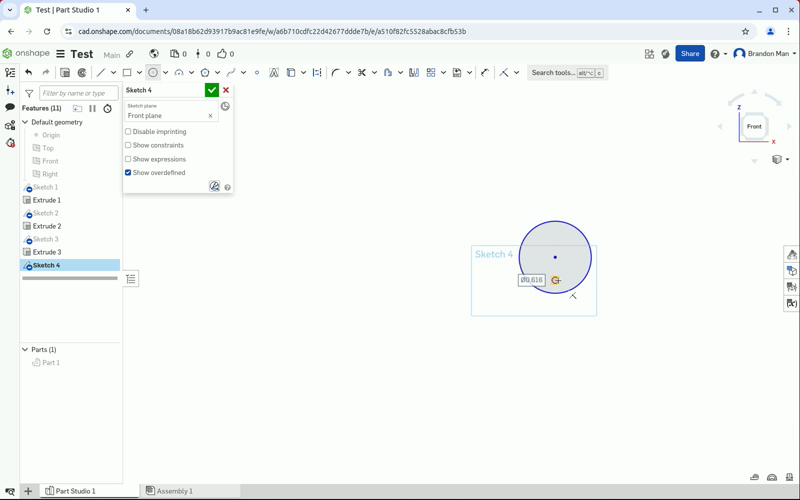
scroll(-6)
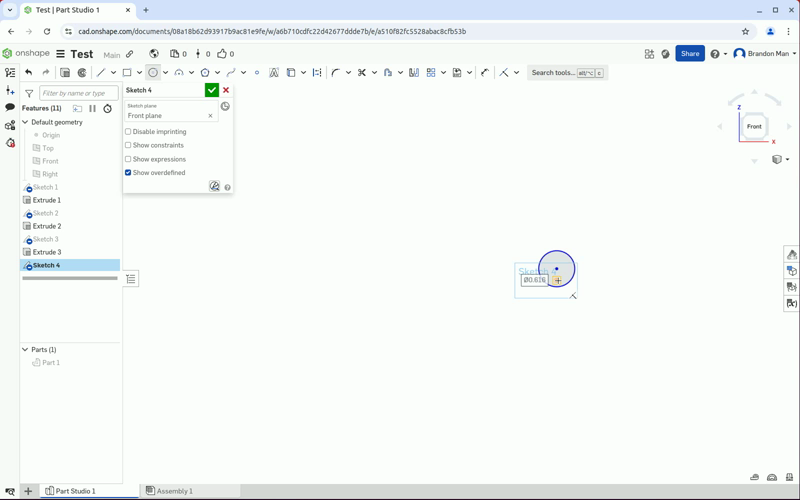
key(esc)
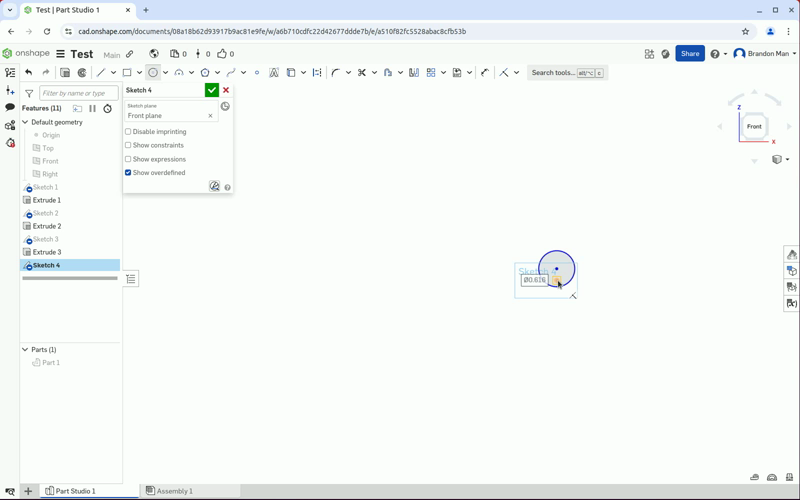
key(c)
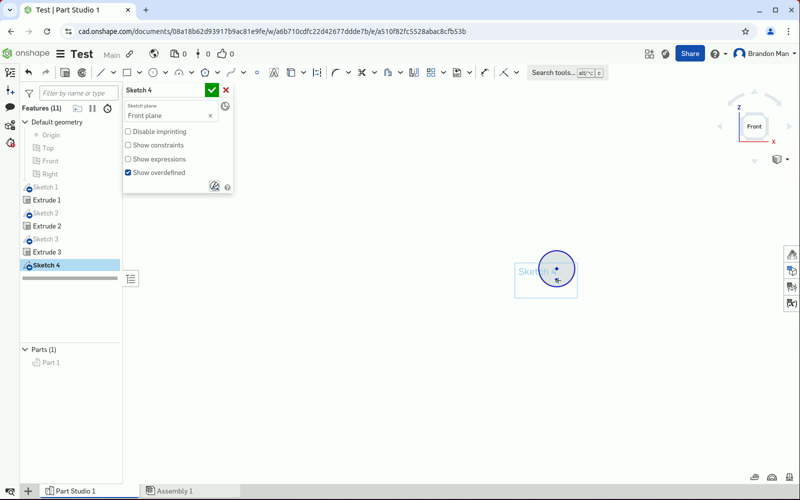
key_down(shift)
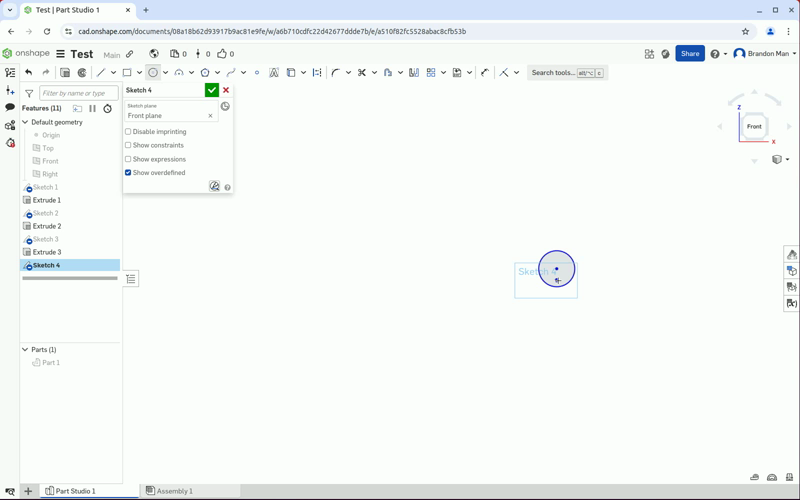
mouse_move(556, 268)
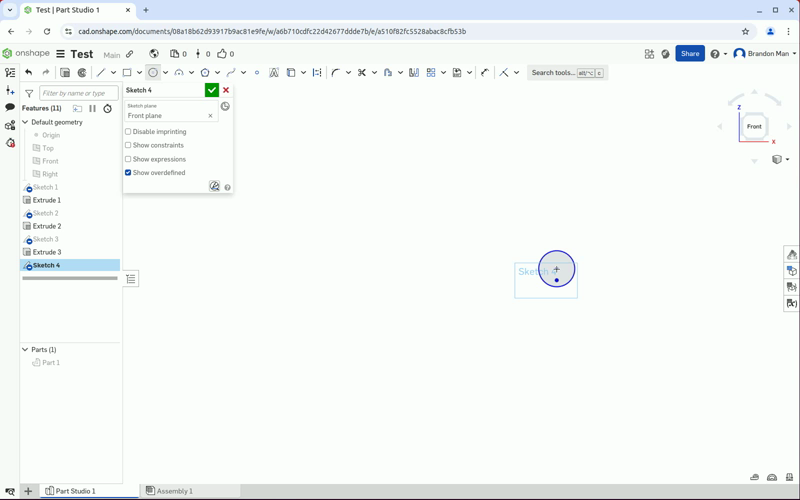
click(556, 268)
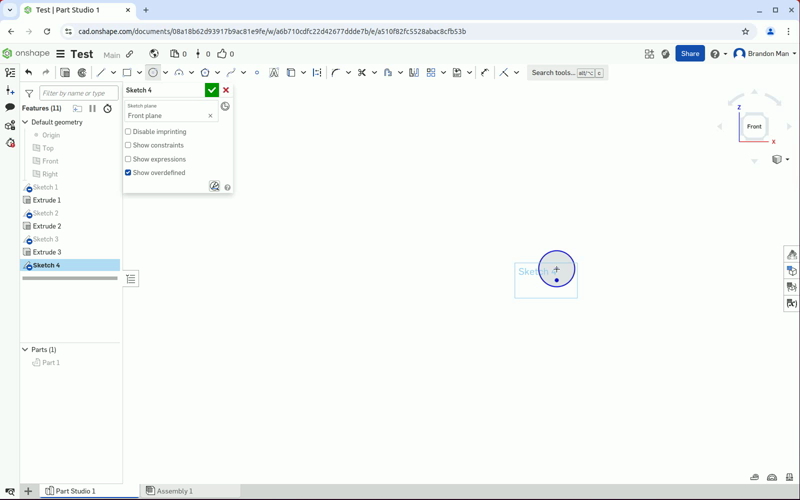
key_up(shift)
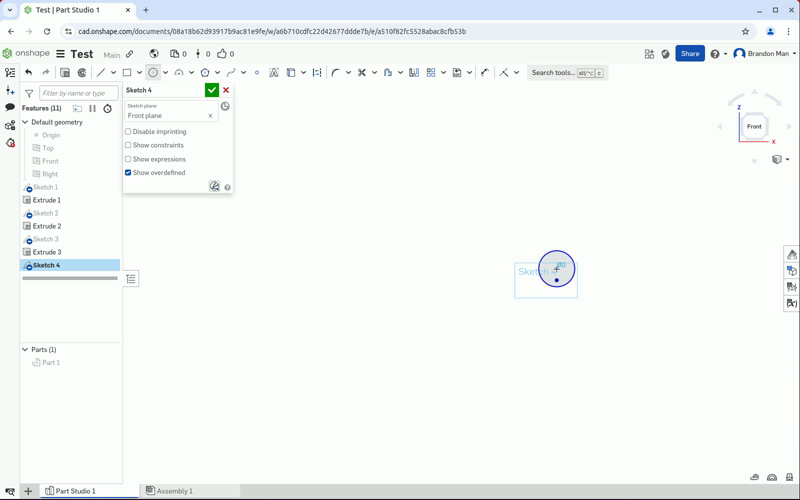
mouse_move(558, 268)
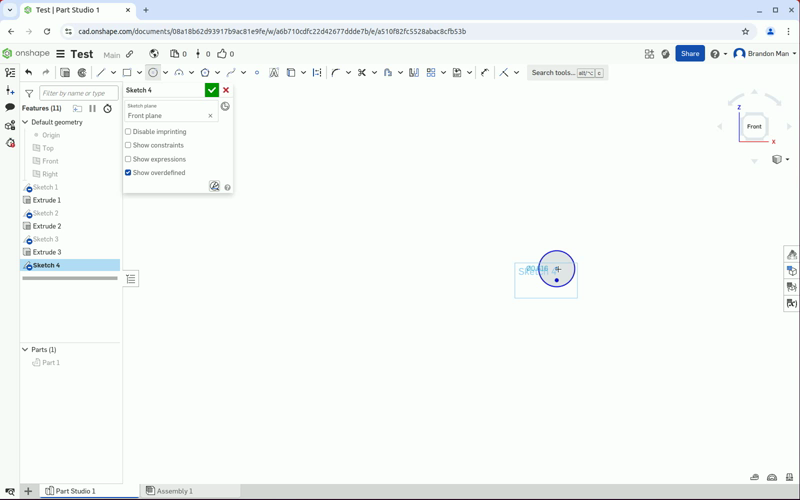
scroll(6)
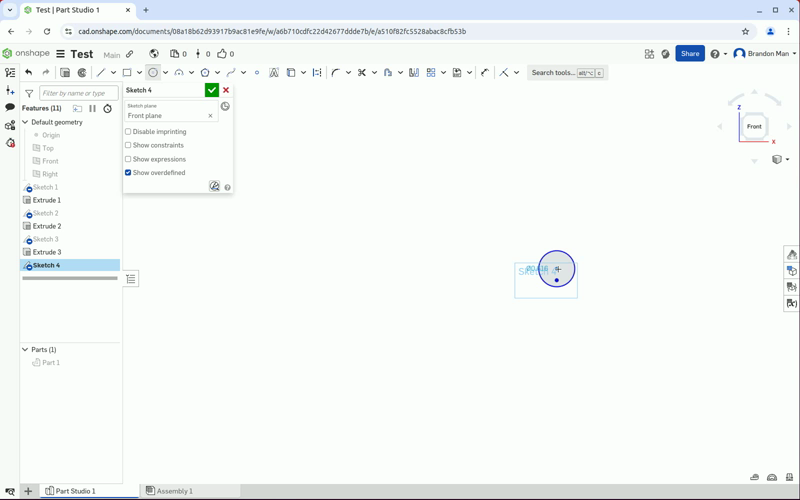
scroll(6)
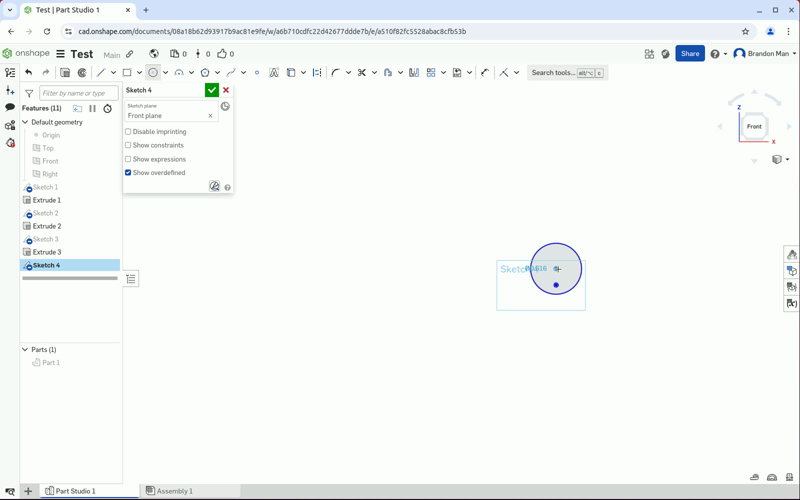
scroll(6)
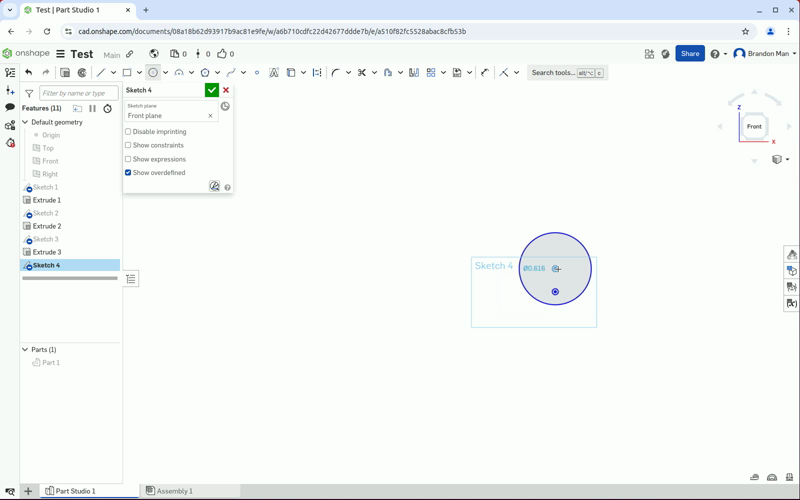
scroll(6)
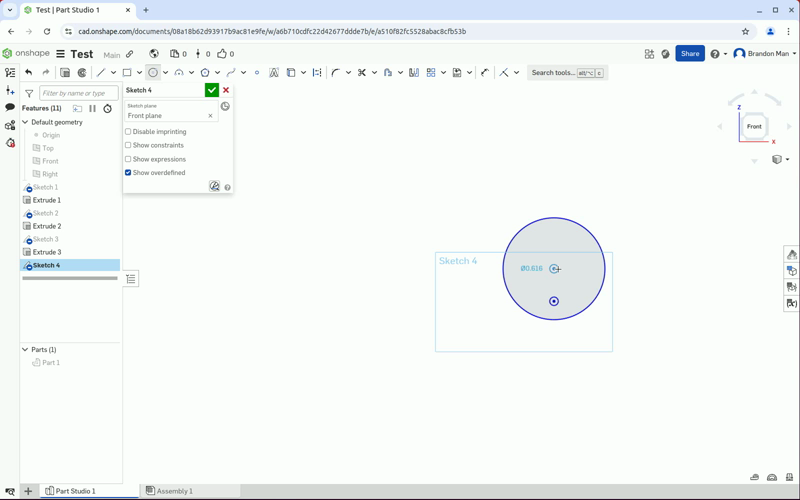
scroll(6)
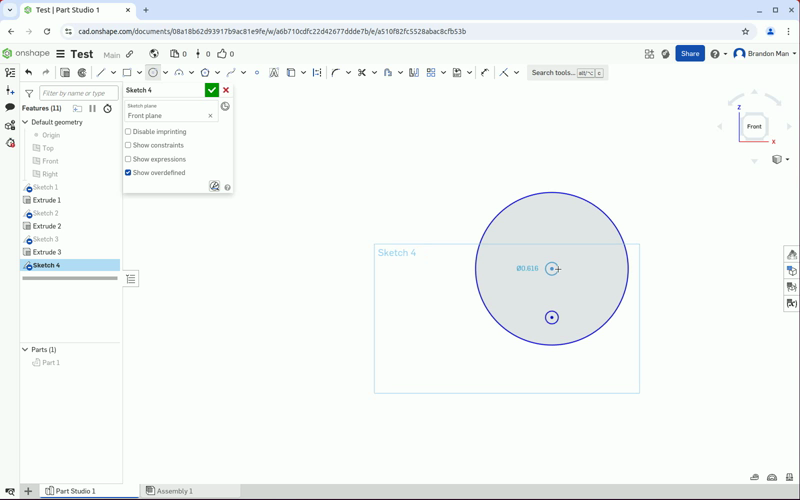
scroll(6)
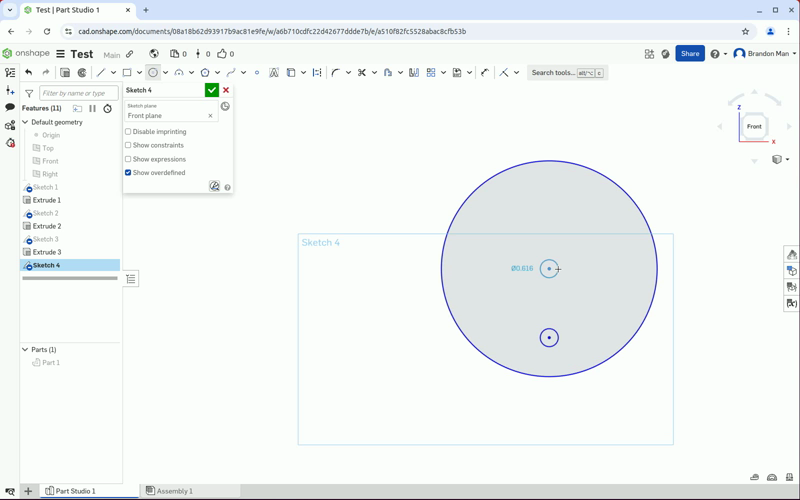
scroll(6)
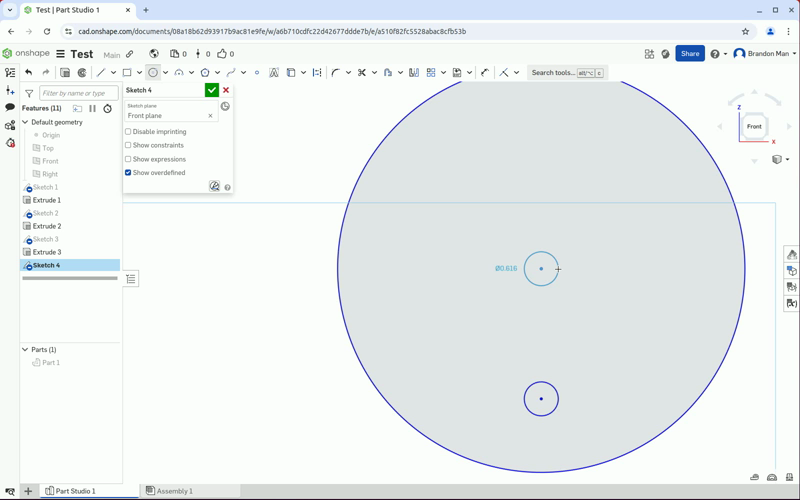
click(558, 268)
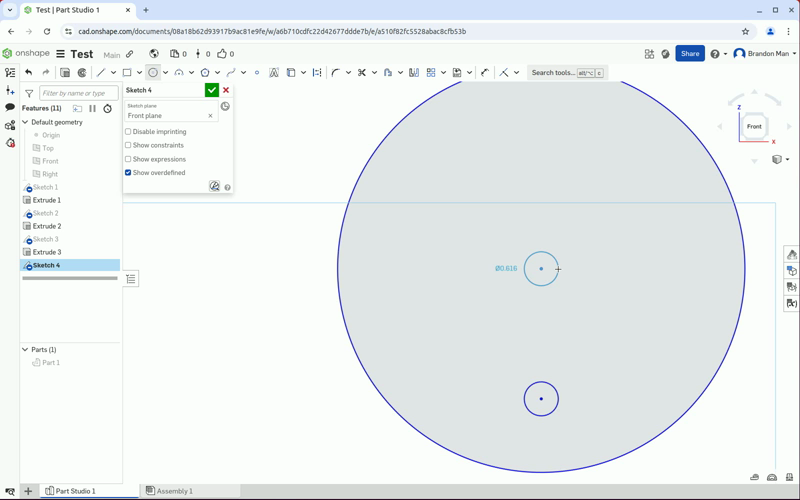
scroll(-6)
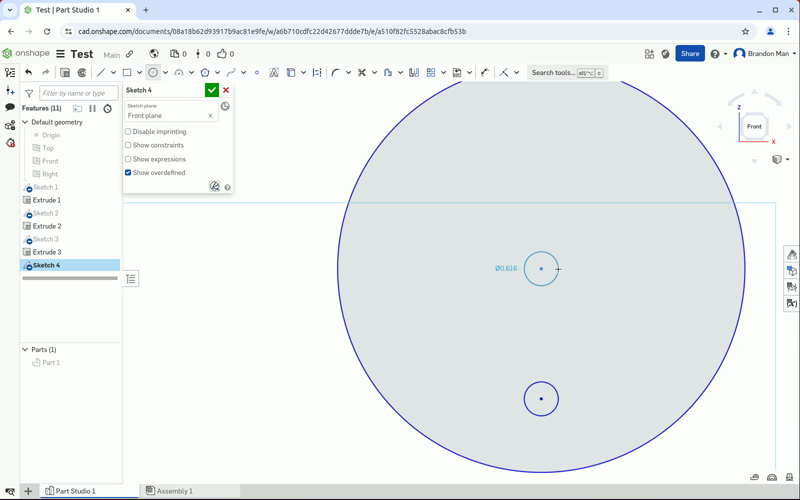
scroll(-6)
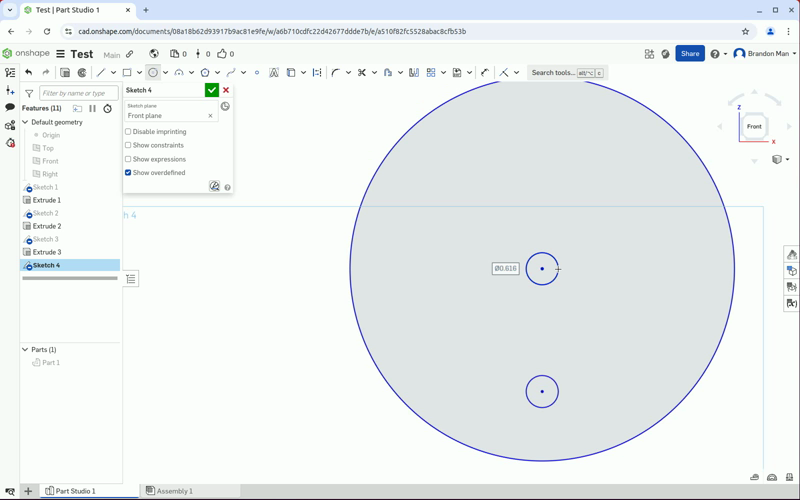
scroll(-6)
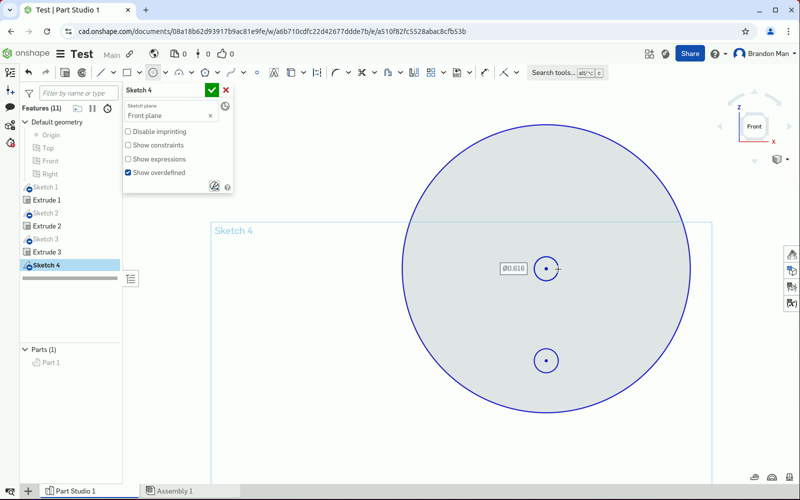
scroll(-6)
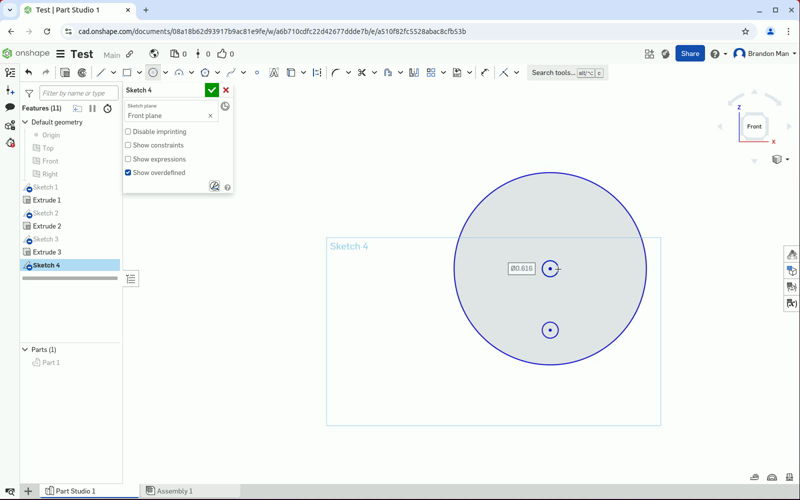
scroll(-6)
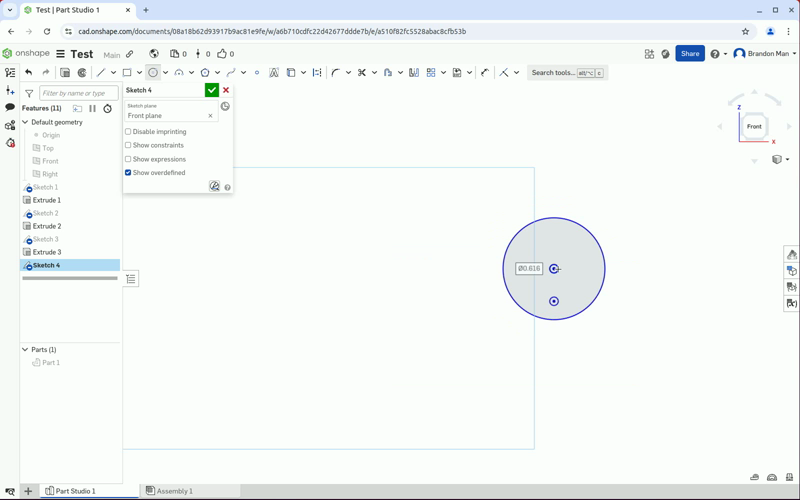
scroll(-6)
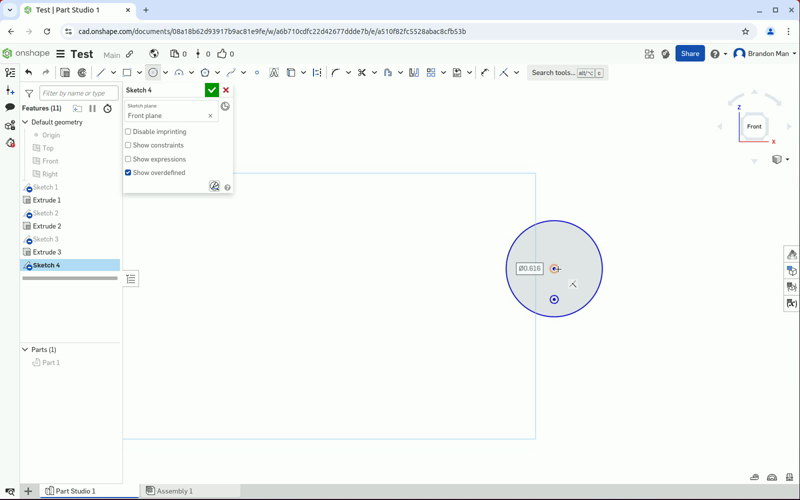
scroll(-6)
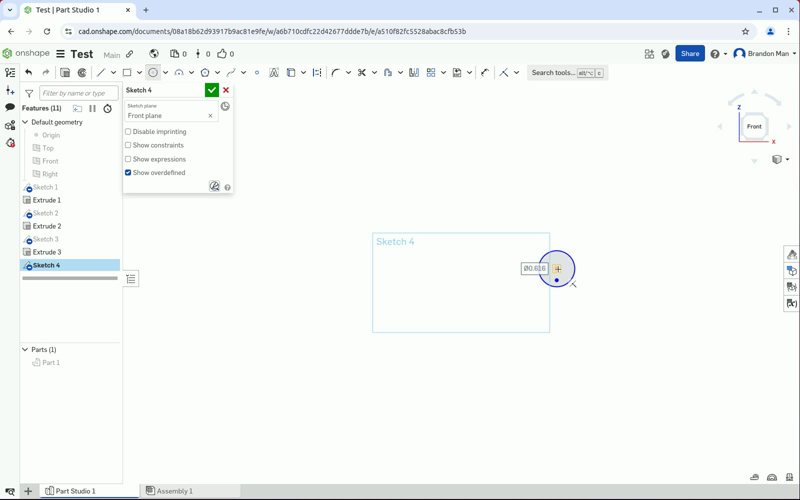
key(esc)
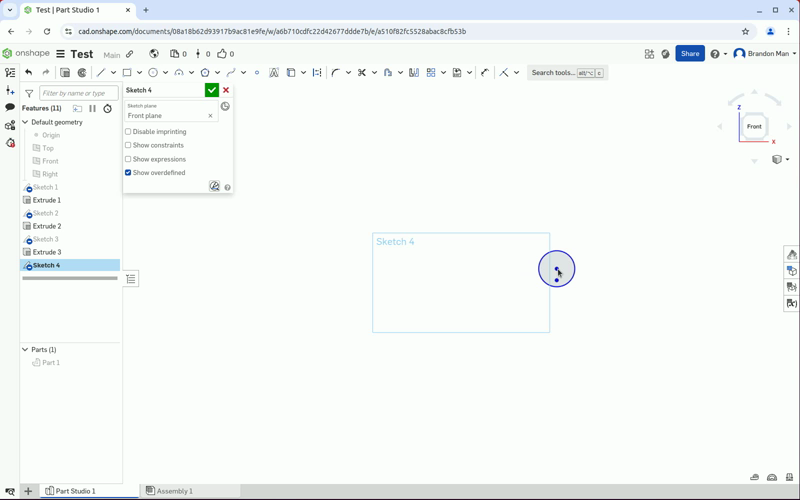
key(c)
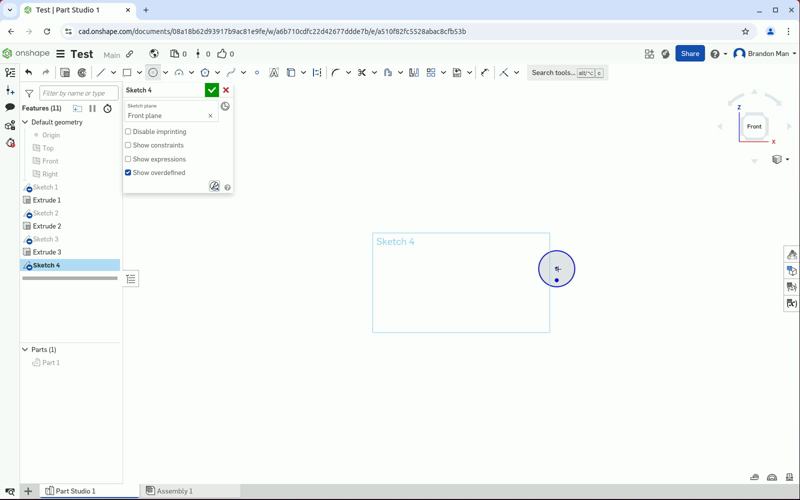
key_down(shift)
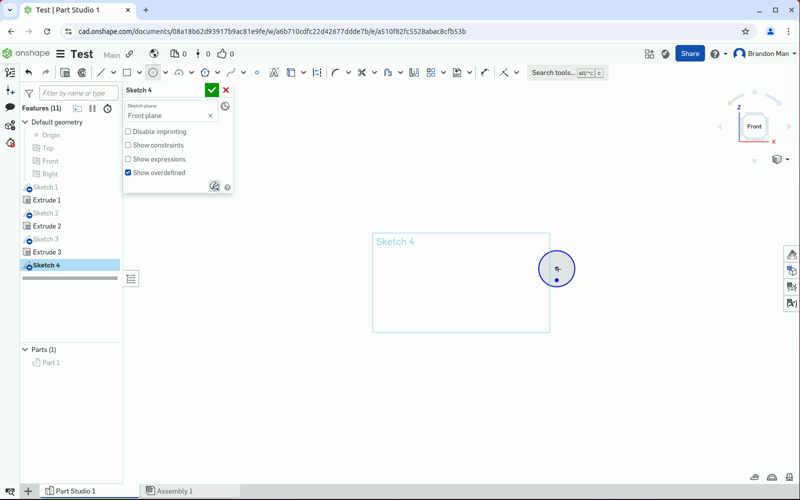
mouse_move(556, 257)
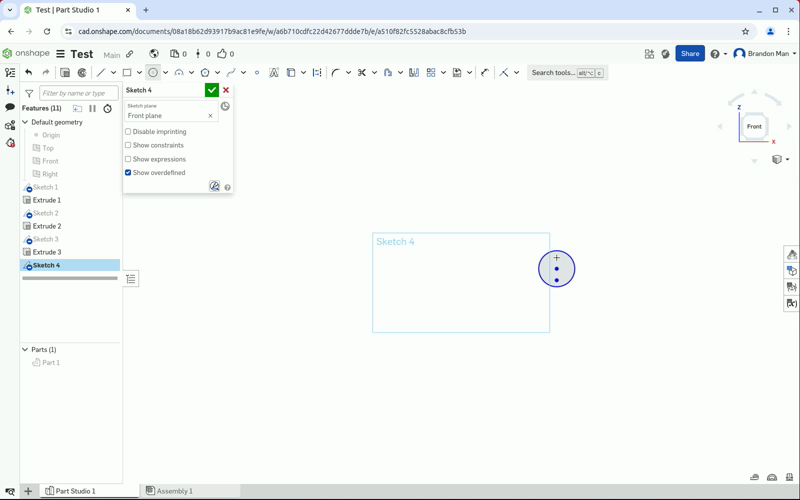
click(556, 257)
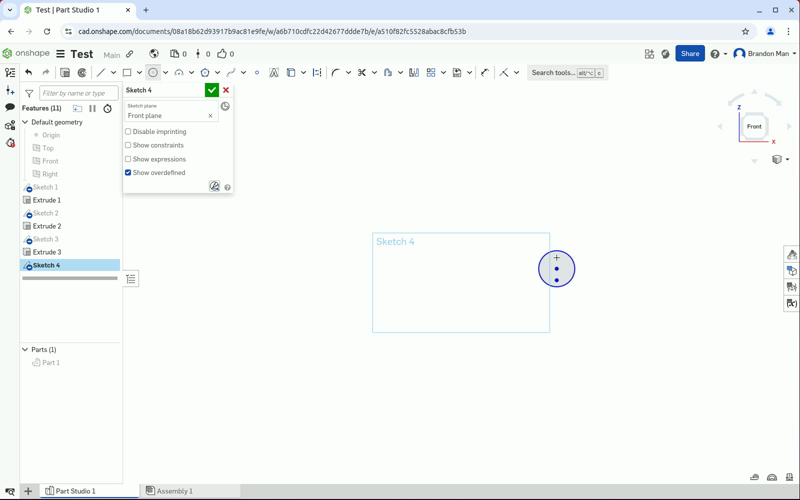
key_up(shift)
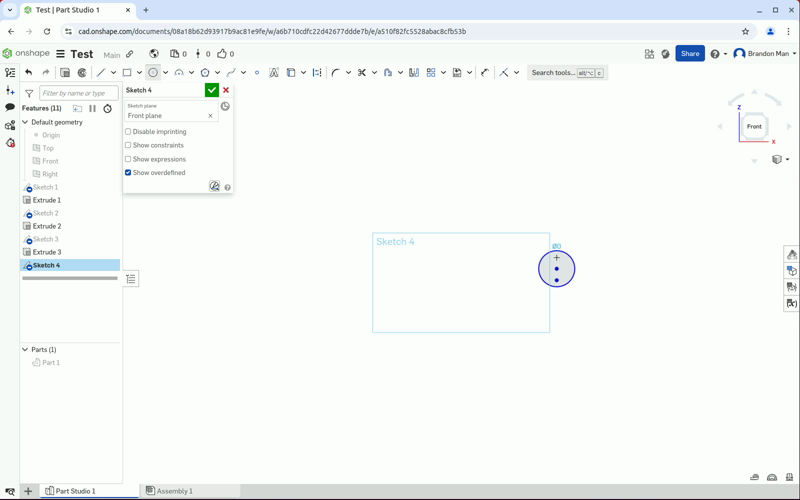
mouse_move(558, 257)
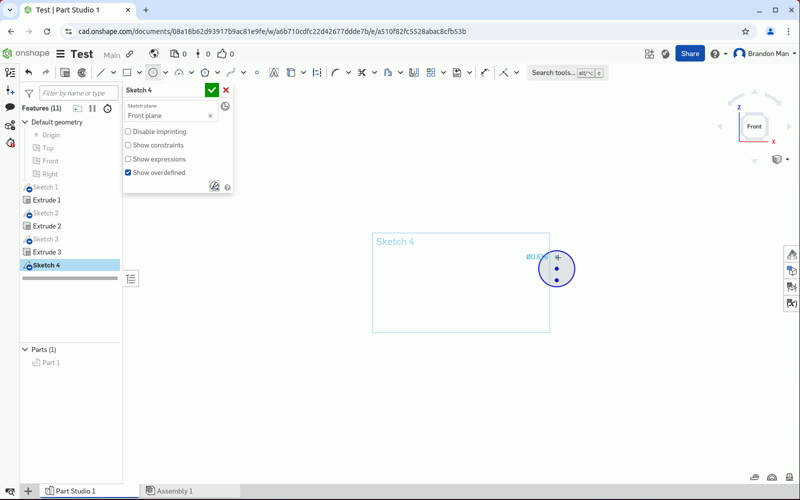
scroll(6)
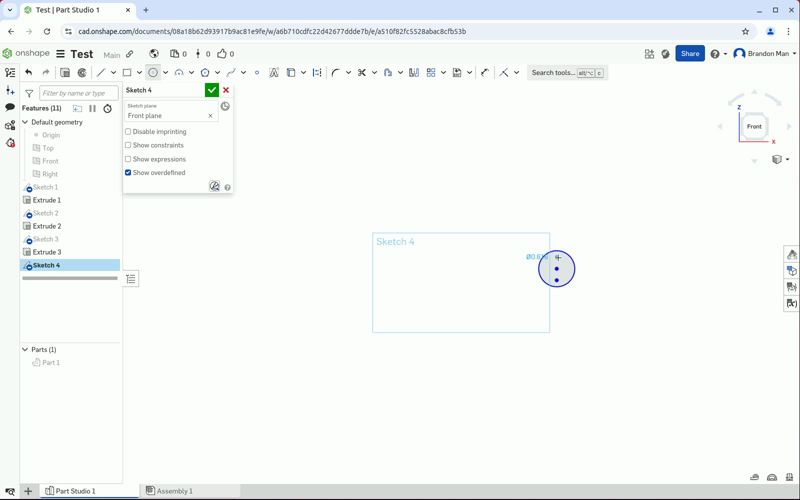
scroll(6)
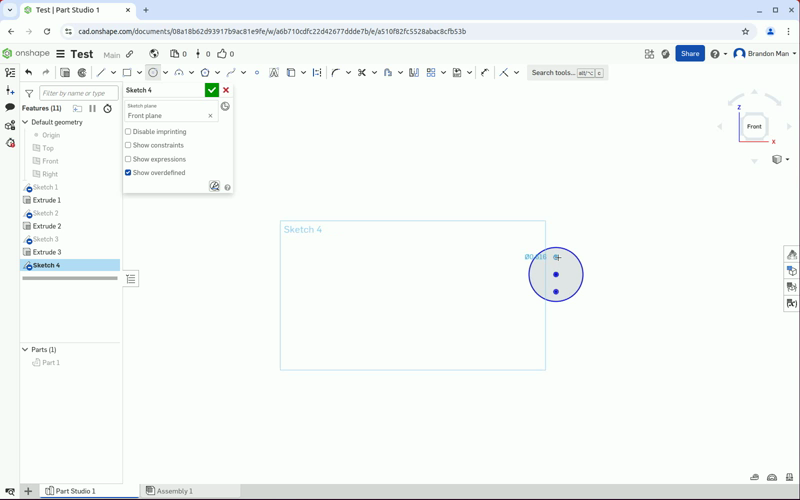
scroll(6)
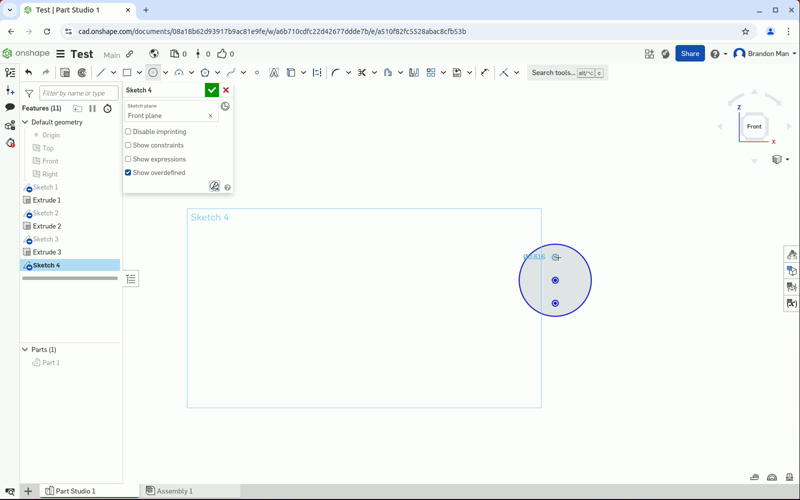
scroll(6)
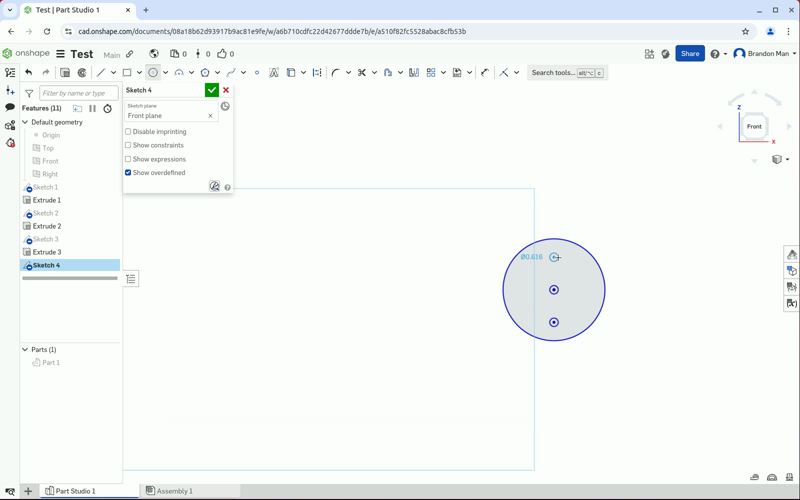
scroll(6)
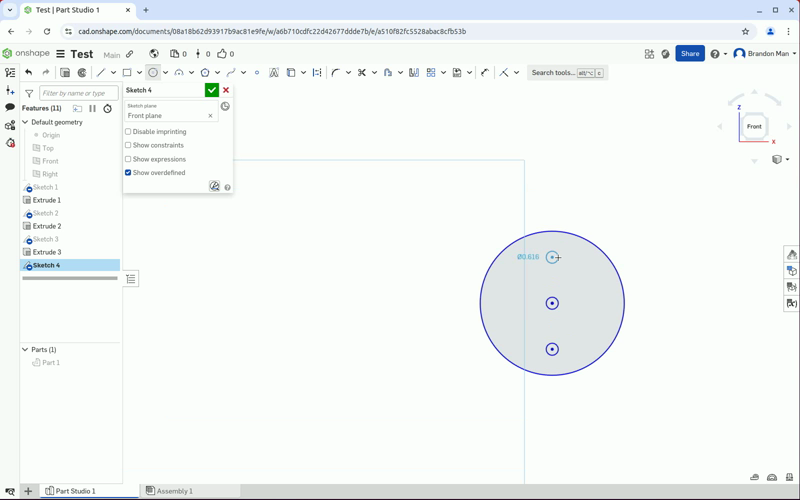
scroll(6)
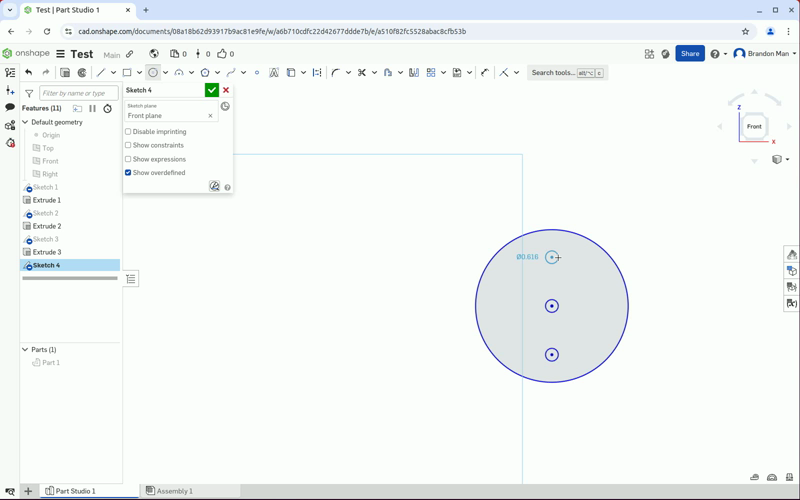
scroll(6)
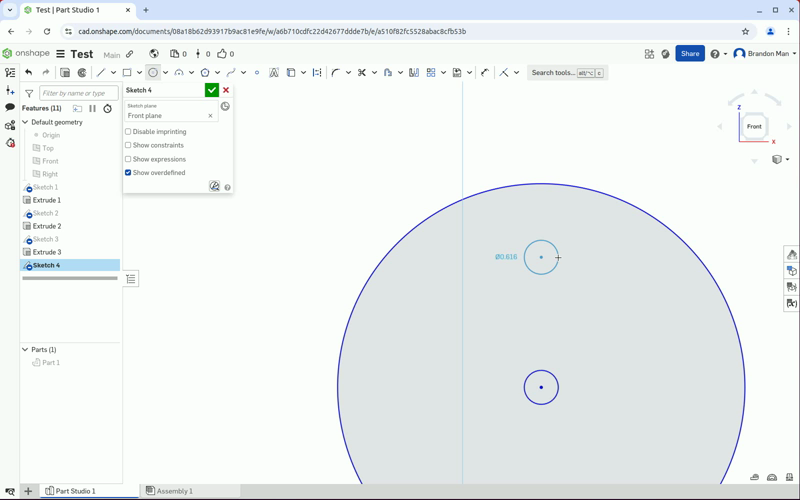
click(558, 257)
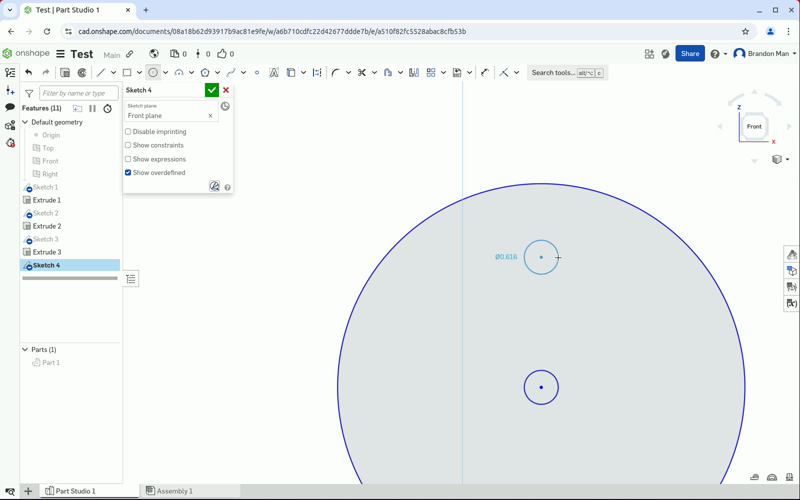
scroll(-6)
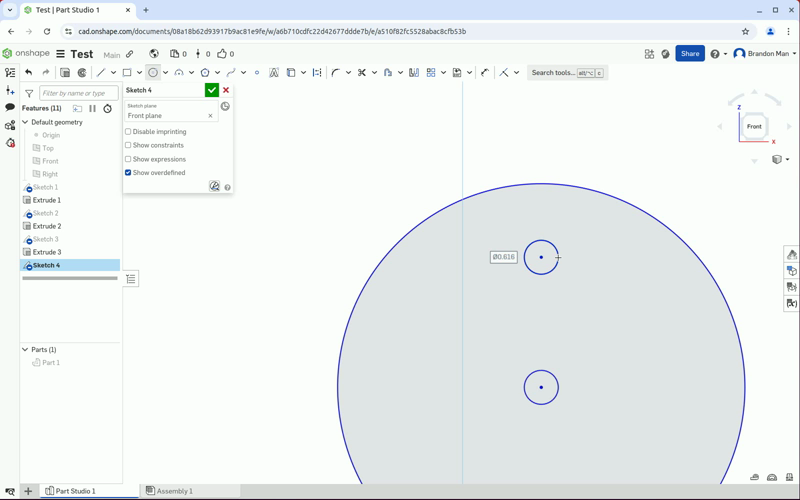
scroll(-6)
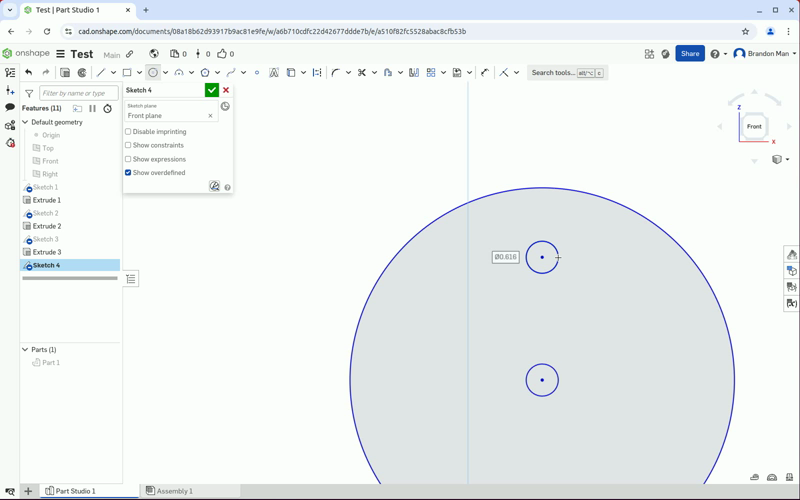
scroll(-6)
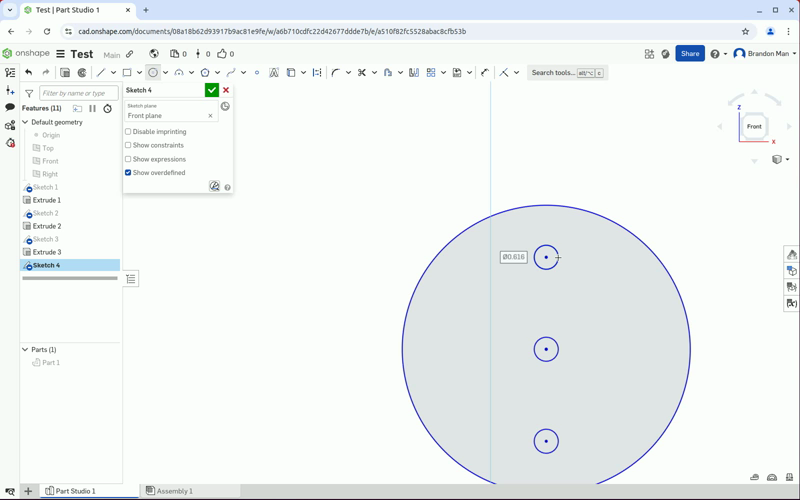
scroll(-6)
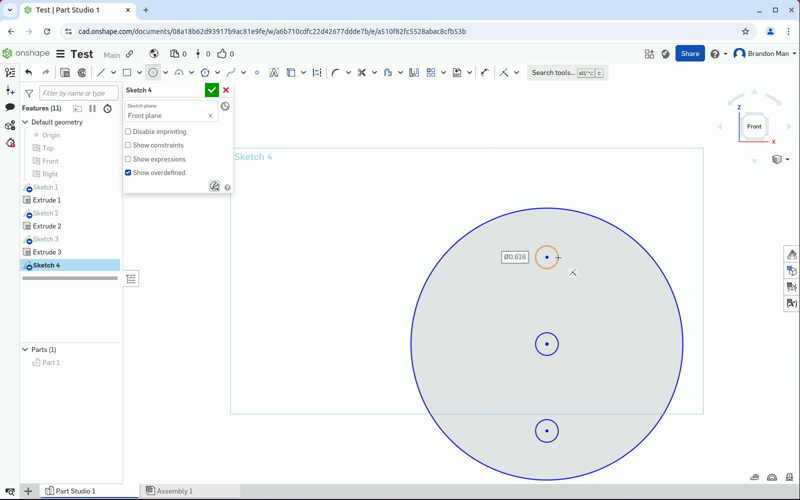
scroll(-6)
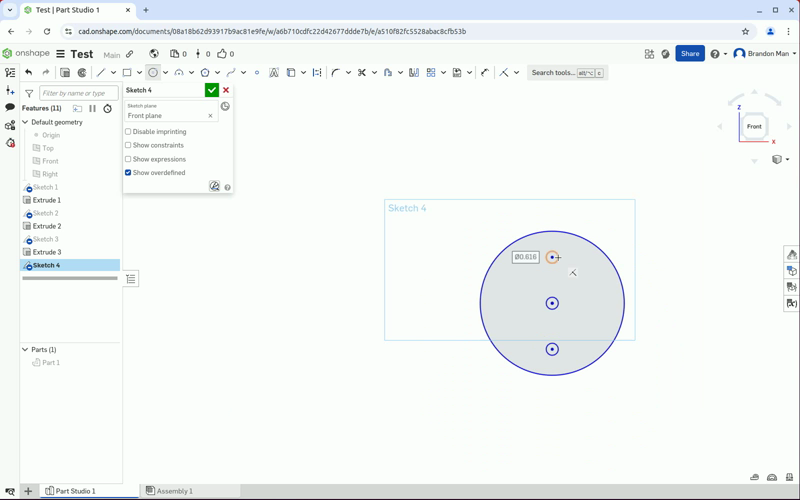
scroll(-6)
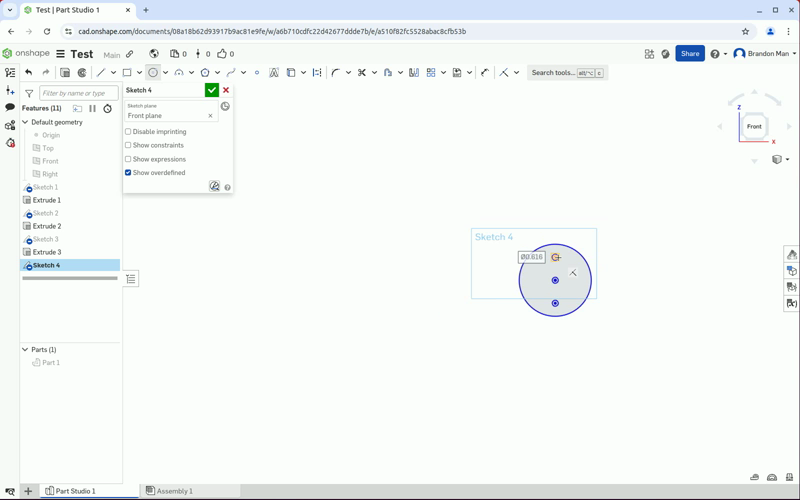
scroll(-6)
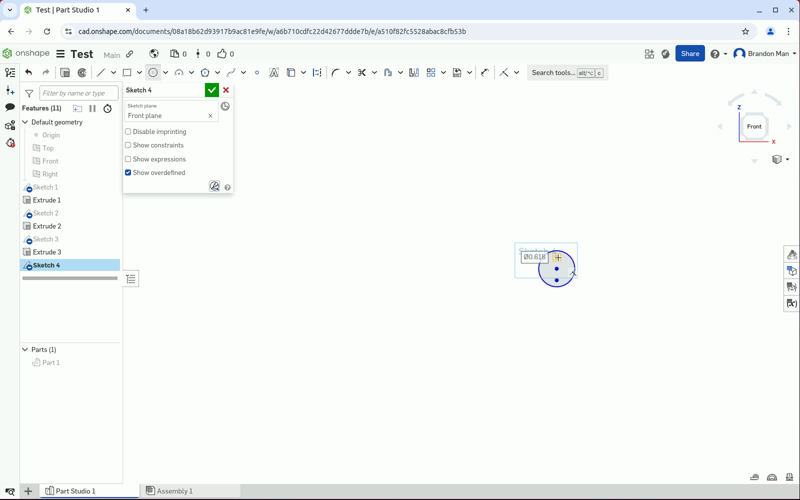
key(esc)
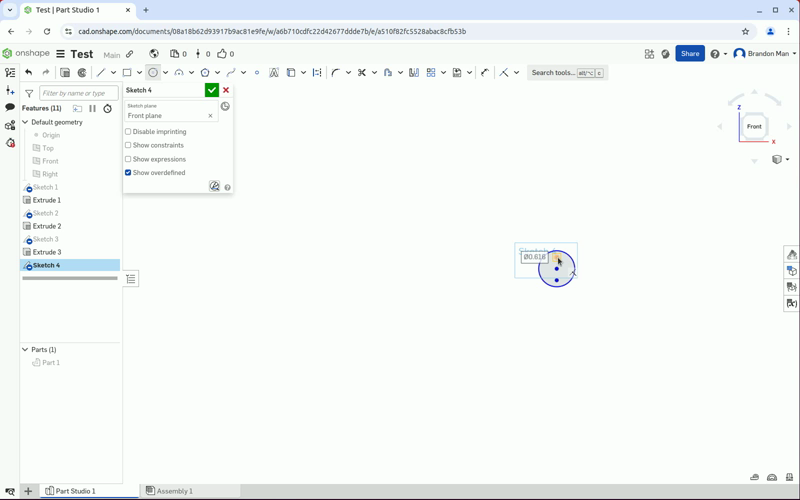
mouse_move(542, 260)
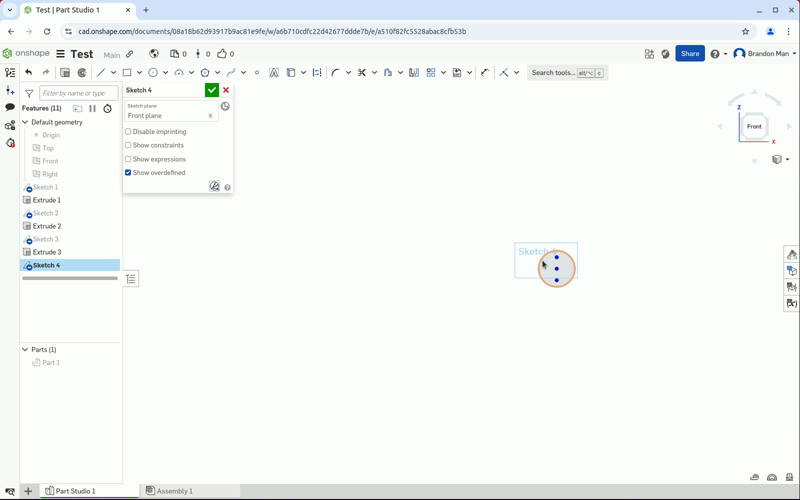
scroll(6)
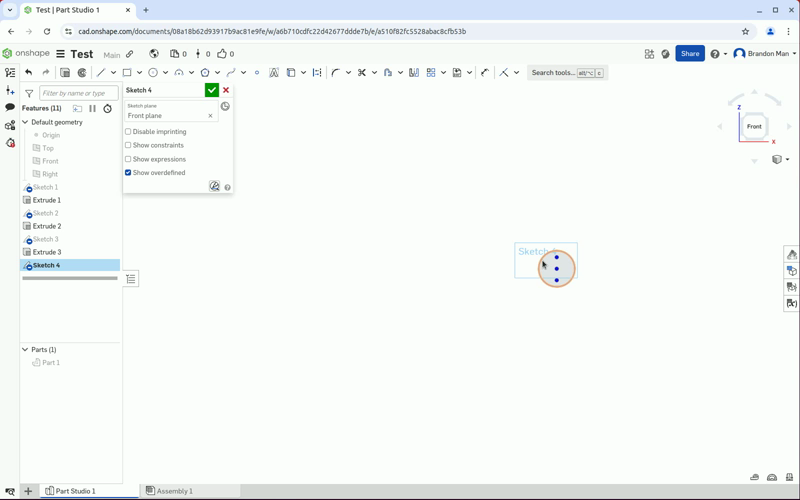
scroll(6)
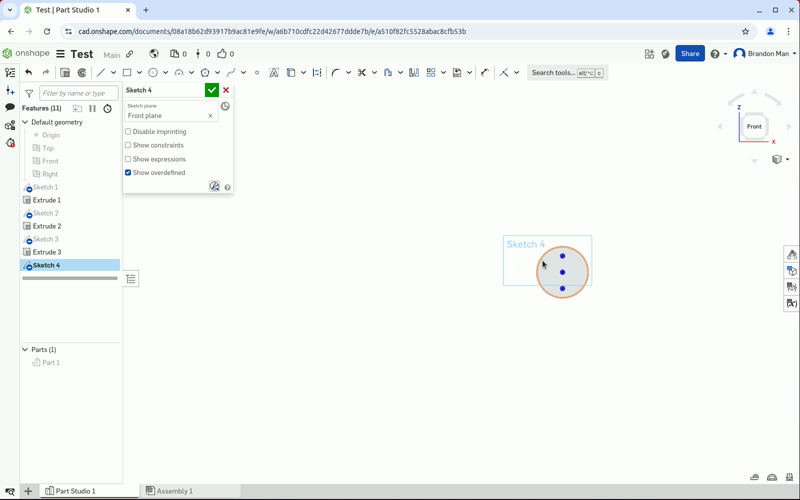
scroll(6)
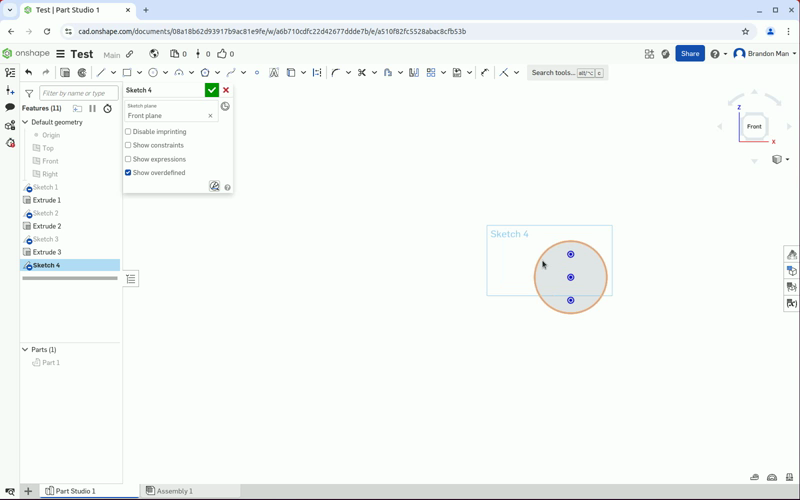
scroll(6)
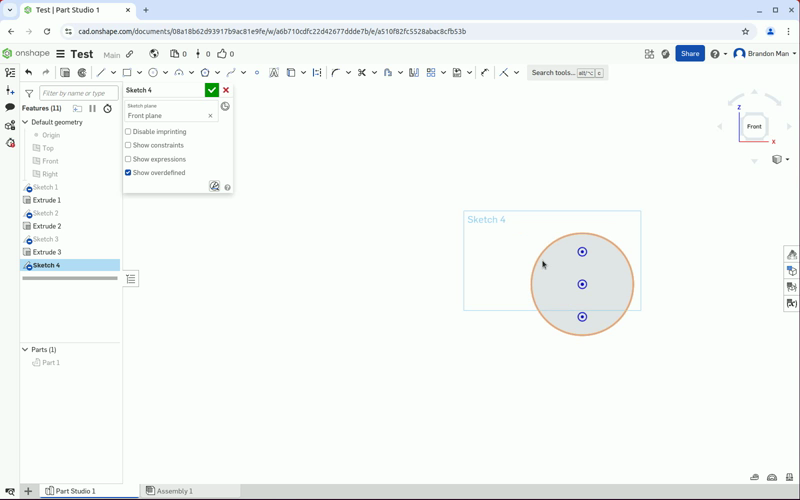
scroll(6)
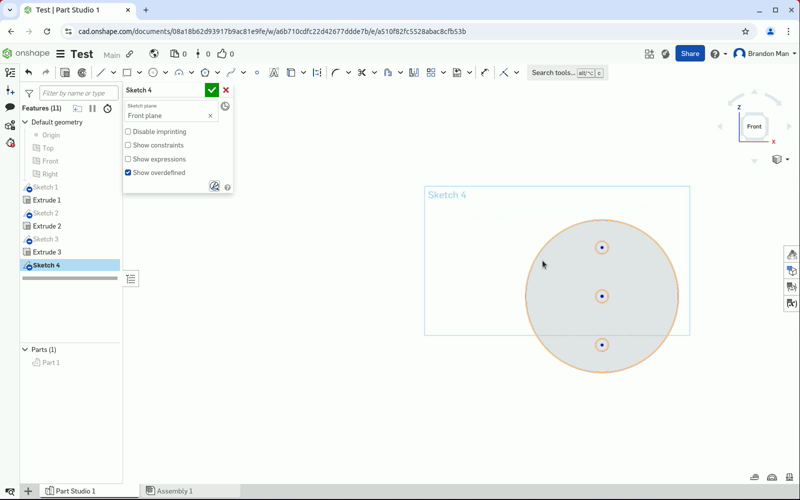
scroll(6)
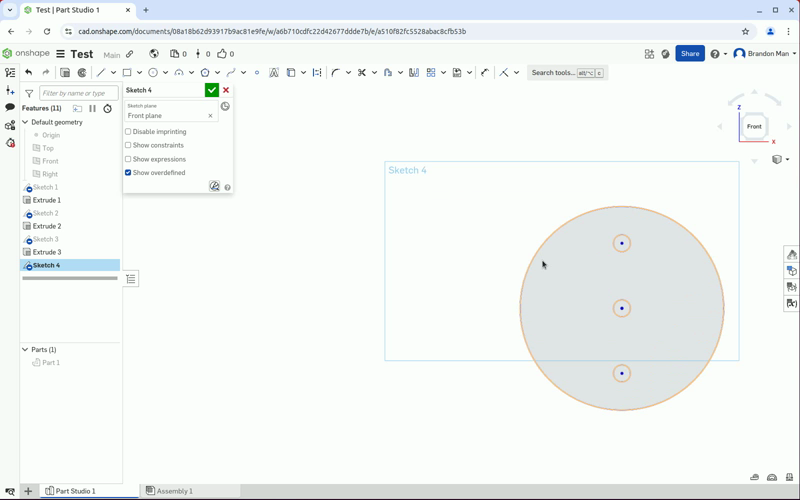
scroll(6)
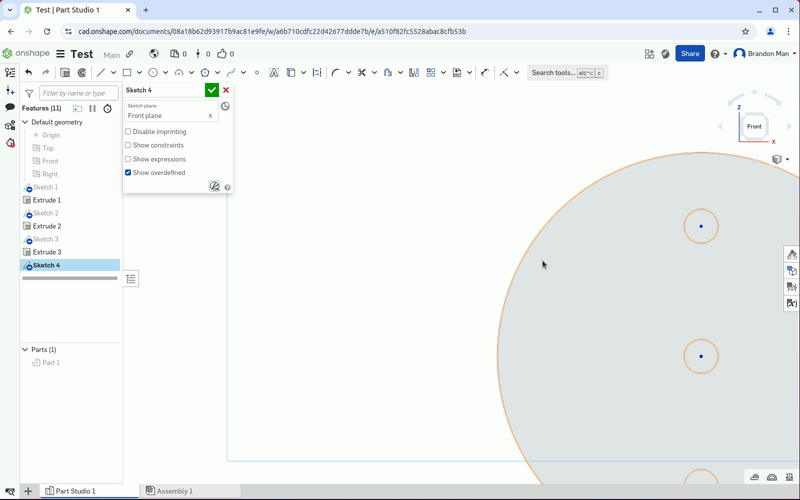
click(542, 260)
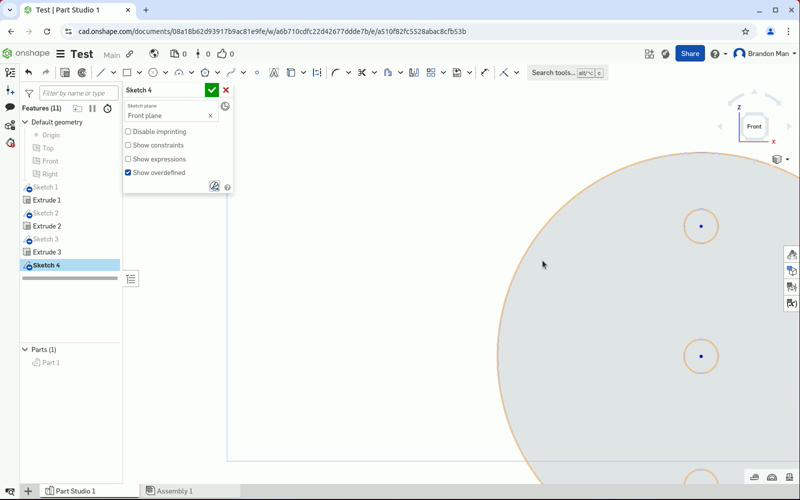
scroll(-6)
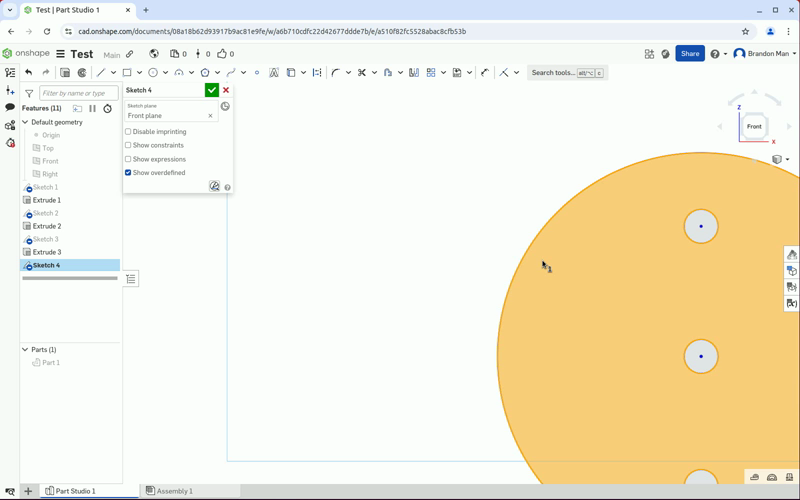
scroll(-6)
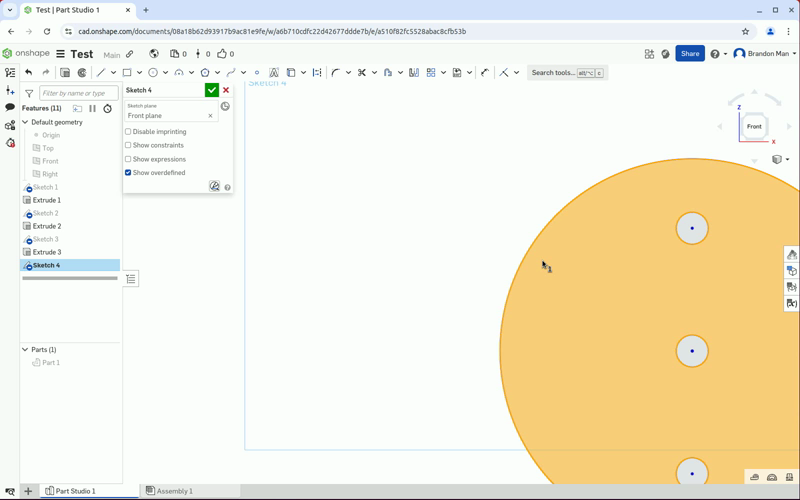
scroll(-6)
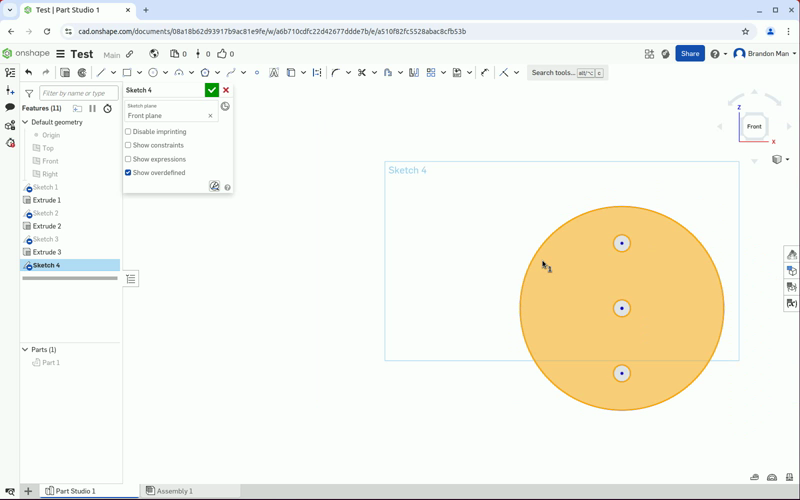
scroll(-6)
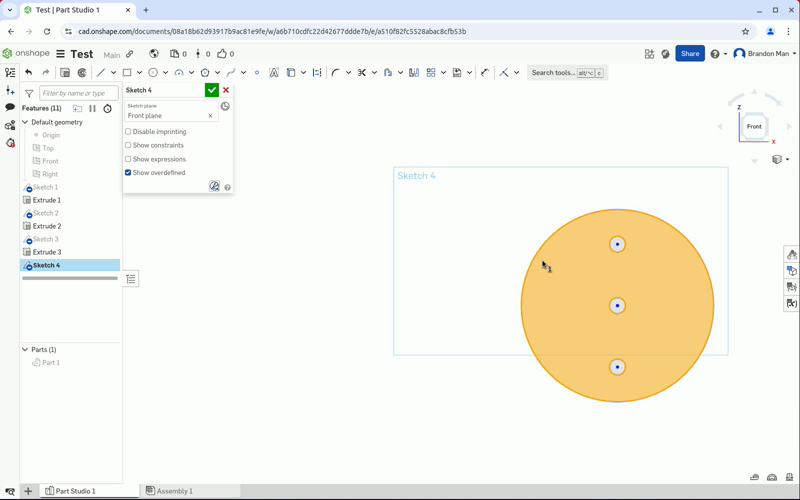
scroll(-6)
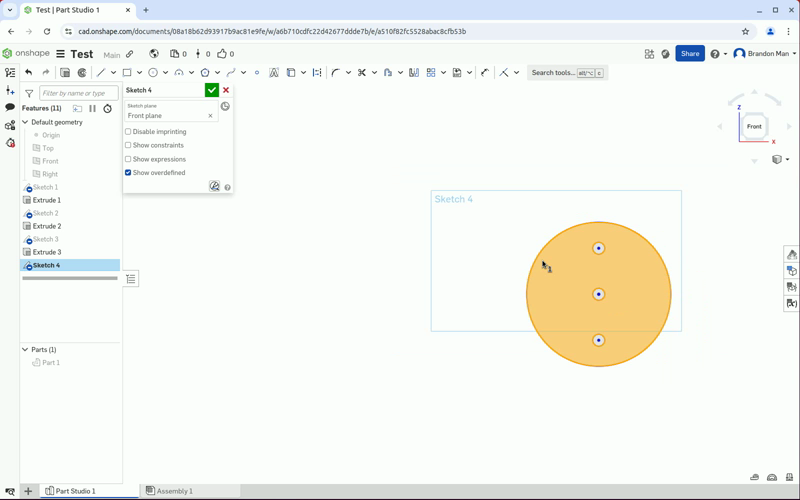
scroll(-6)
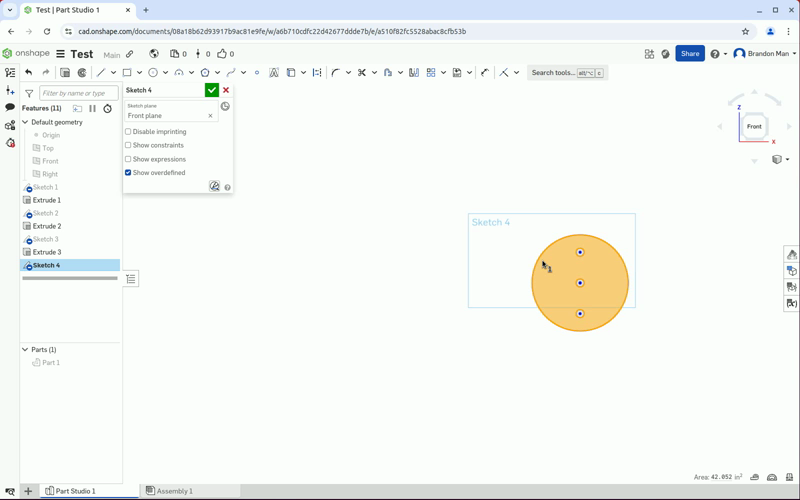
scroll(-6)
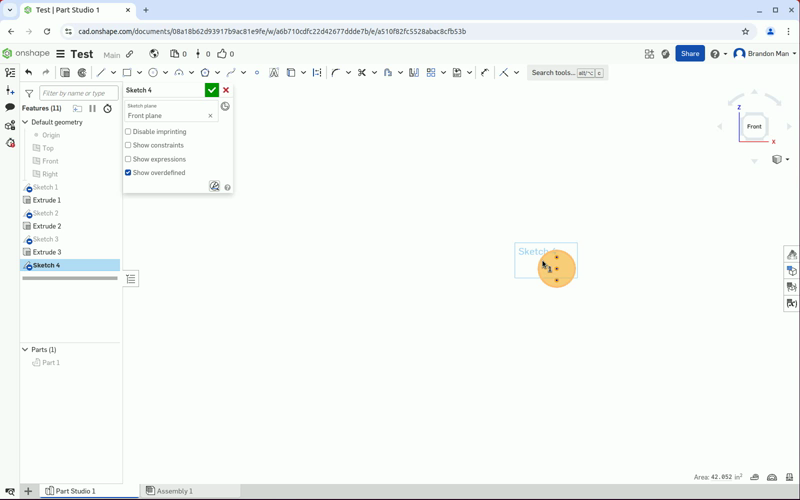
mouse_move(73, 352)
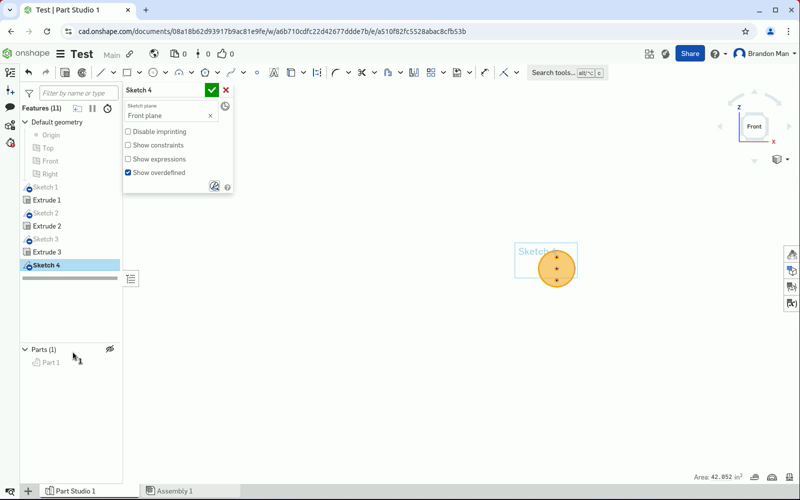
key(shift+y)
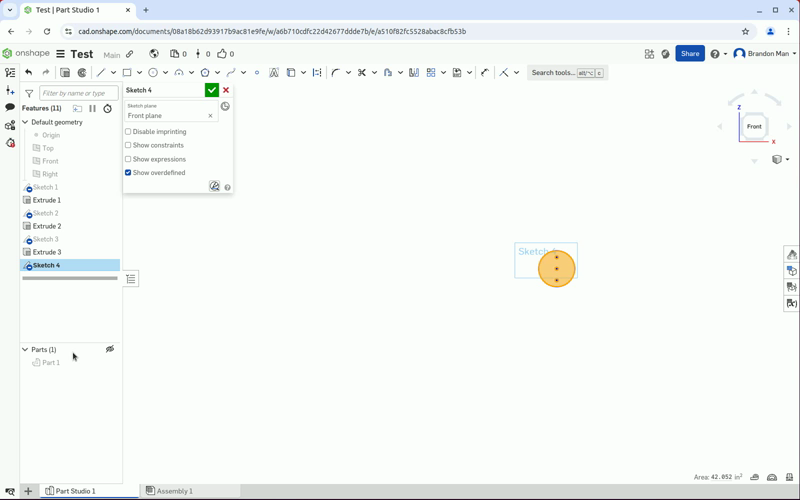
key(shift+e)
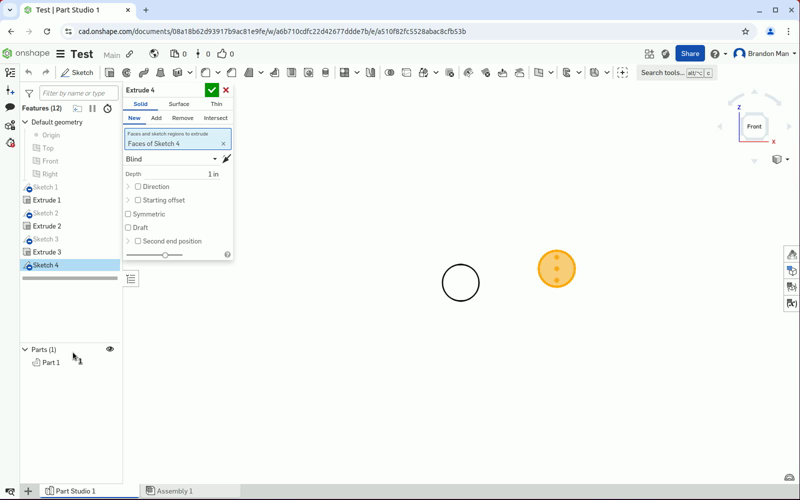
mouse_move(143, 106)
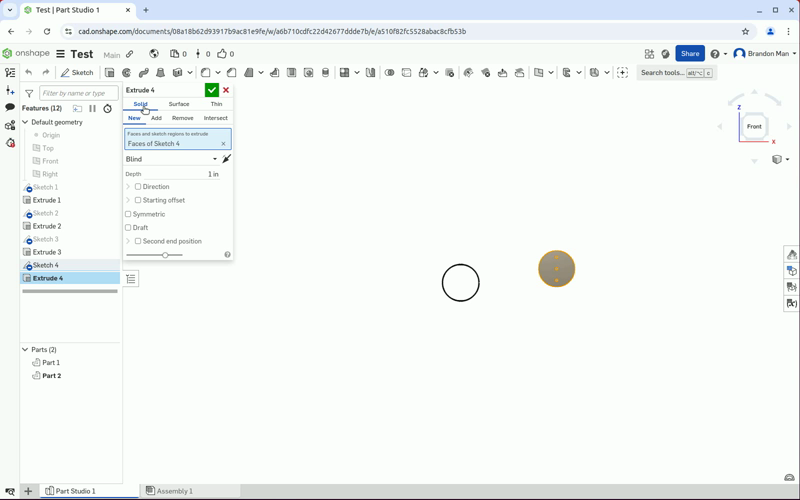
click(143, 106)
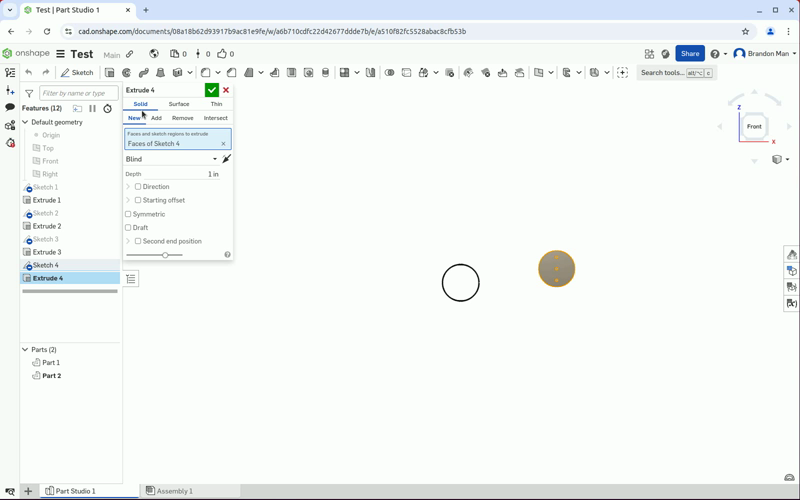
mouse_move(137, 120)
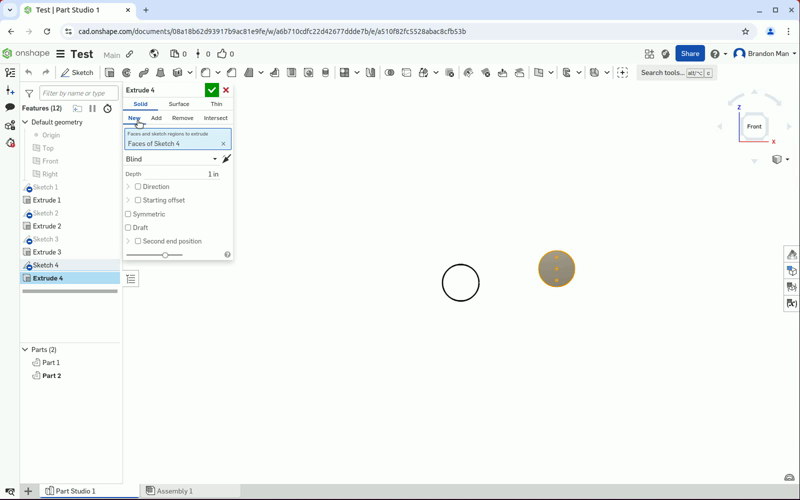
click(137, 120)
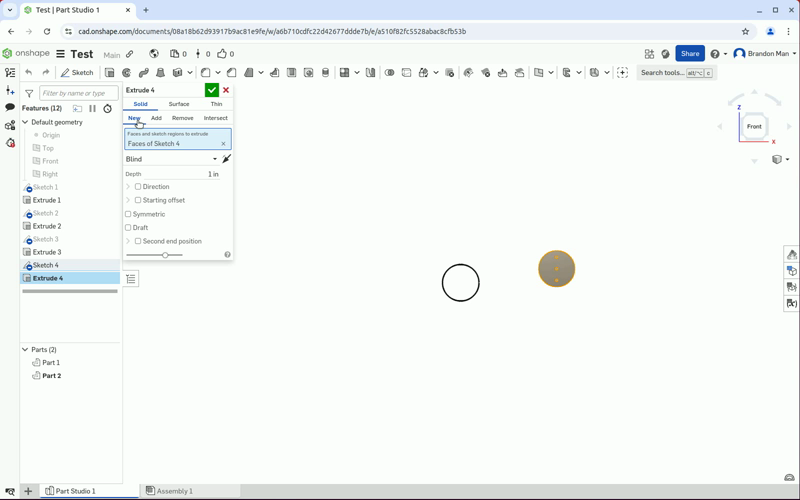
key(tab, 4)
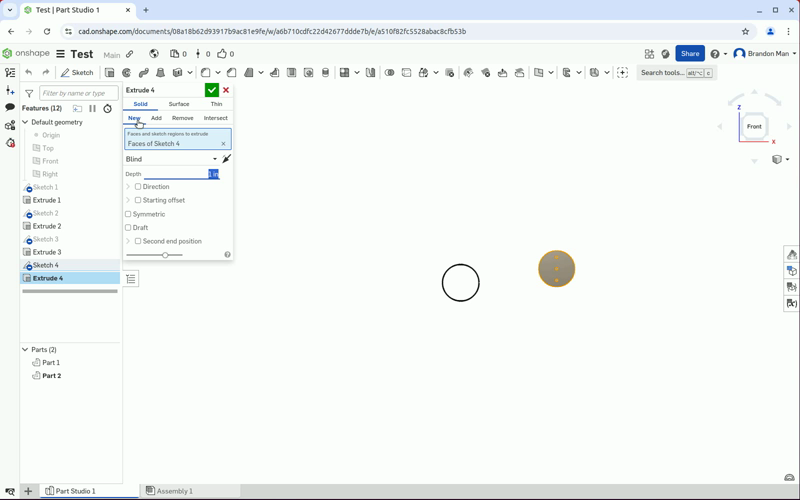
text(0.241)
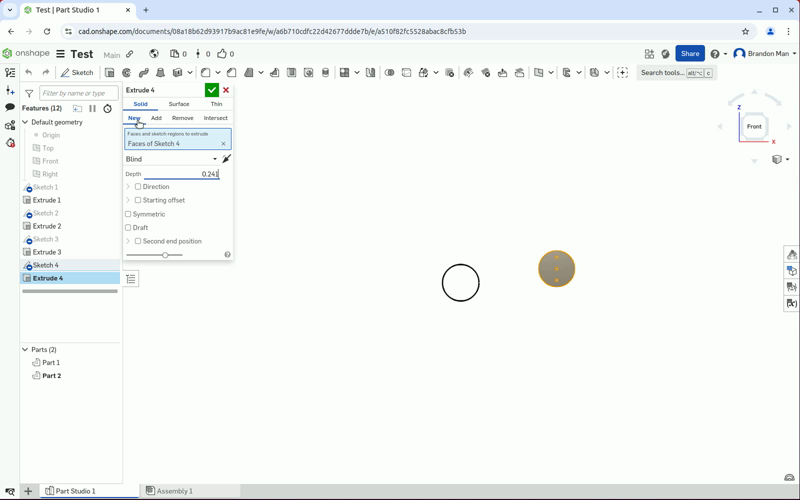
key(enter)
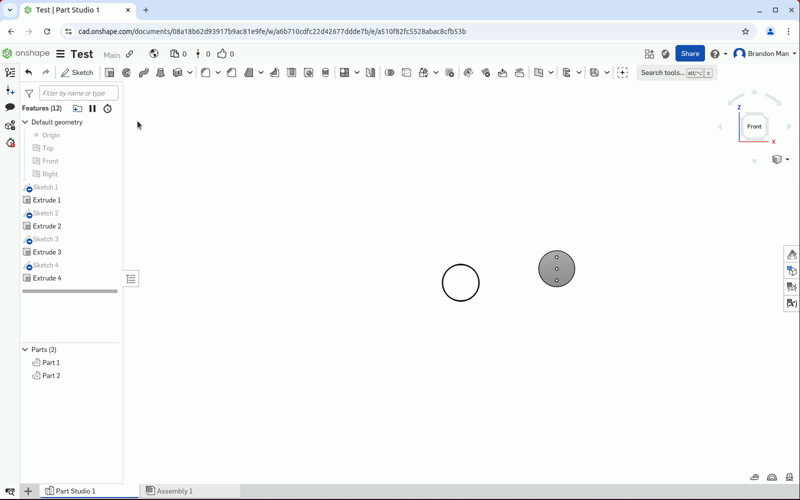
key(shift+h)
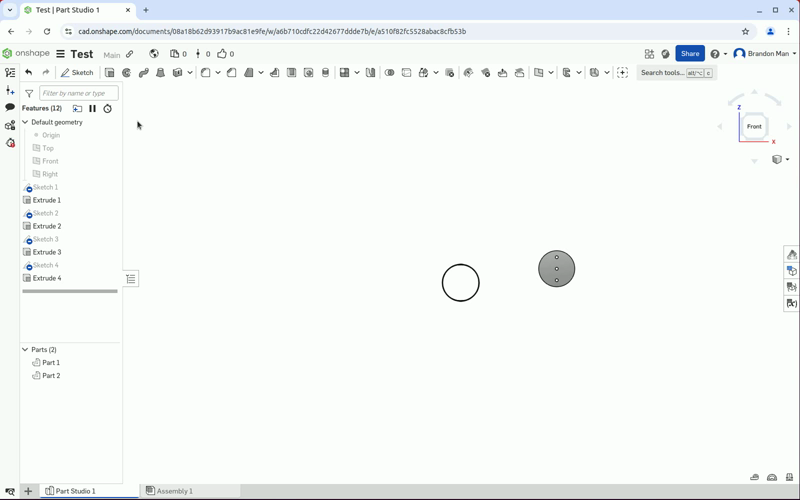
key(shift+h)
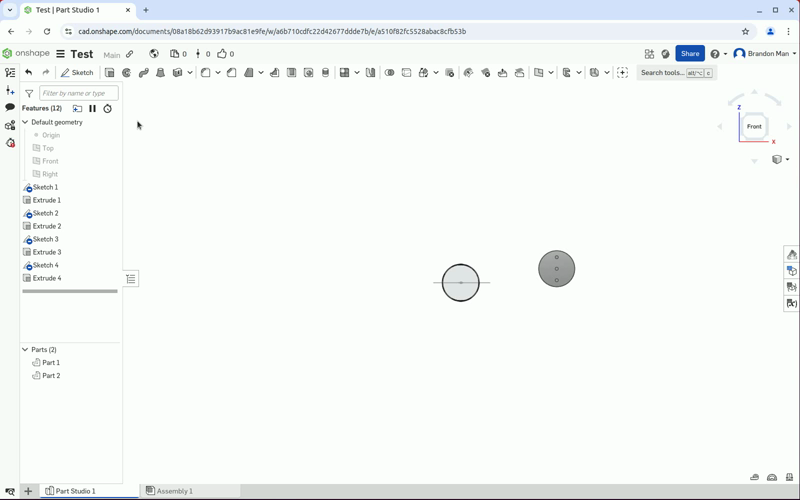
key(shift+7)
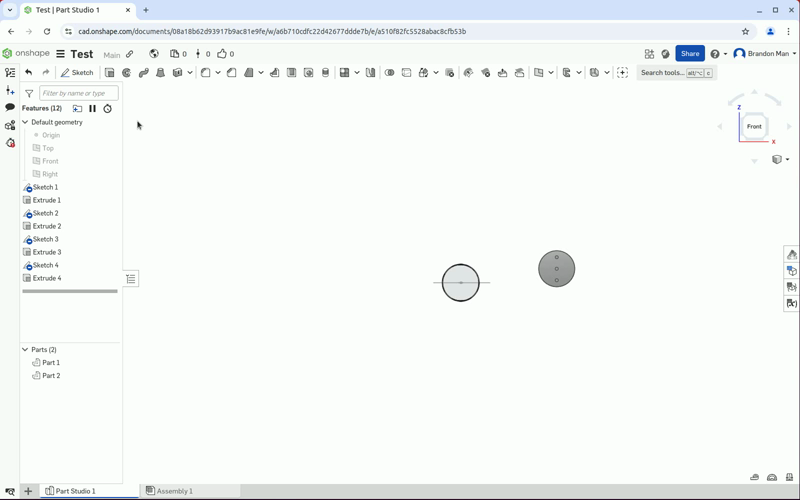
key(left, 2)
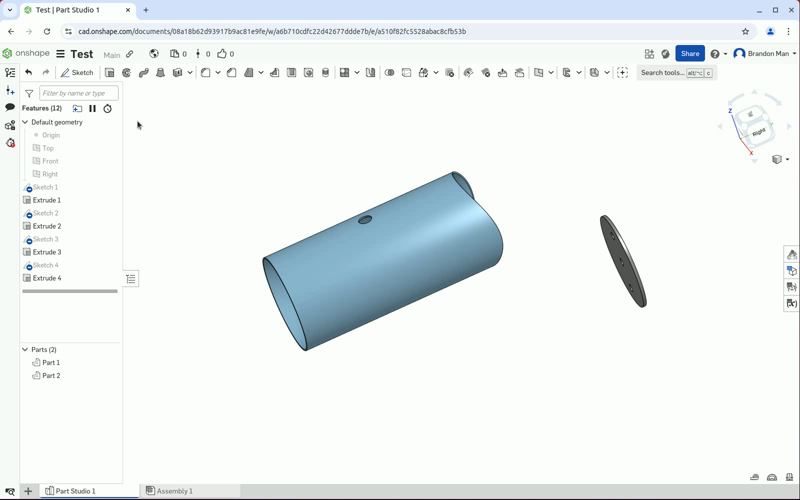
key(down, 2)
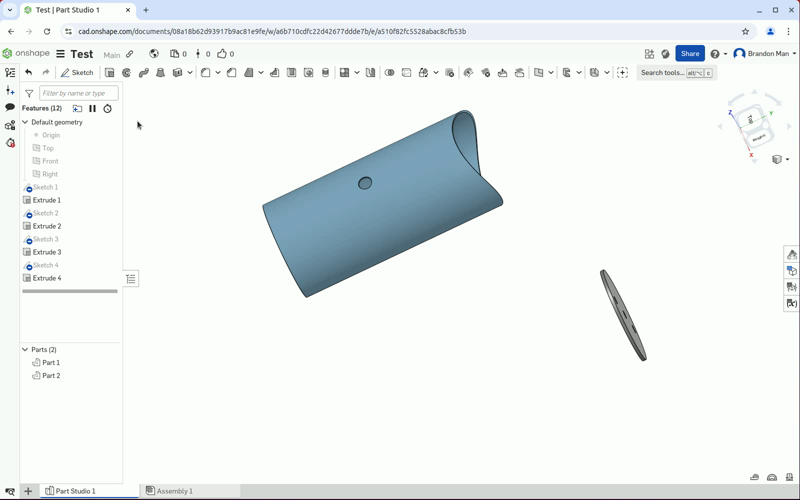
key(up, 2)
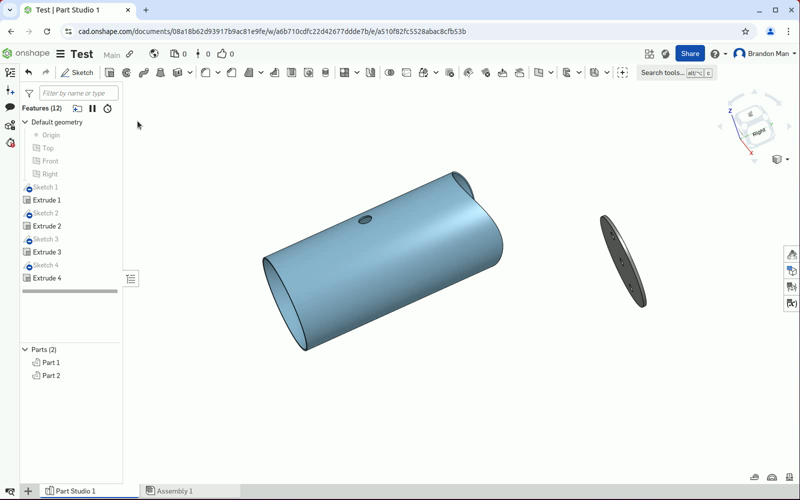
key(right, 2)
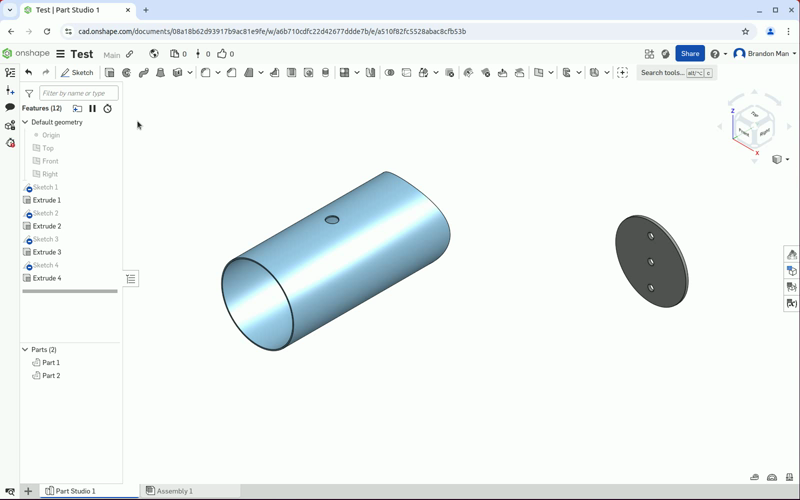
mouse_move(73, 189)
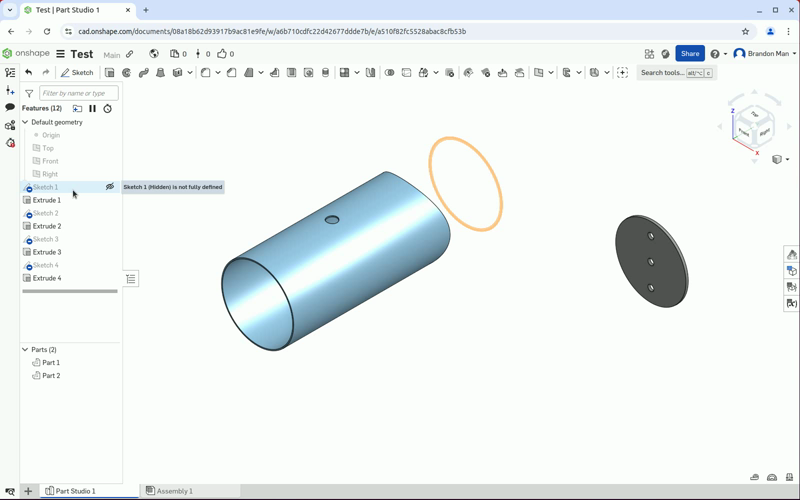
click(73, 189)